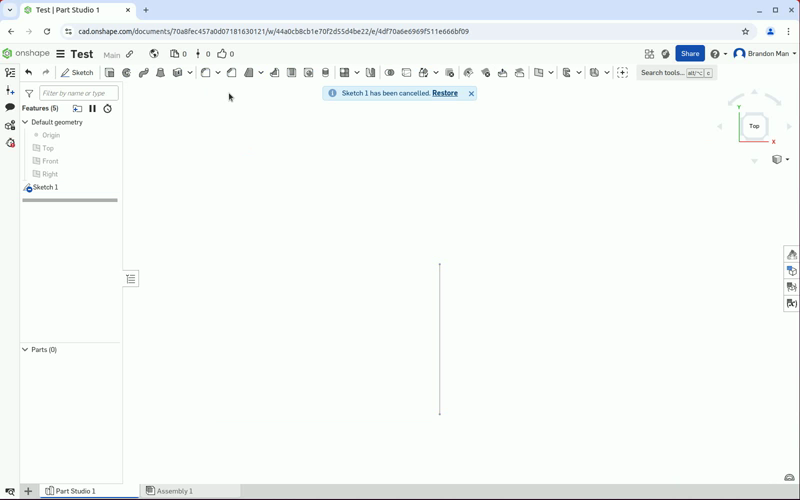
key(shift+h)
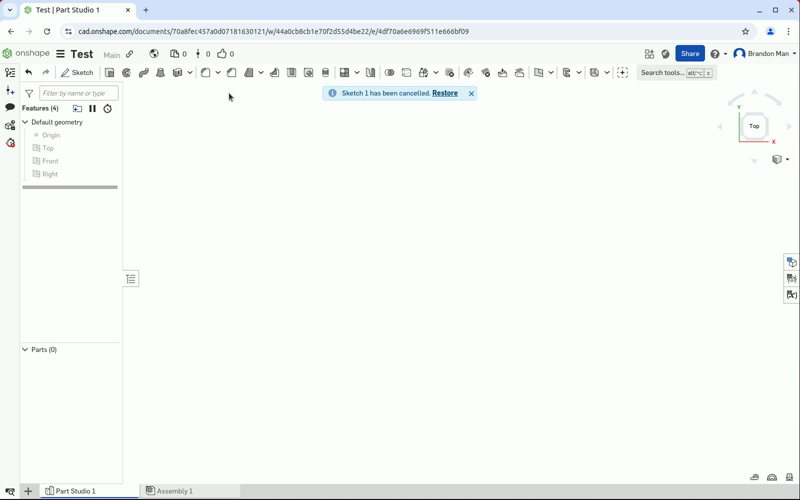
mouse_move(73, 352)
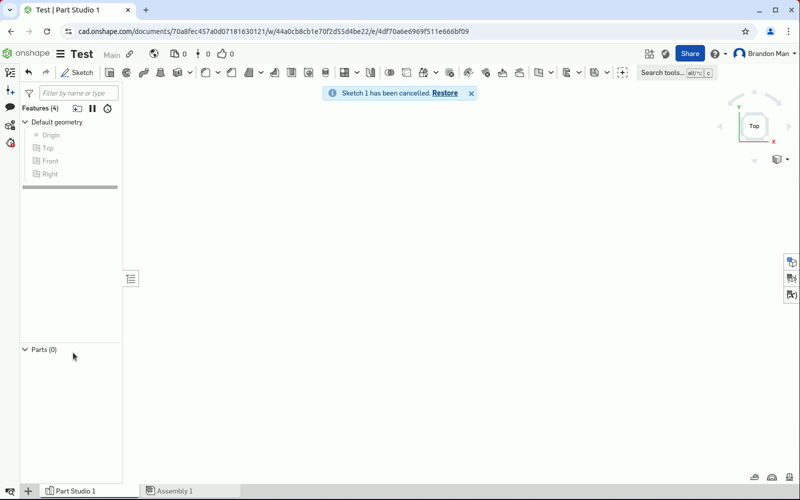
key(y)
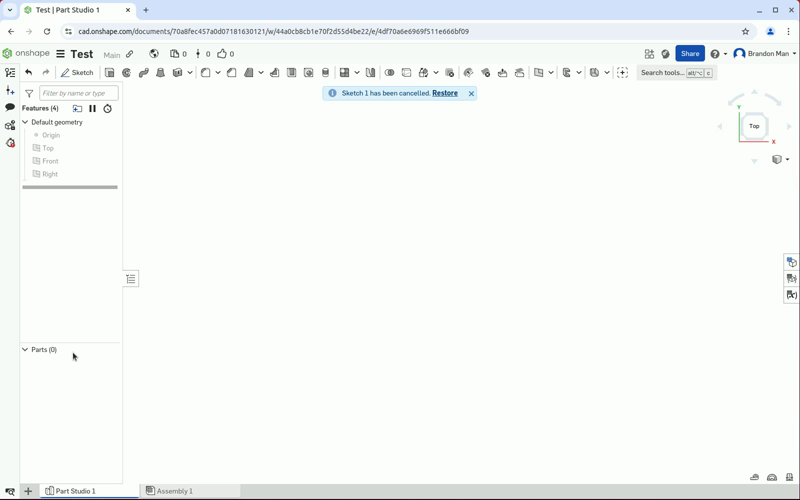
key(shift+p)
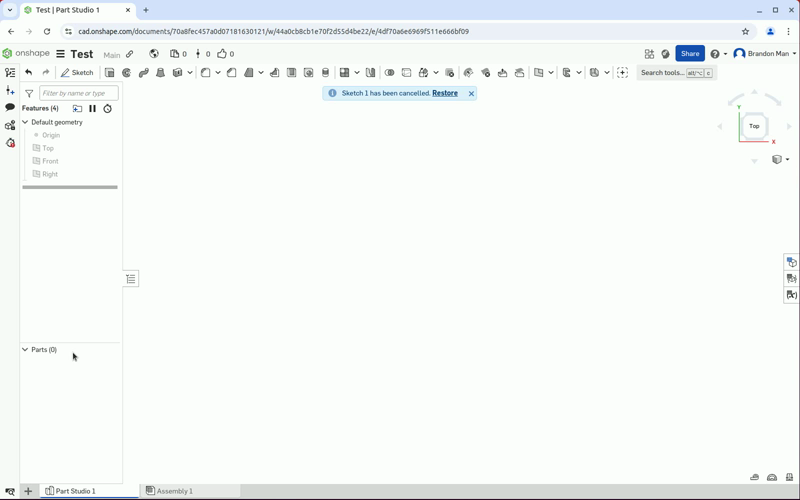
key(space)
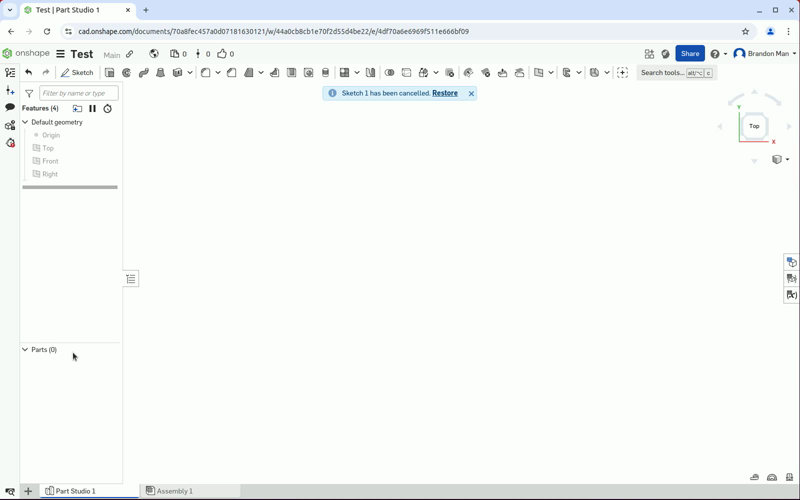
key_down(shift)
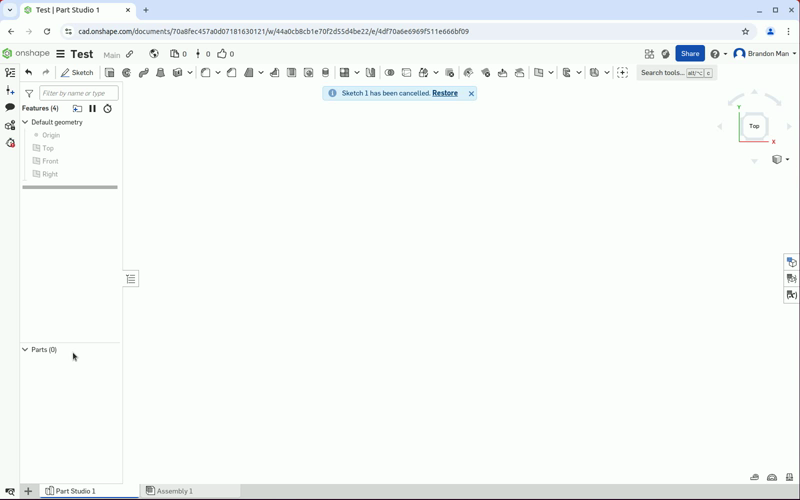
key(up)
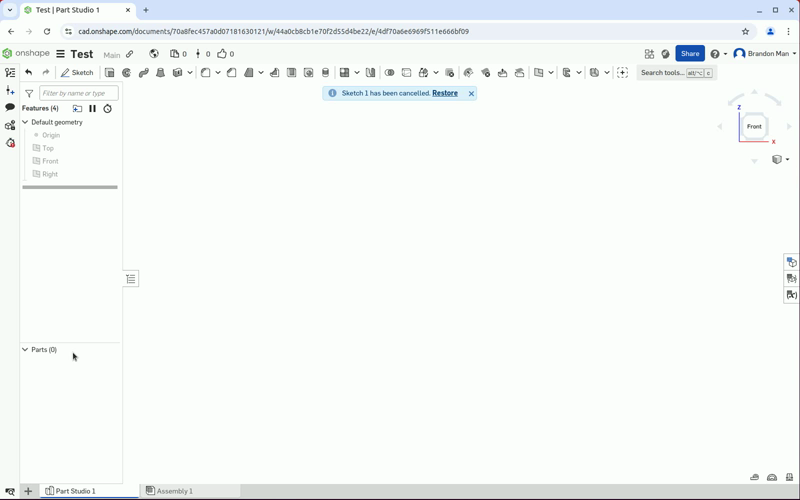
key_up(shift)
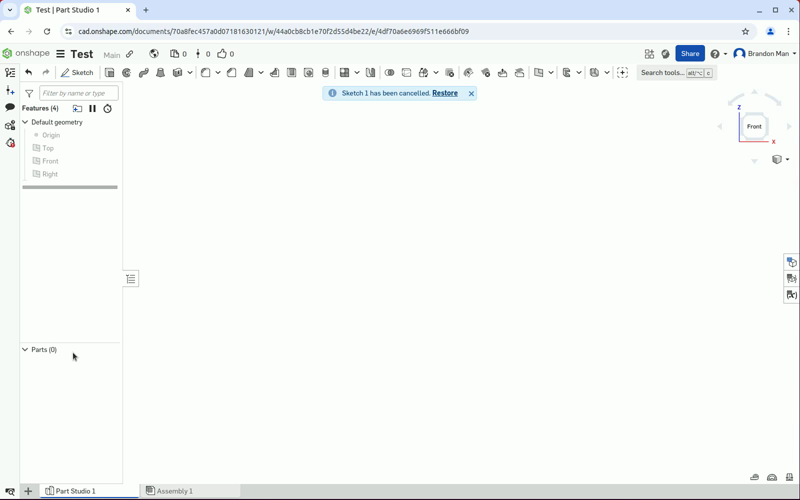
mouse_move(73, 352)
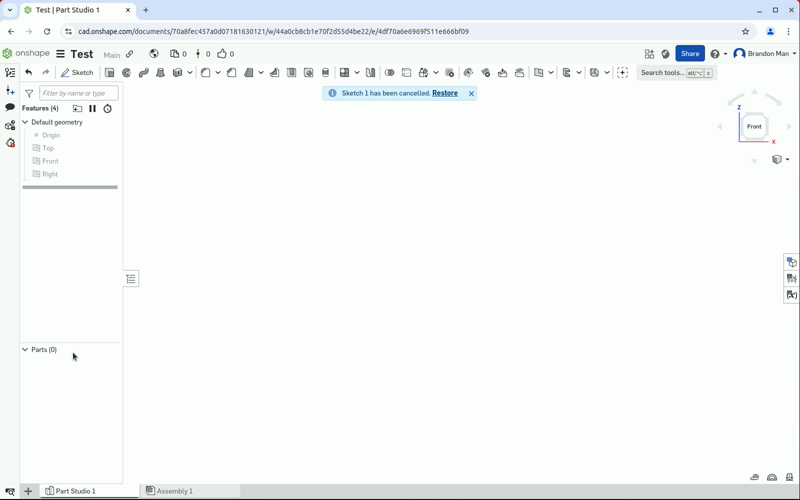
key(shift+y)
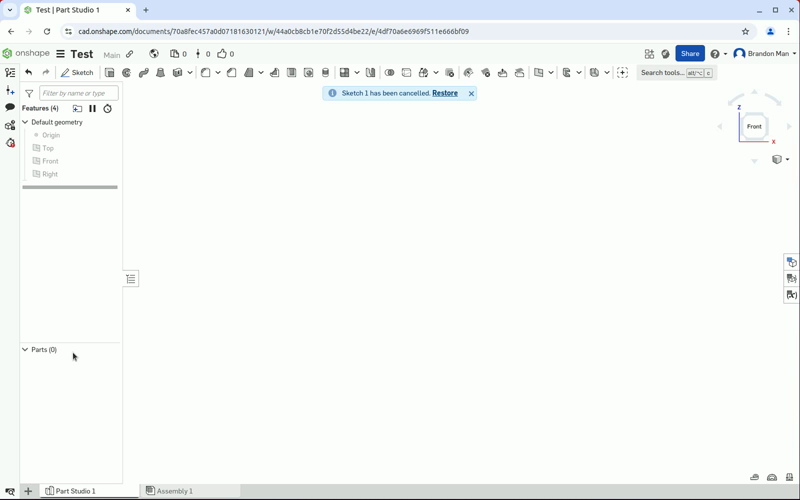
key(shift+s)
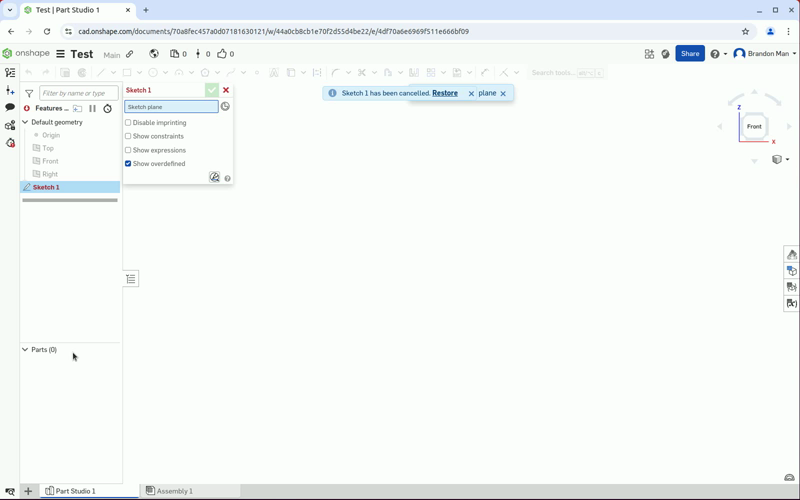
mouse_move(73, 163)
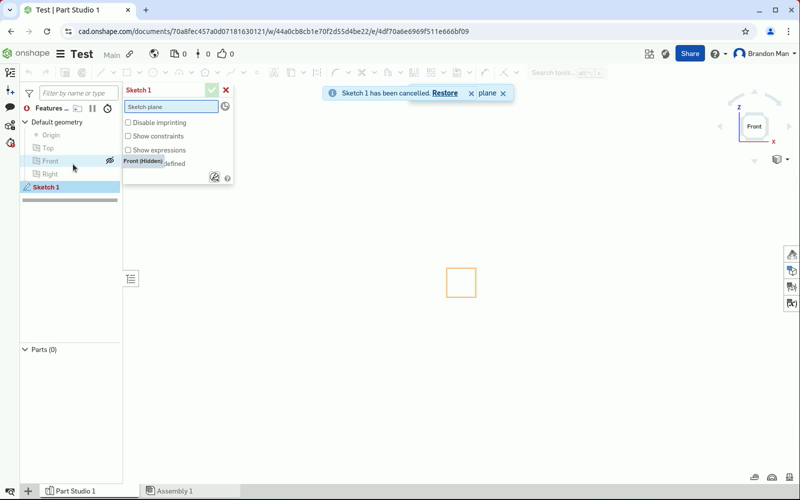
click(73, 163)
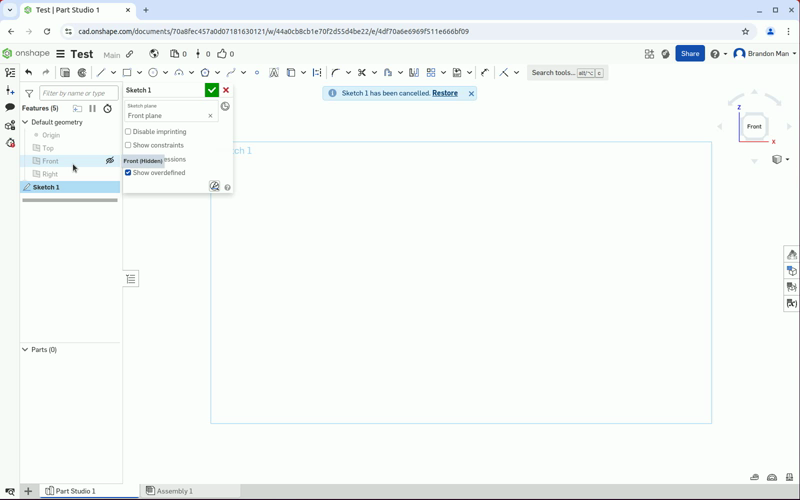
mouse_move(73, 352)
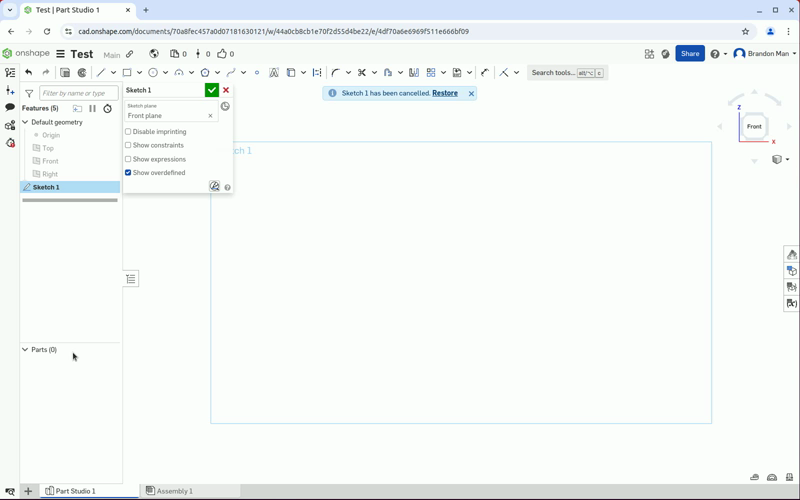
key(y)
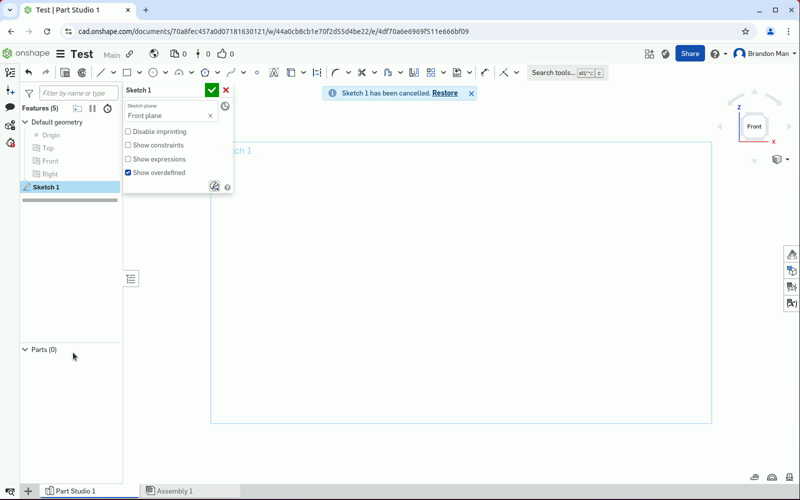
key(l)
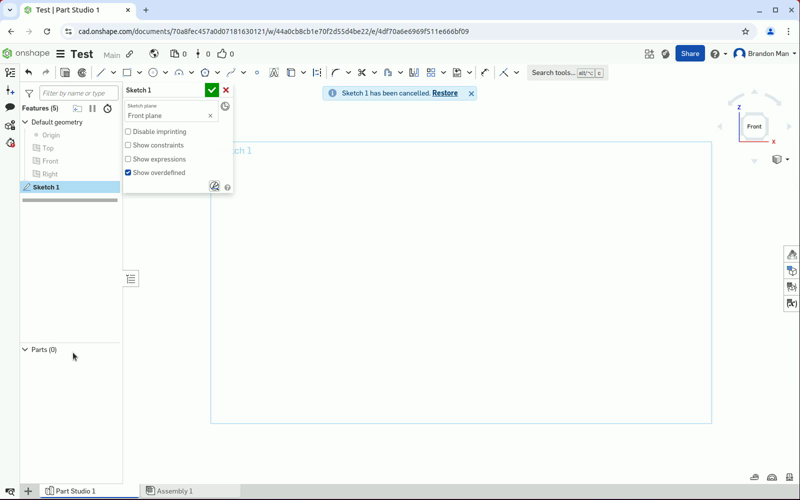
key_down(shift)
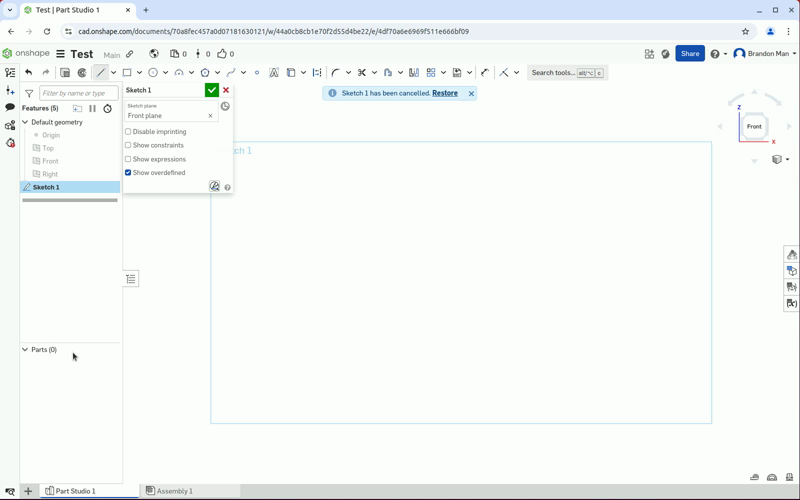
mouse_move(404, 320)
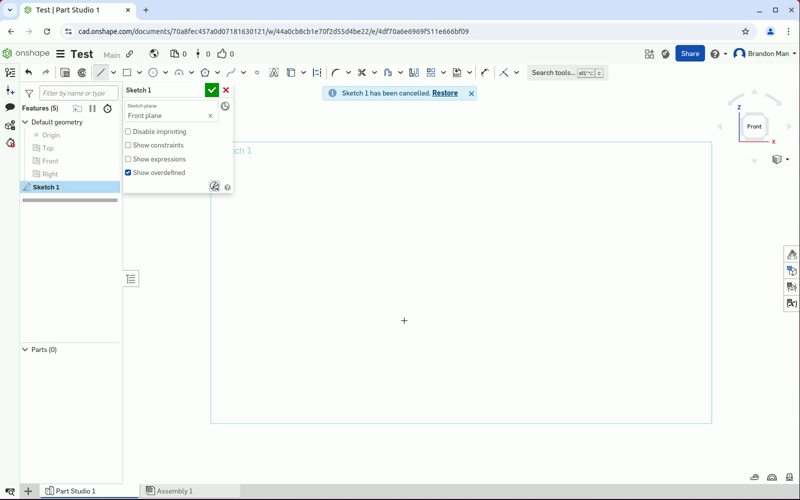
click(404, 320)
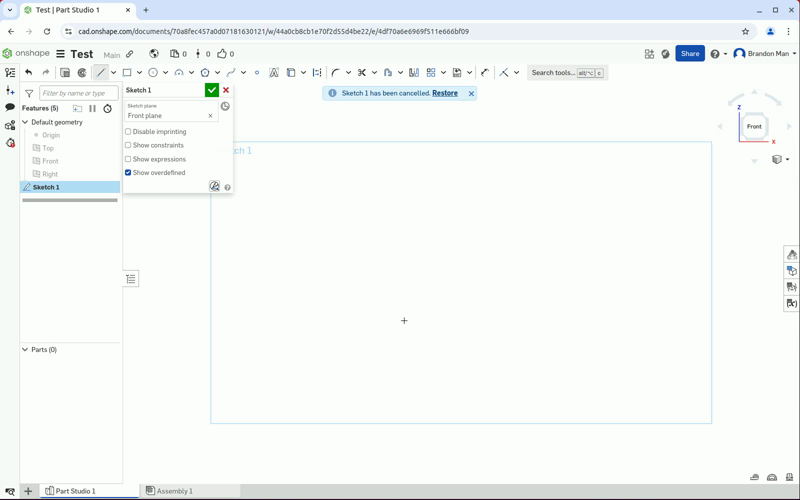
key_up(shift)
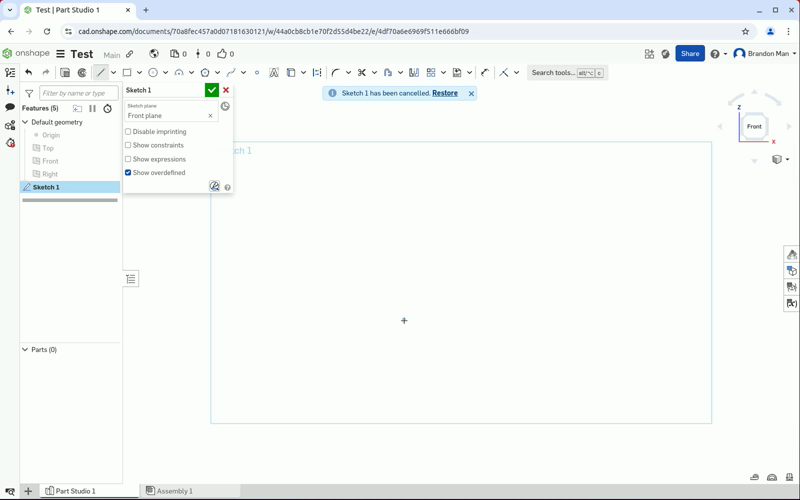
key_down(shift)
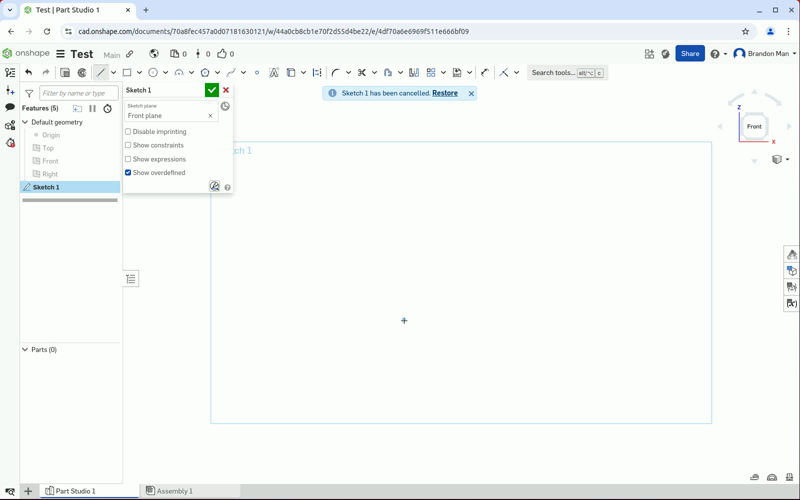
mouse_move(498, 320)
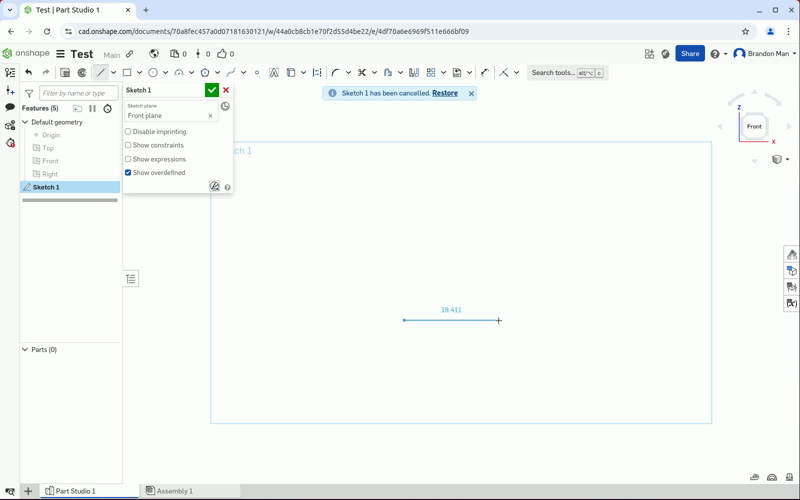
click(498, 320)
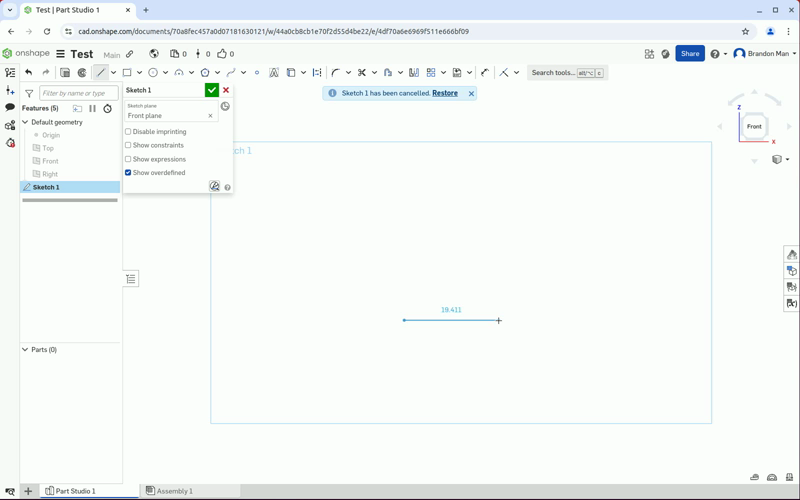
key_up(shift)
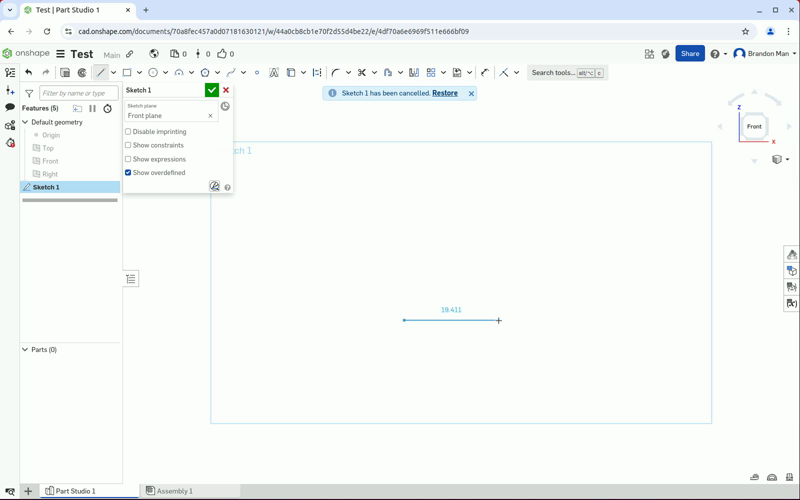
key_down(shift)
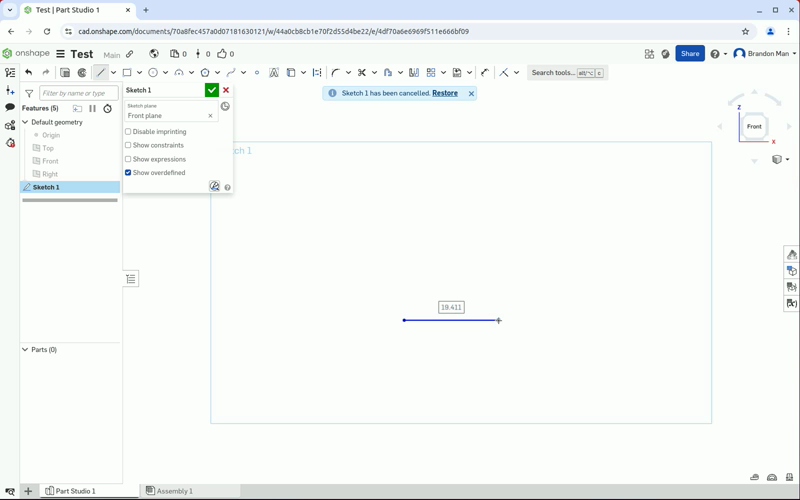
mouse_move(528, 320)
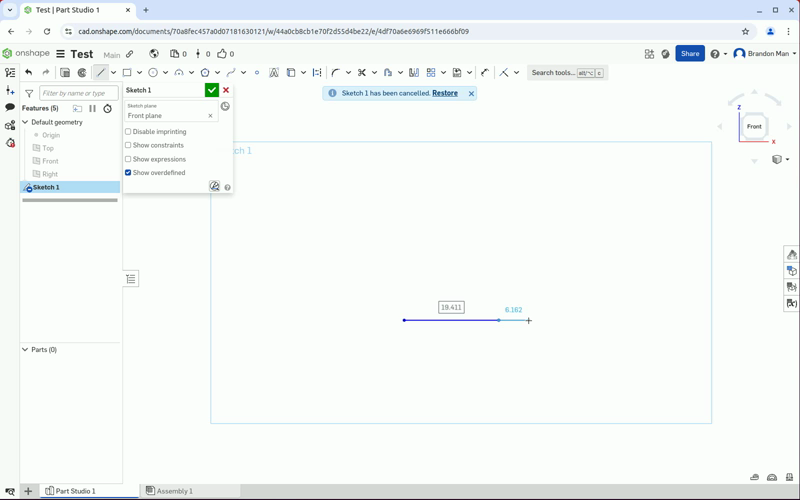
mouse_move(498, 301)
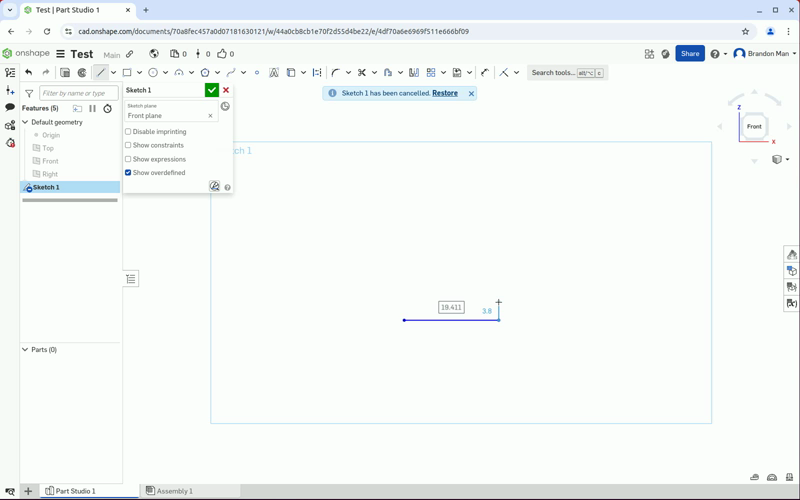
click(498, 301)
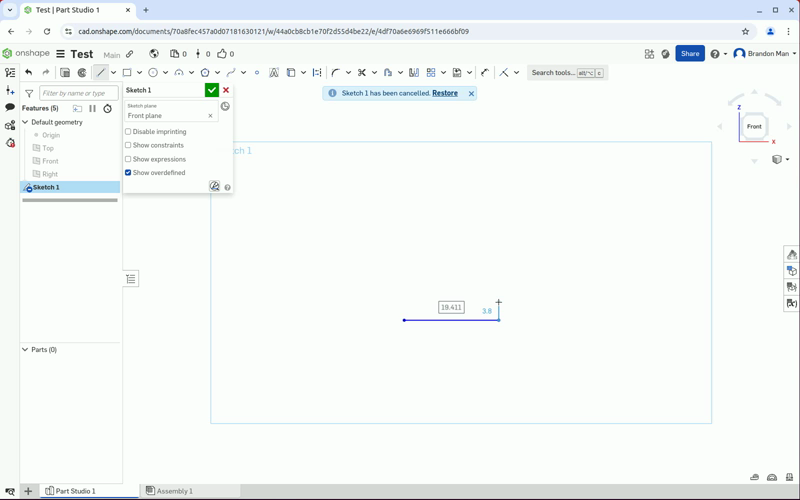
key_up(shift)
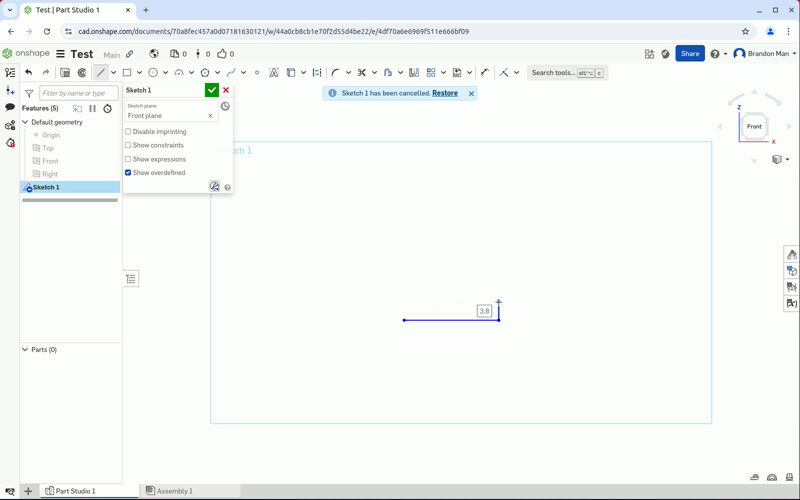
key_down(shift)
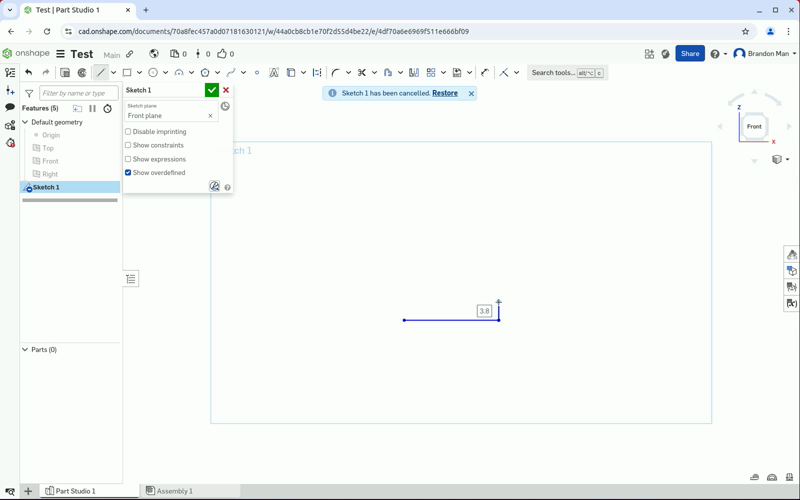
mouse_move(528, 301)
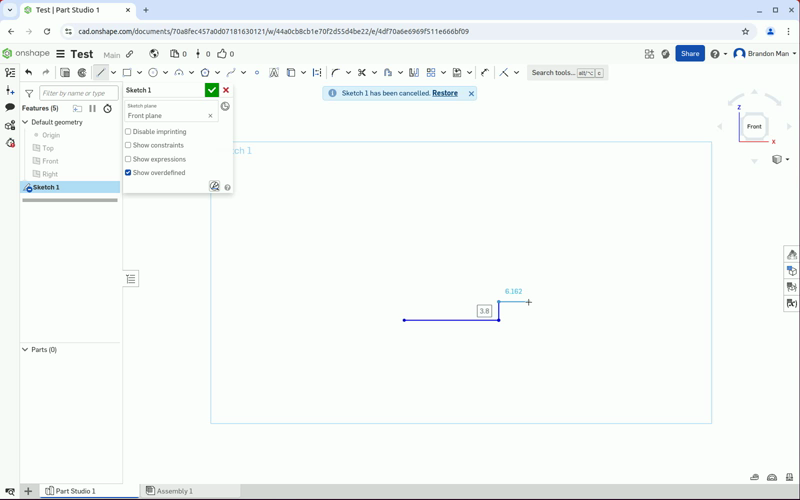
mouse_move(479, 301)
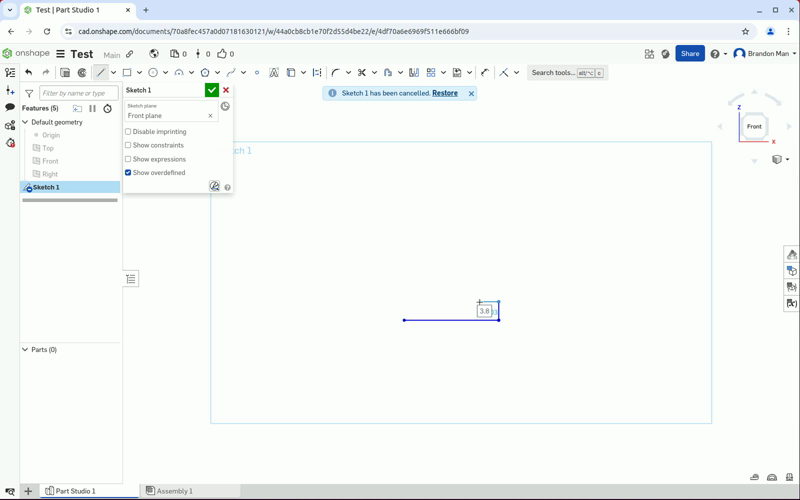
click(479, 301)
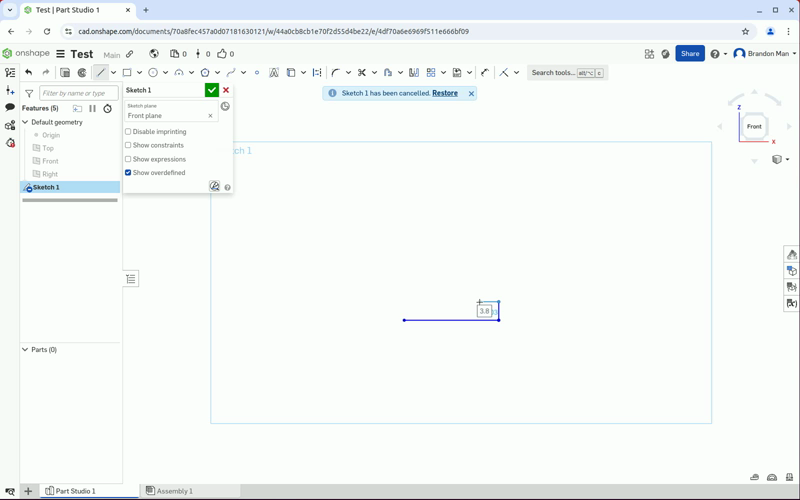
key_up(shift)
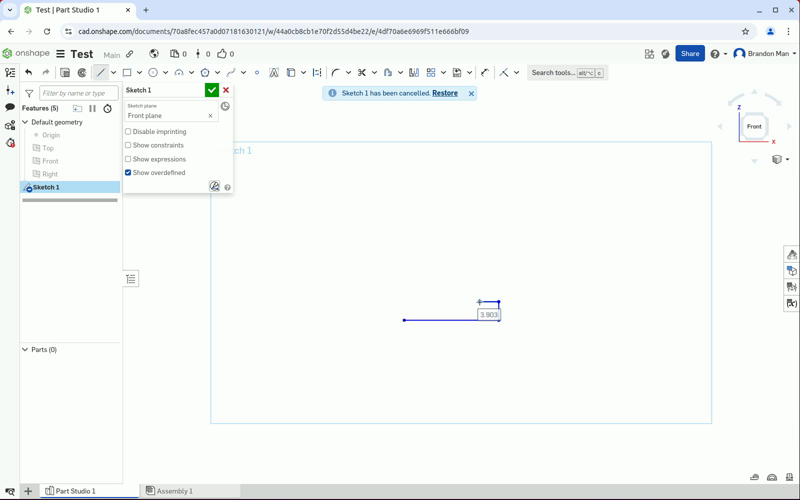
key_down(shift)
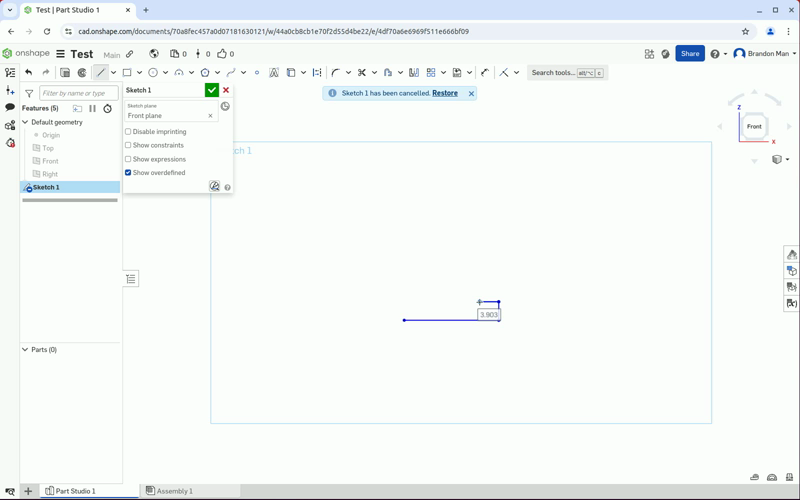
mouse_move(509, 301)
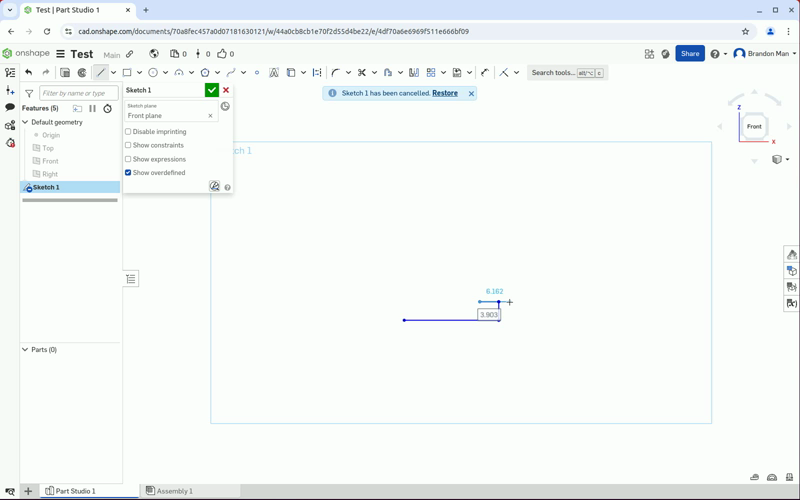
mouse_move(479, 282)
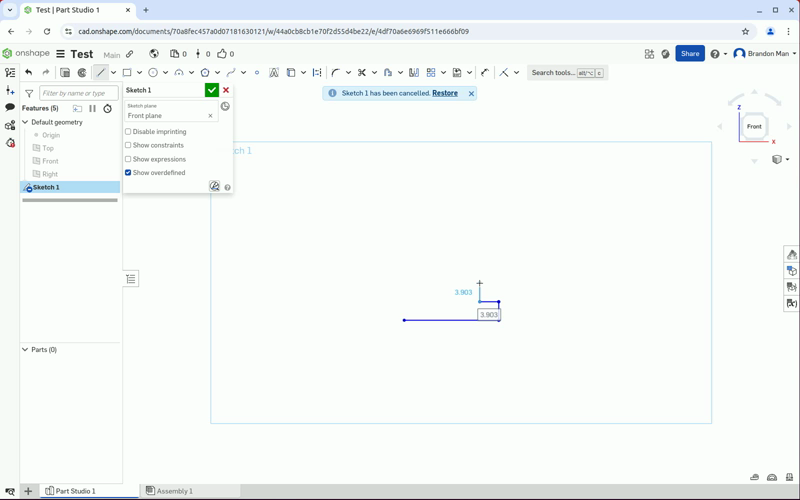
click(479, 282)
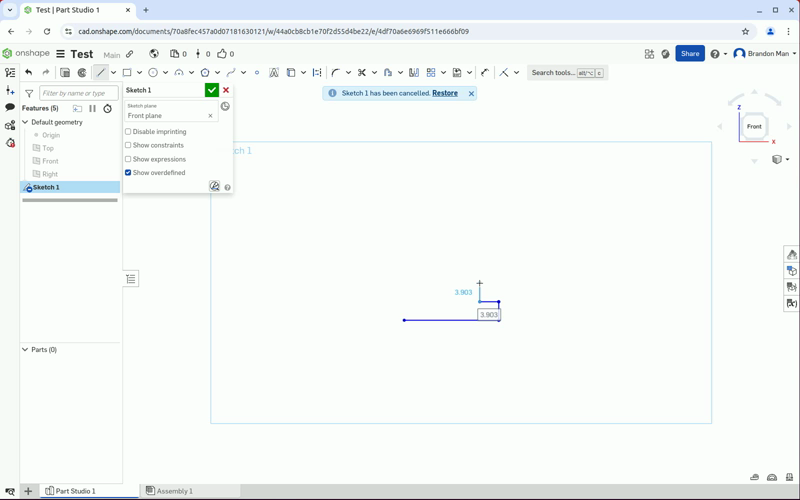
key_up(shift)
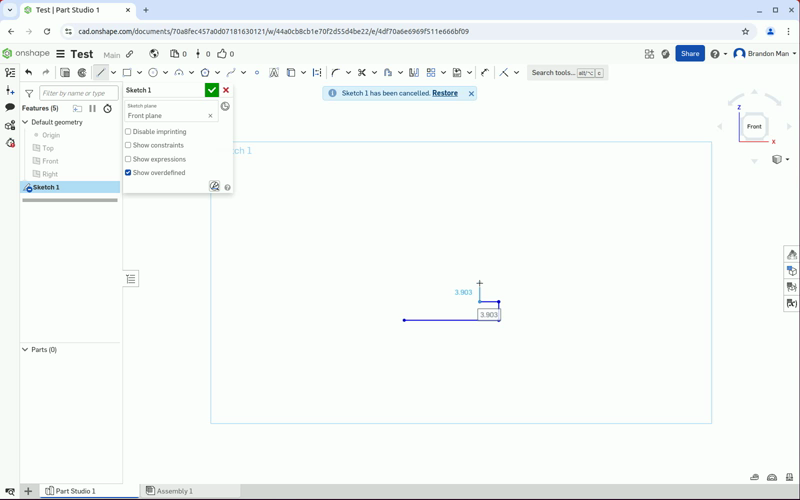
key_down(shift)
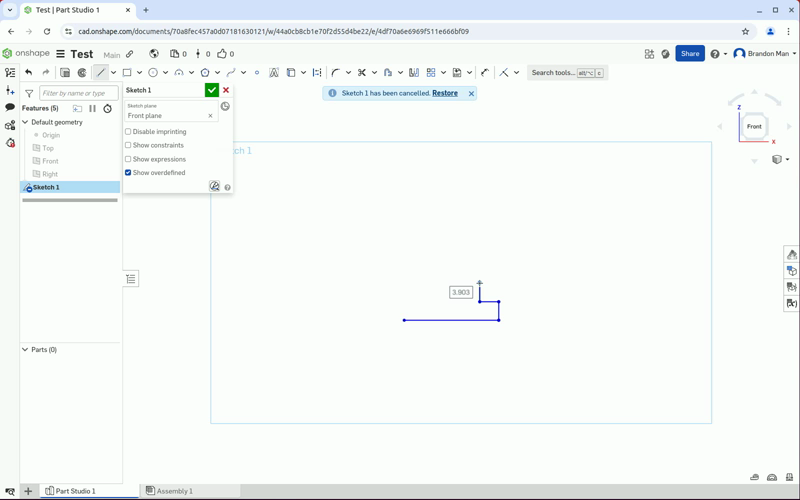
mouse_move(509, 282)
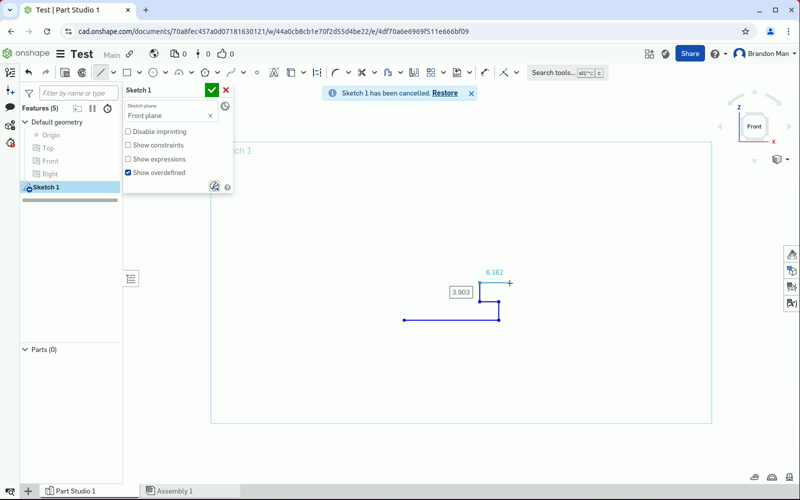
mouse_move(460, 282)
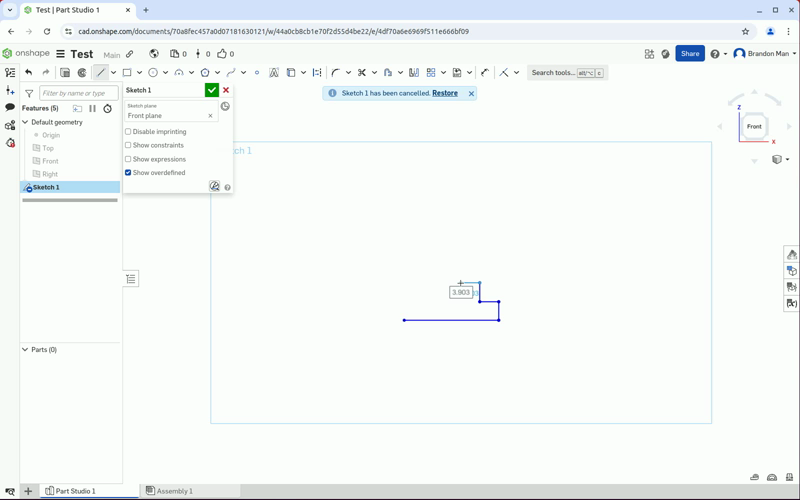
click(460, 282)
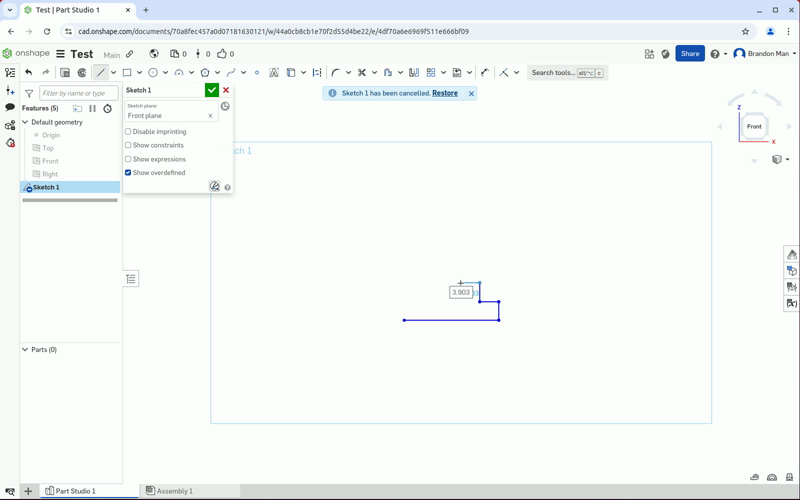
key_up(shift)
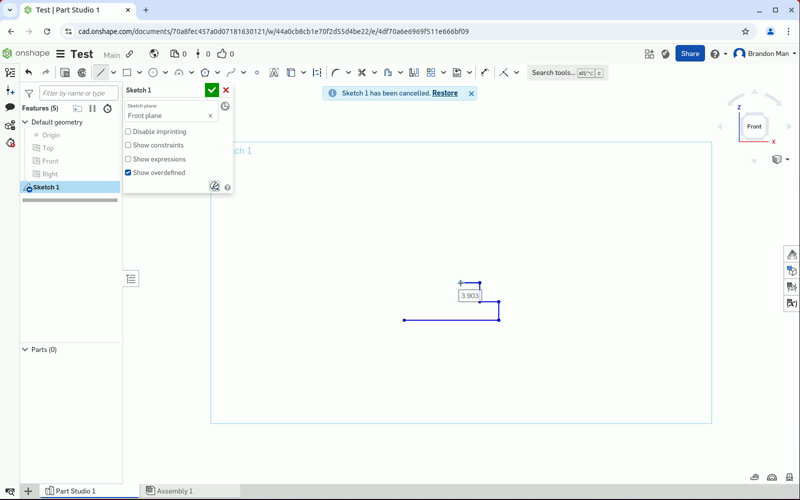
key_down(shift)
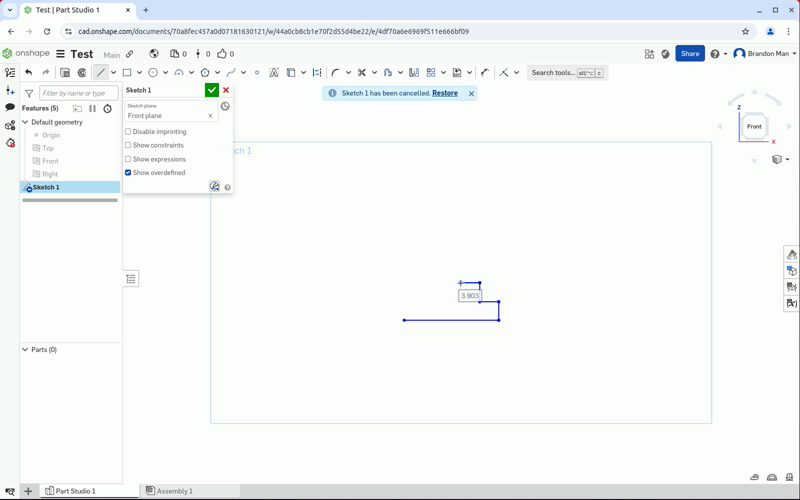
mouse_move(490, 282)
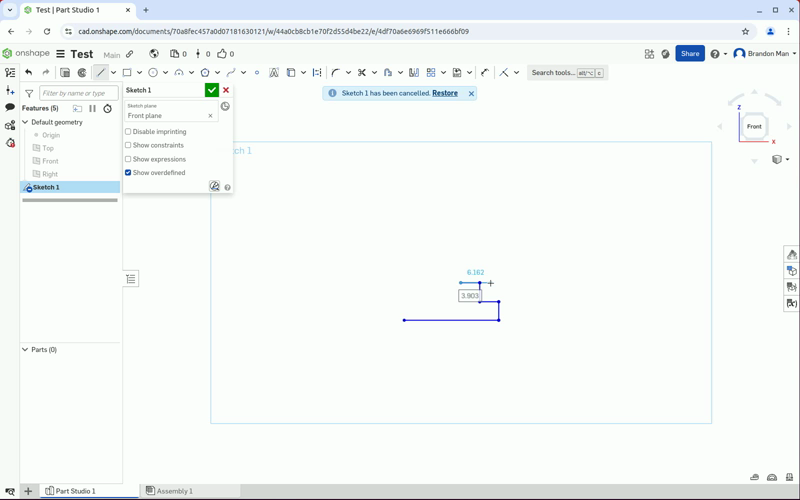
mouse_move(460, 264)
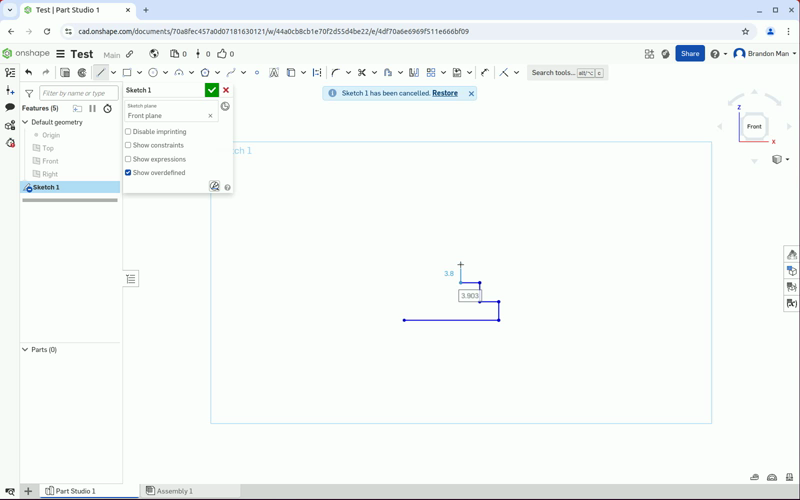
click(460, 264)
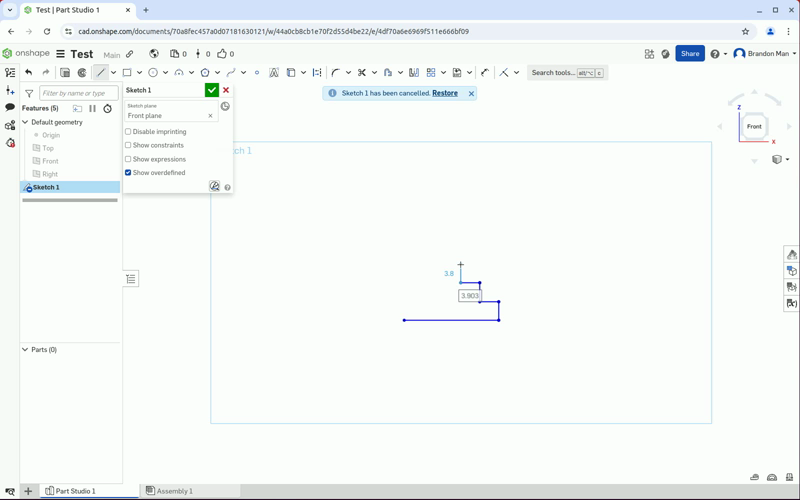
key_up(shift)
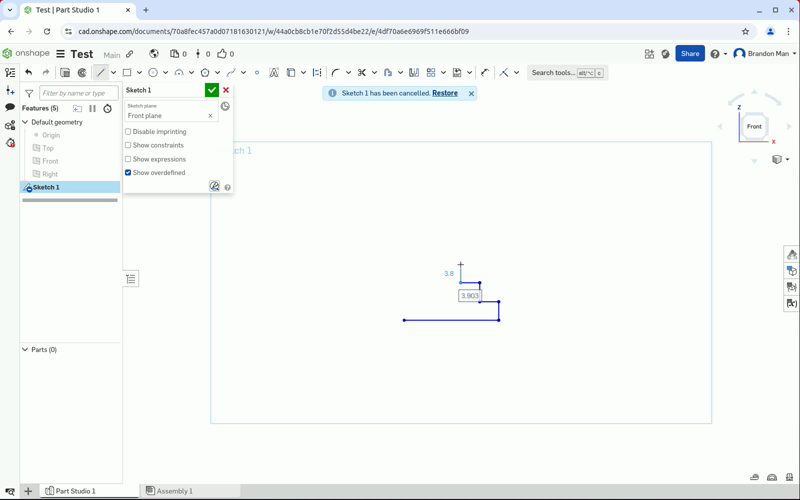
key_down(shift)
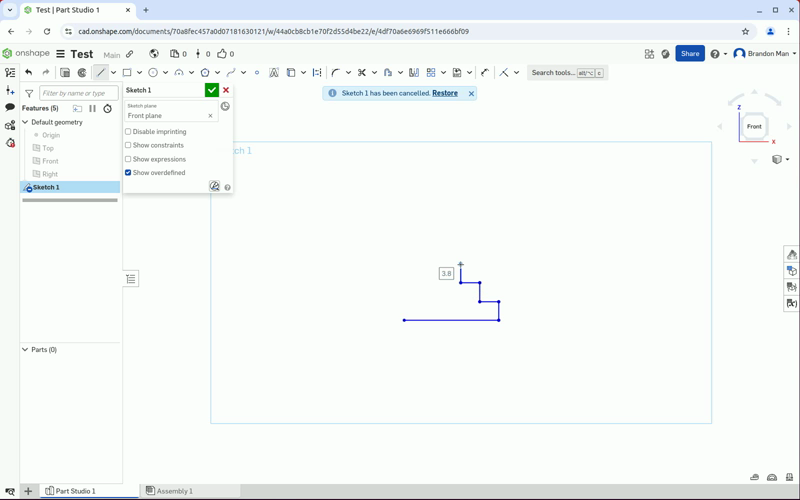
mouse_move(490, 264)
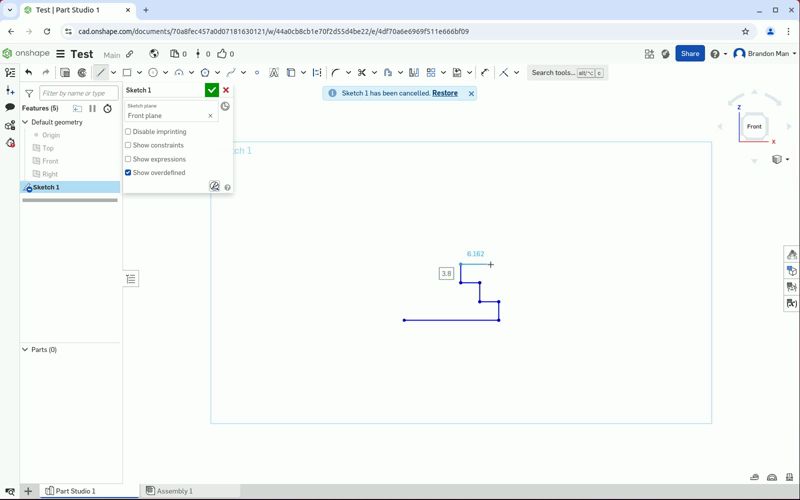
mouse_move(442, 264)
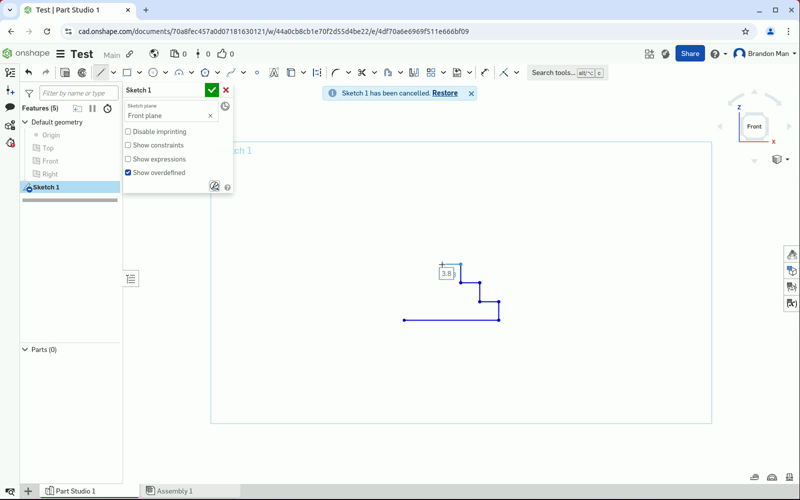
click(442, 264)
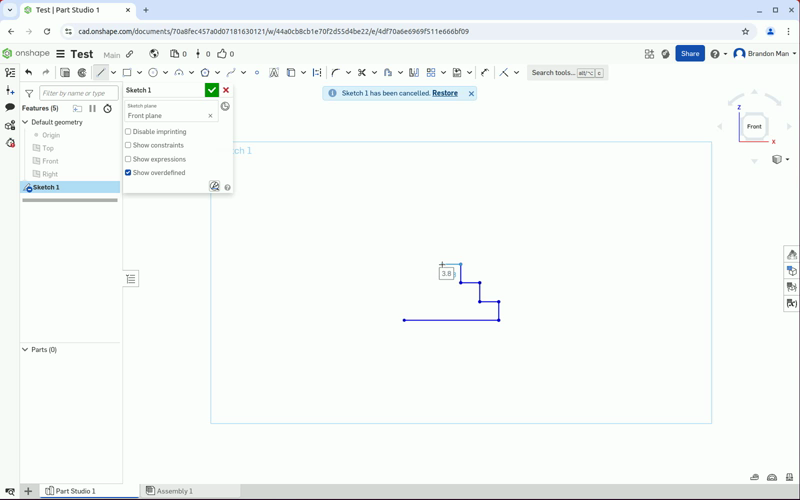
key_up(shift)
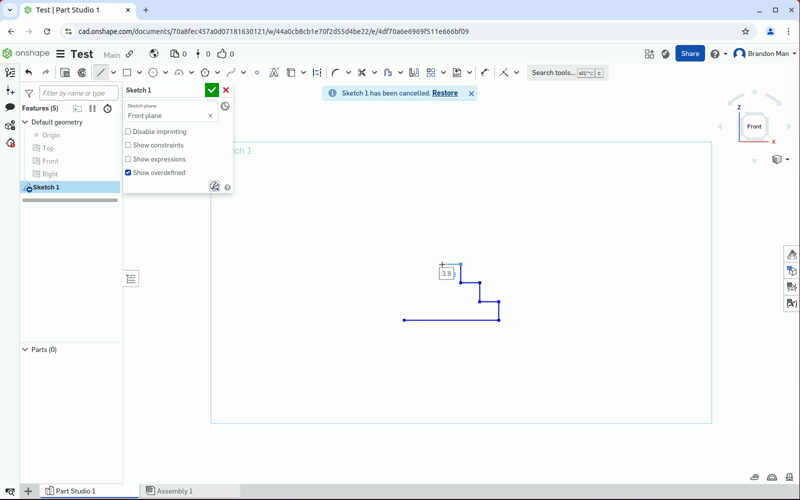
key_down(shift)
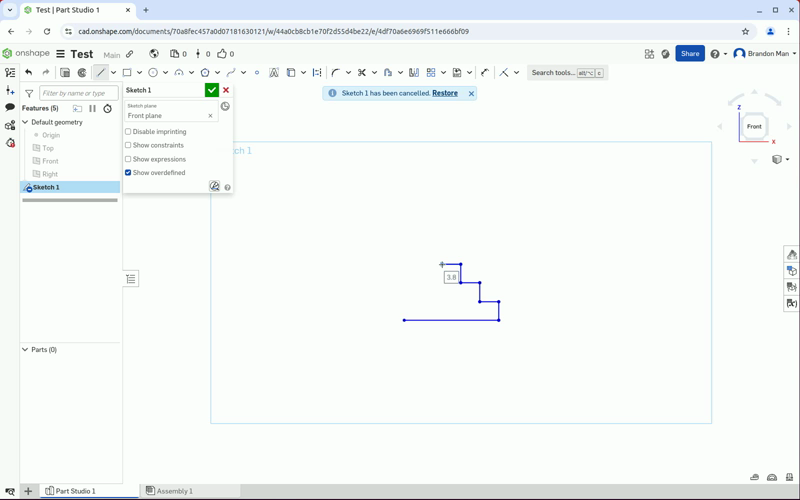
mouse_move(472, 264)
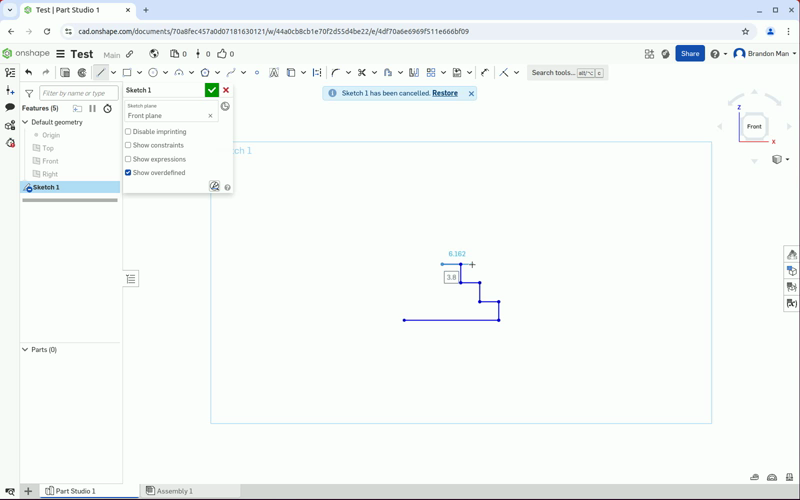
mouse_move(442, 245)
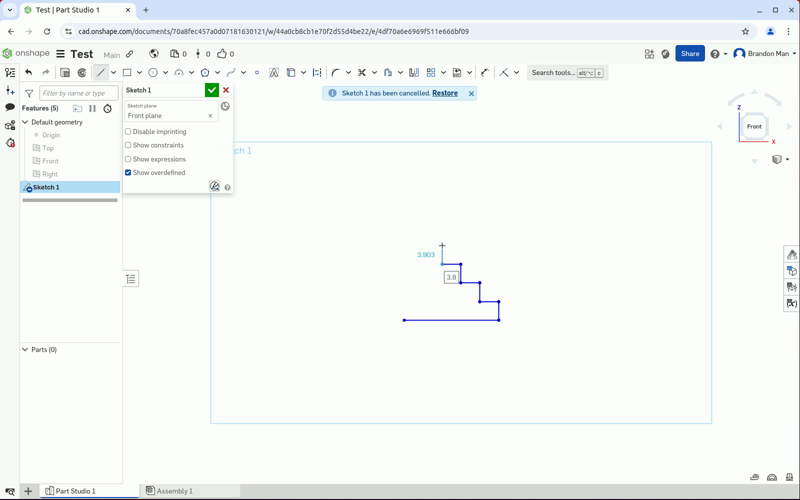
click(442, 245)
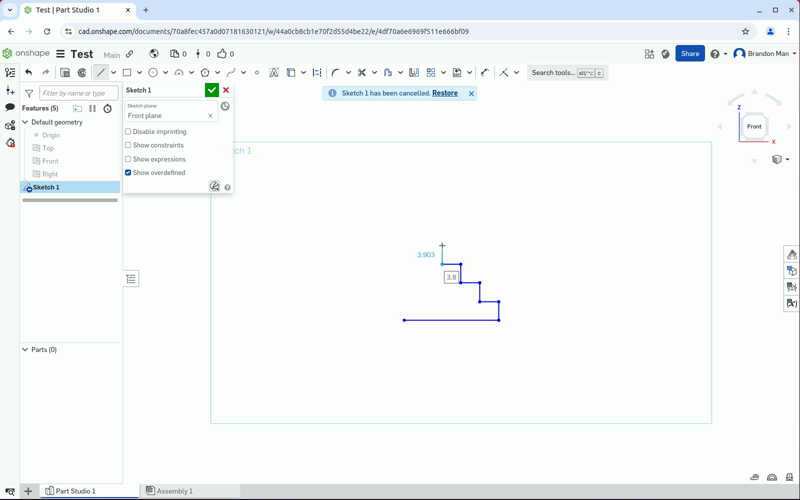
key_up(shift)
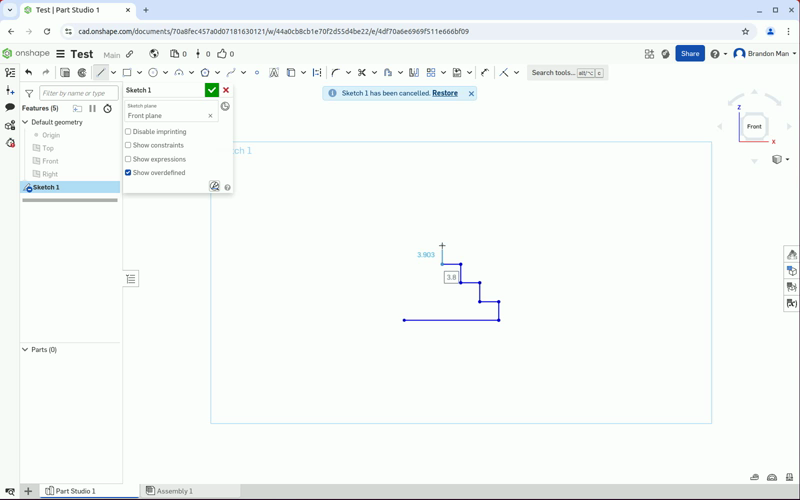
key_down(shift)
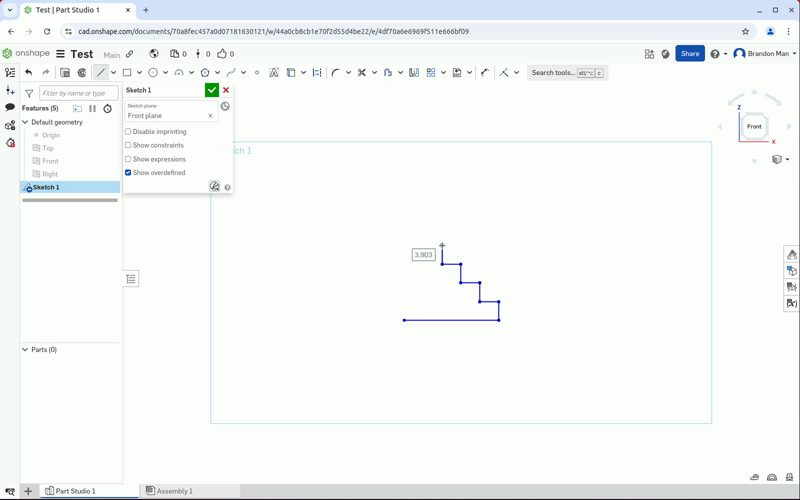
mouse_move(472, 245)
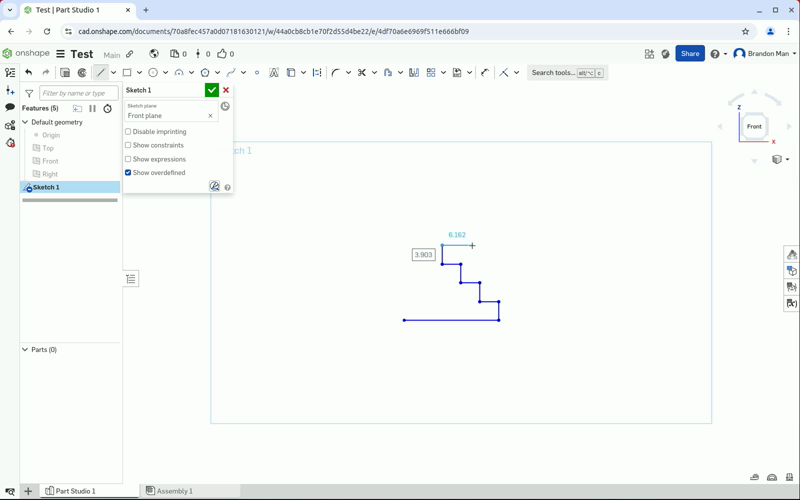
mouse_move(423, 245)
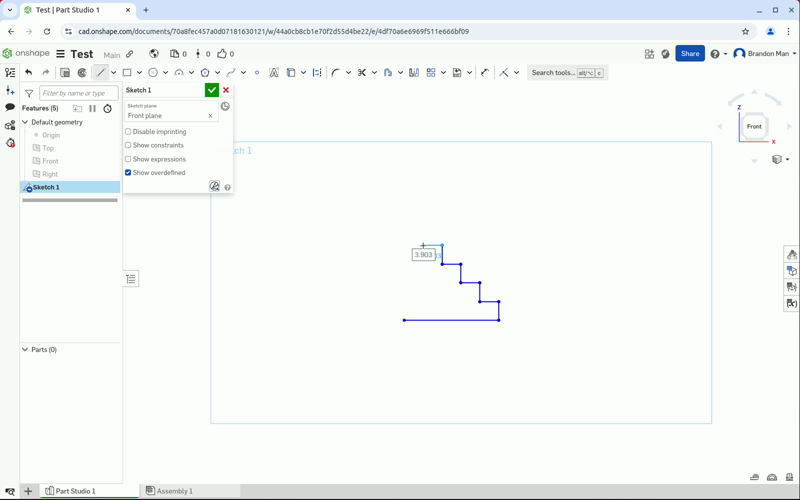
click(423, 245)
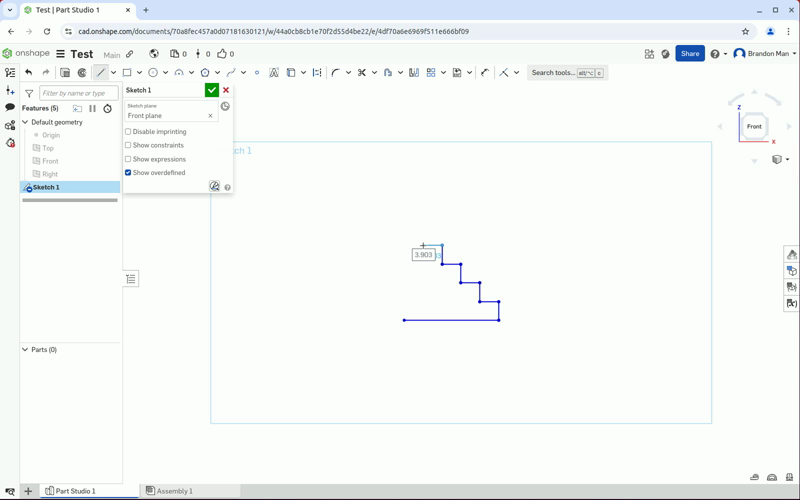
key_up(shift)
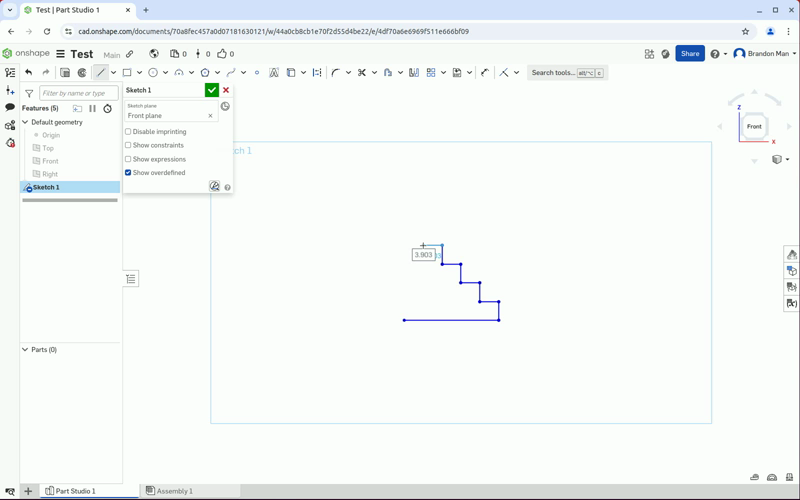
key_down(shift)
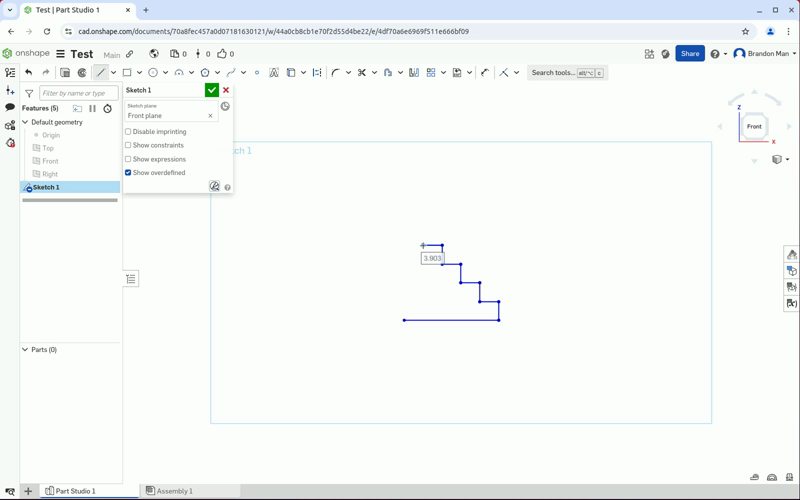
mouse_move(453, 245)
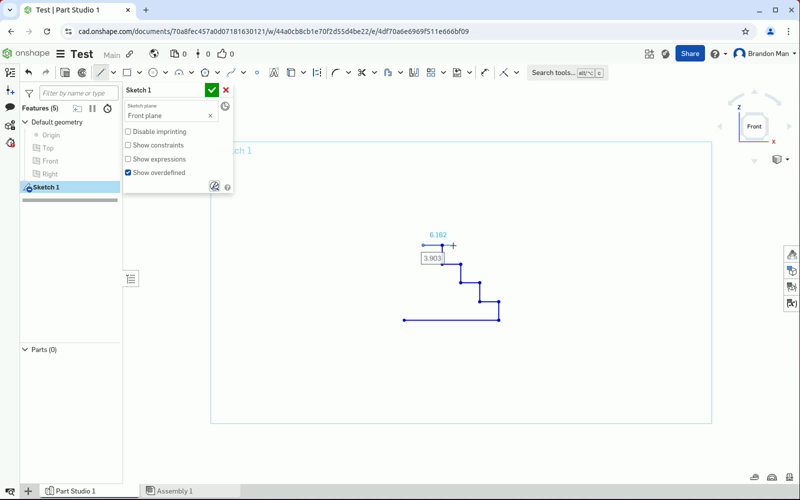
mouse_move(423, 233)
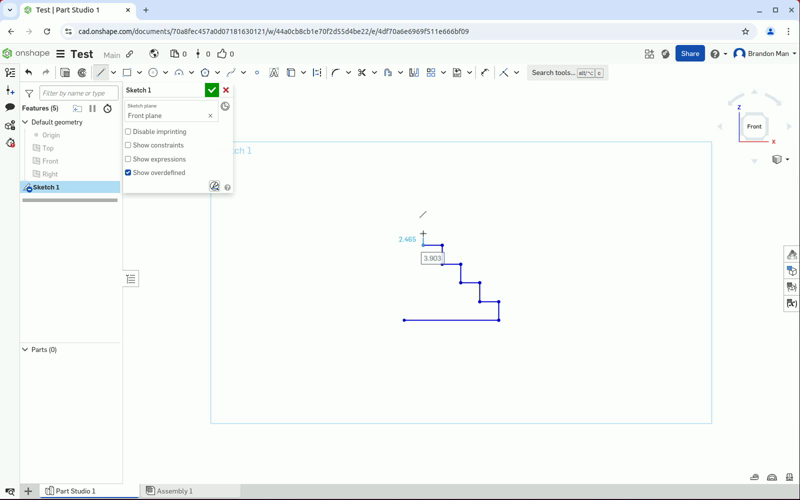
click(423, 233)
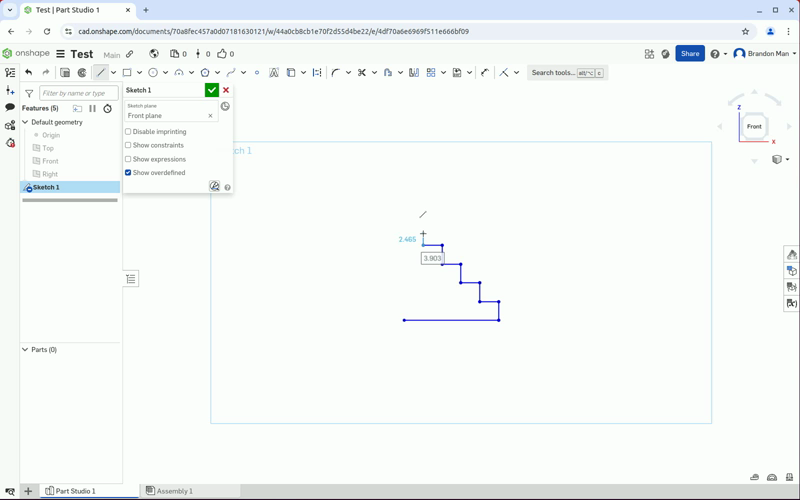
key_up(shift)
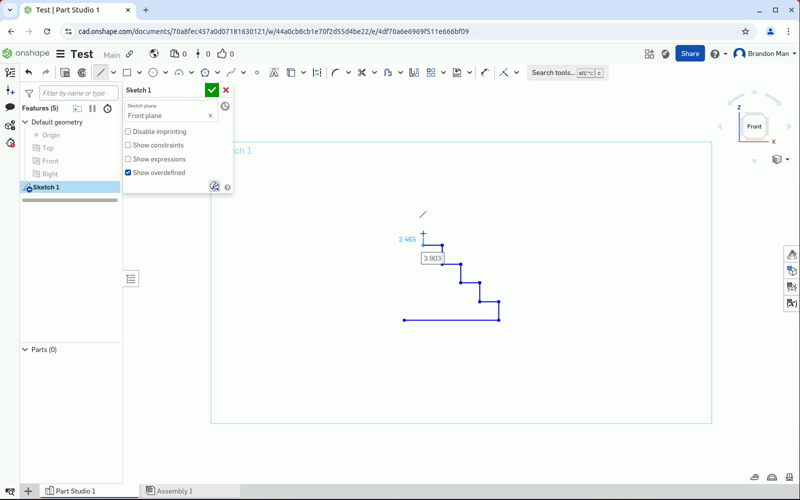
key_down(shift)
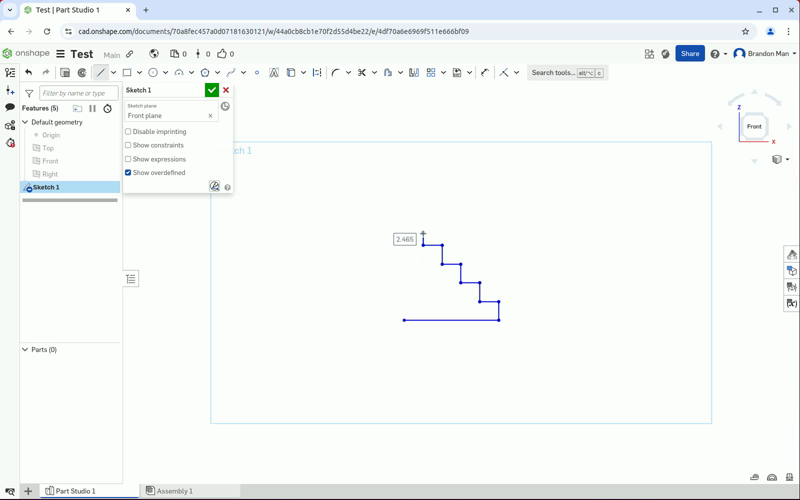
mouse_move(453, 233)
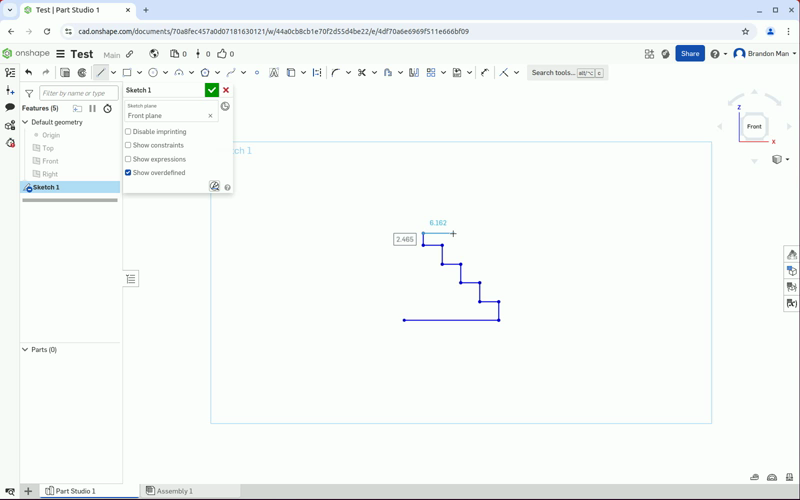
mouse_move(423, 226)
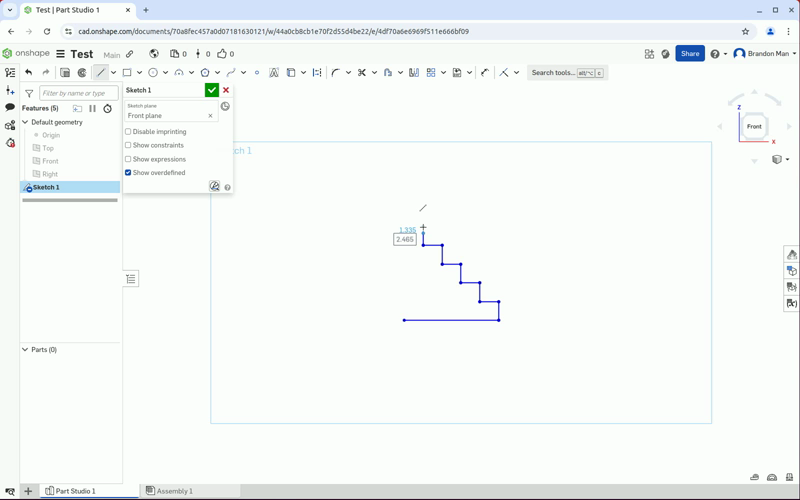
scroll(6)
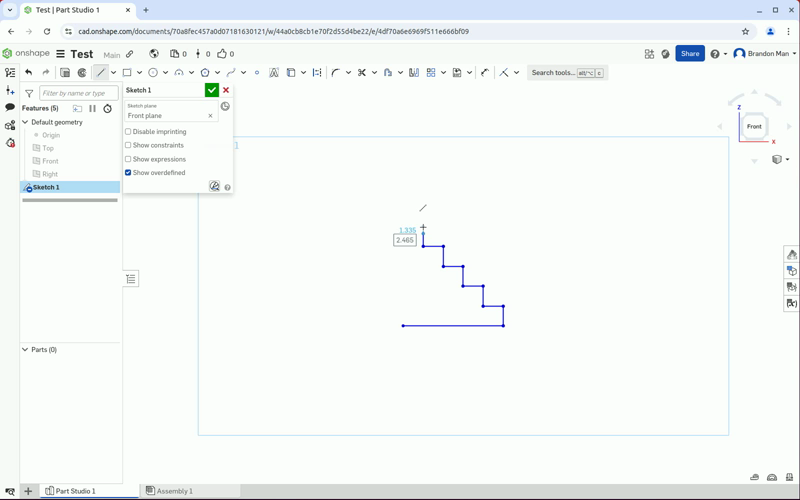
scroll(6)
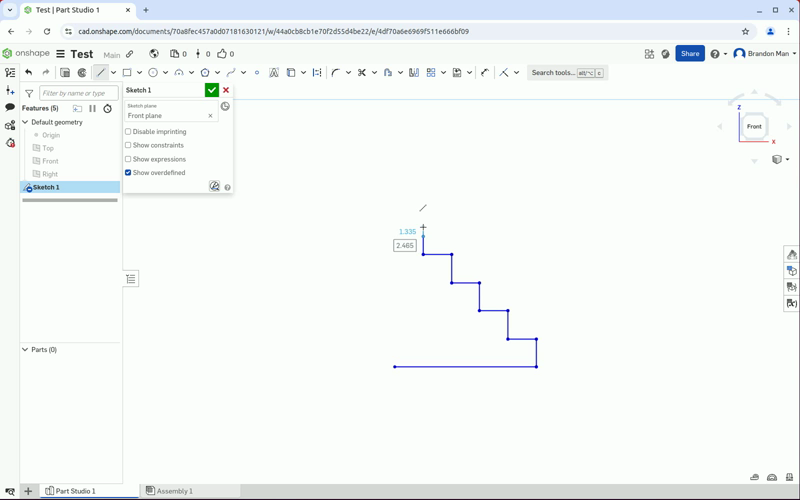
scroll(6)
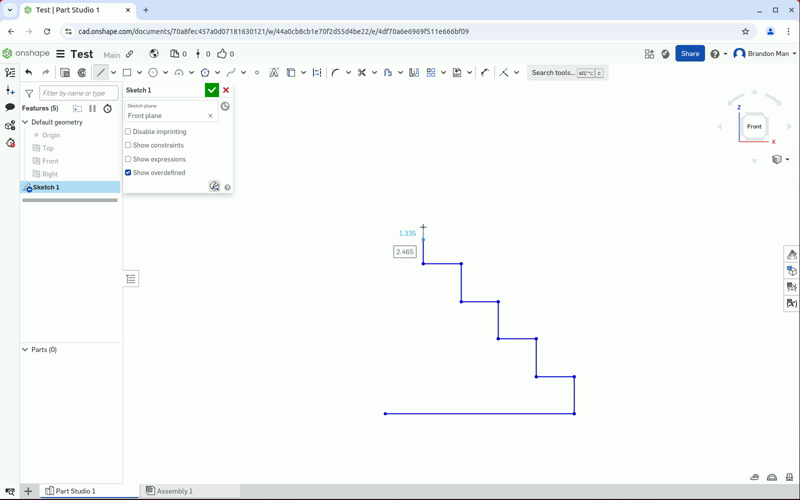
scroll(6)
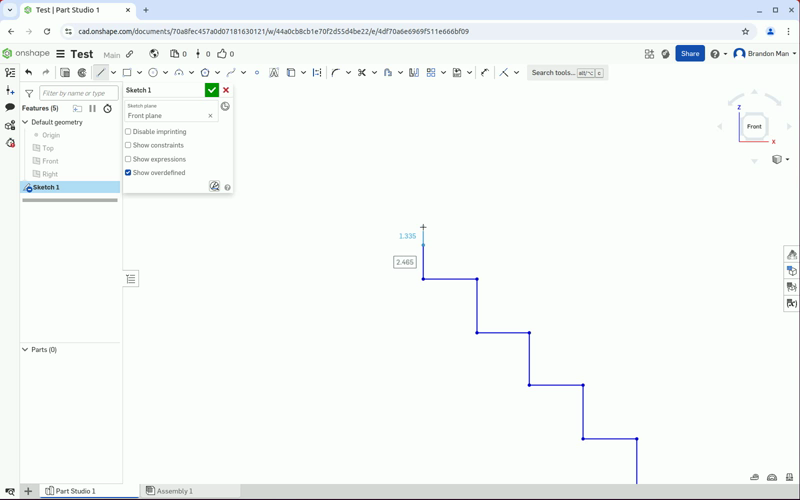
scroll(6)
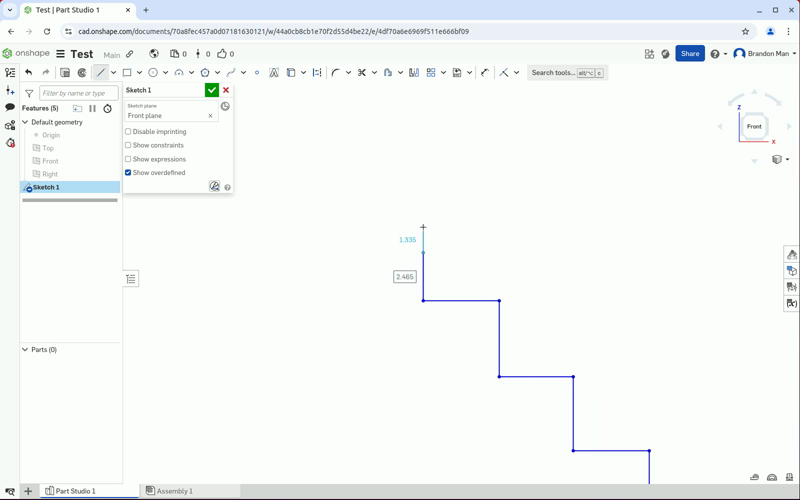
scroll(6)
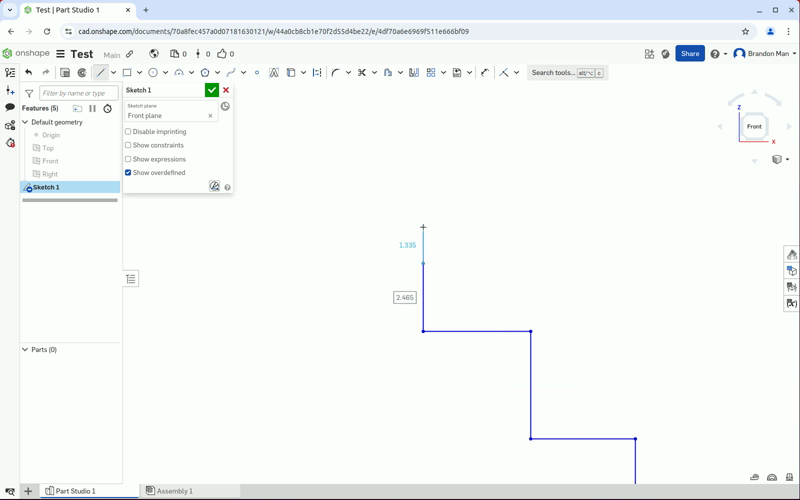
scroll(6)
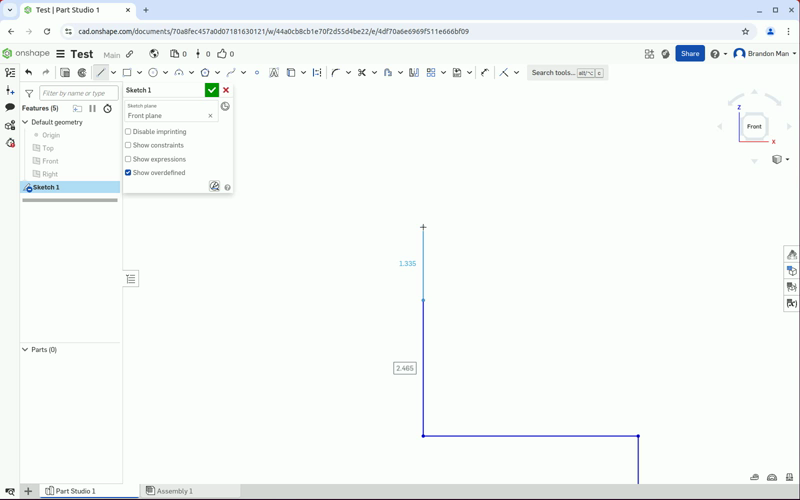
click(423, 226)
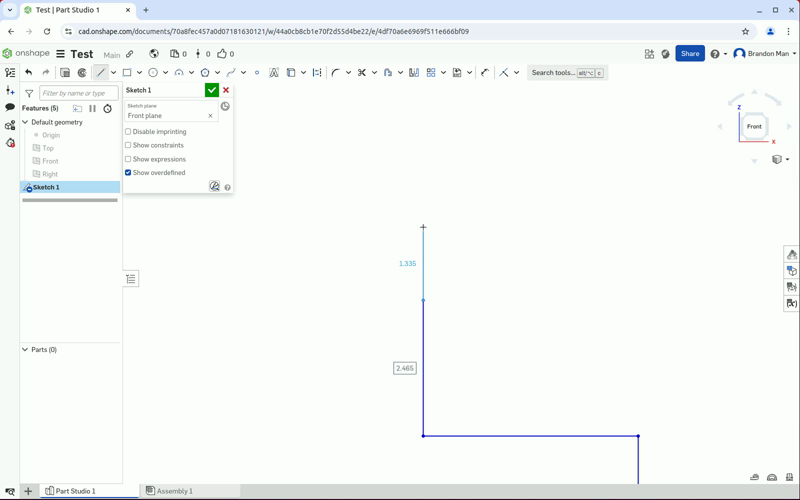
scroll(-6)
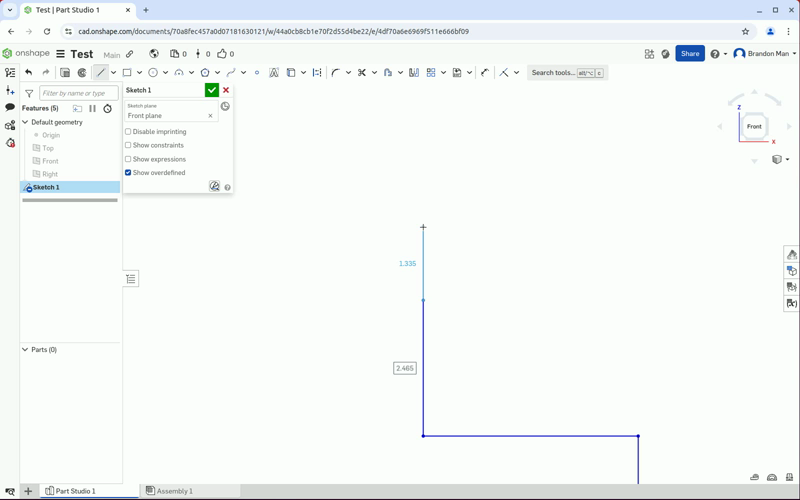
scroll(-6)
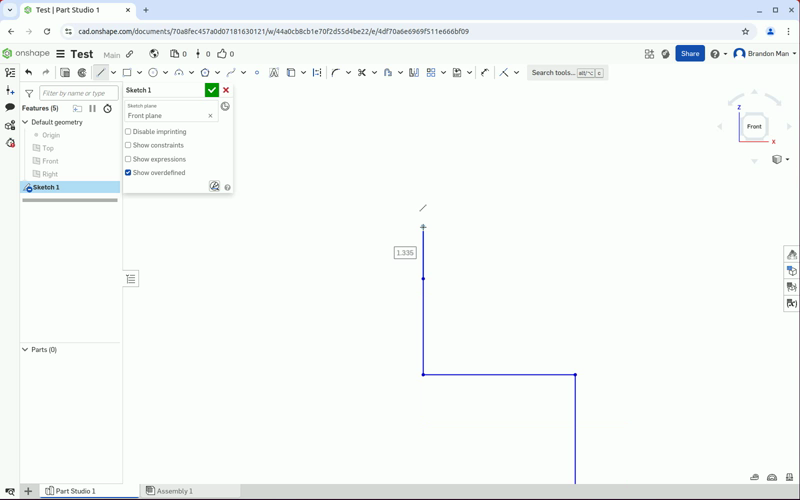
scroll(-6)
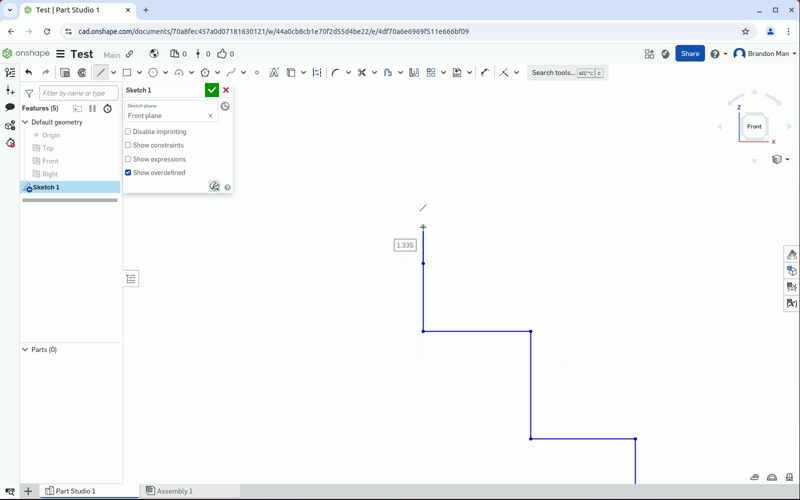
scroll(-6)
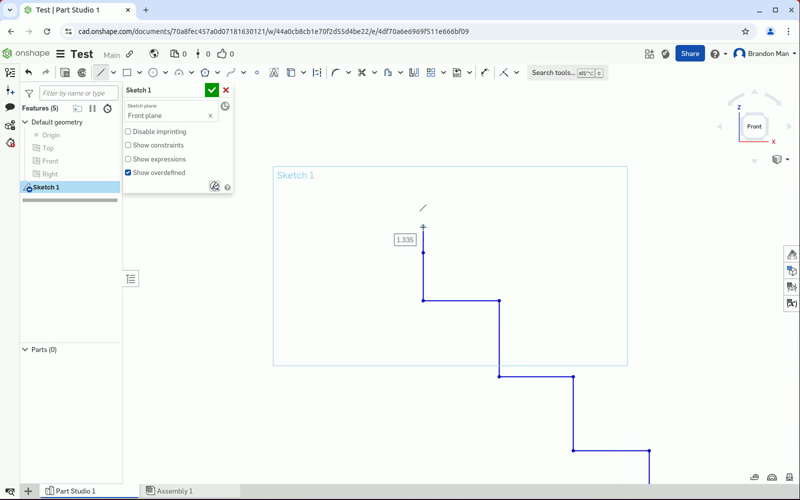
scroll(-6)
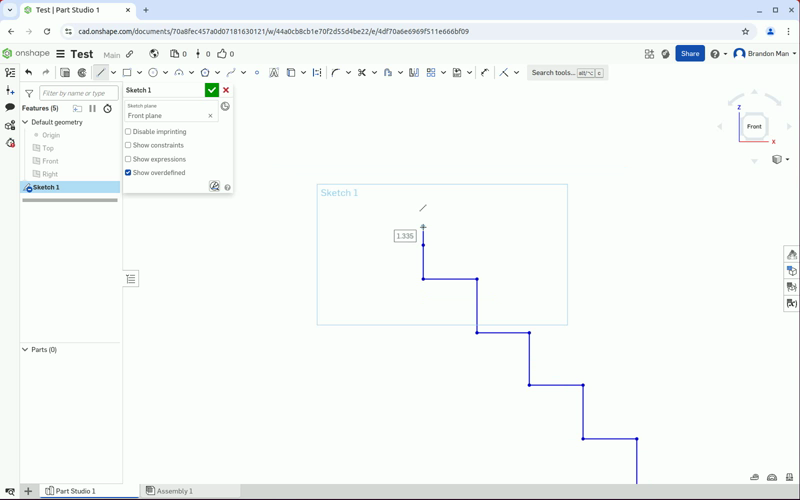
scroll(-6)
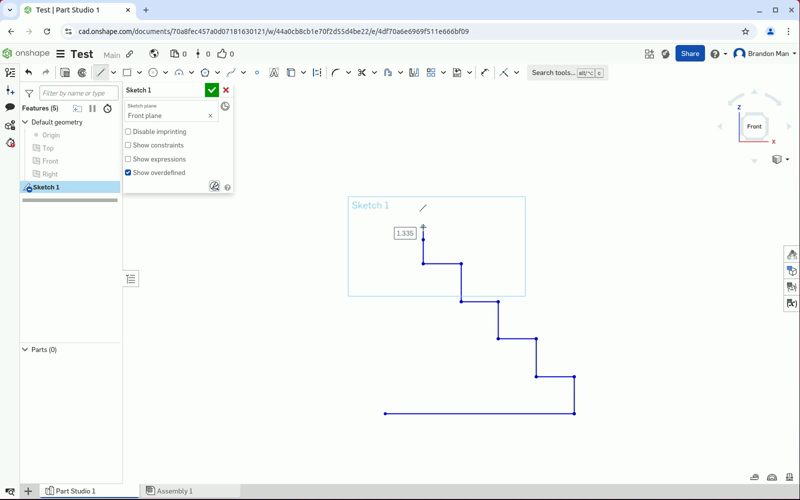
scroll(-6)
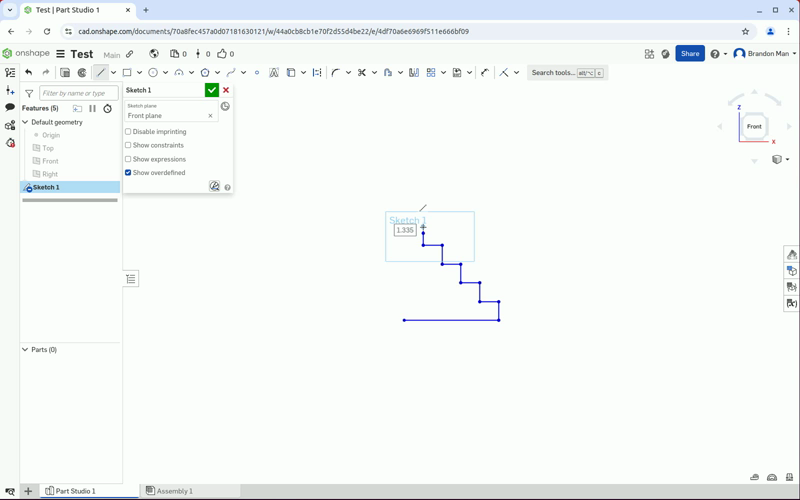
key_up(shift)
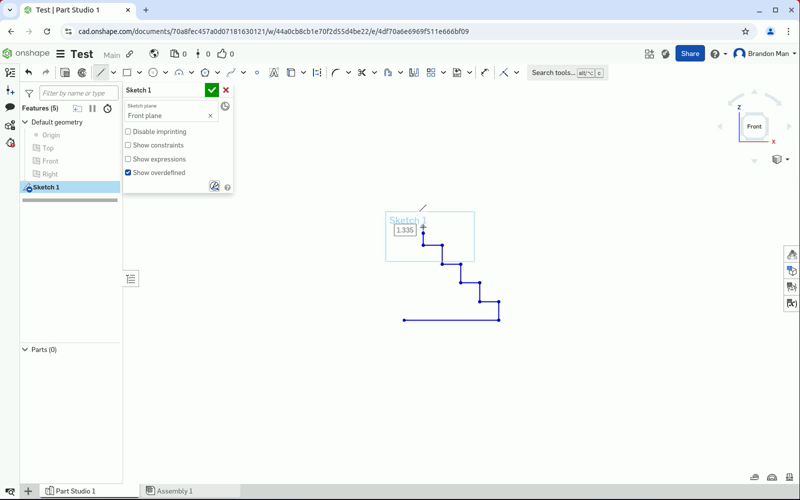
key_down(shift)
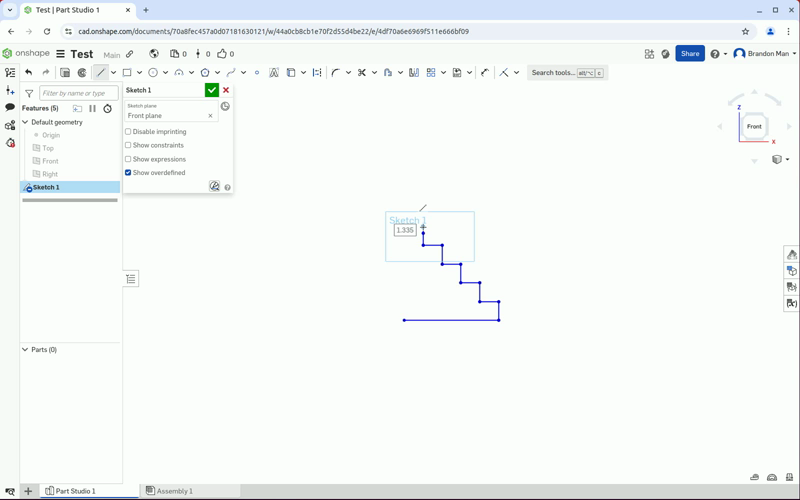
mouse_move(453, 226)
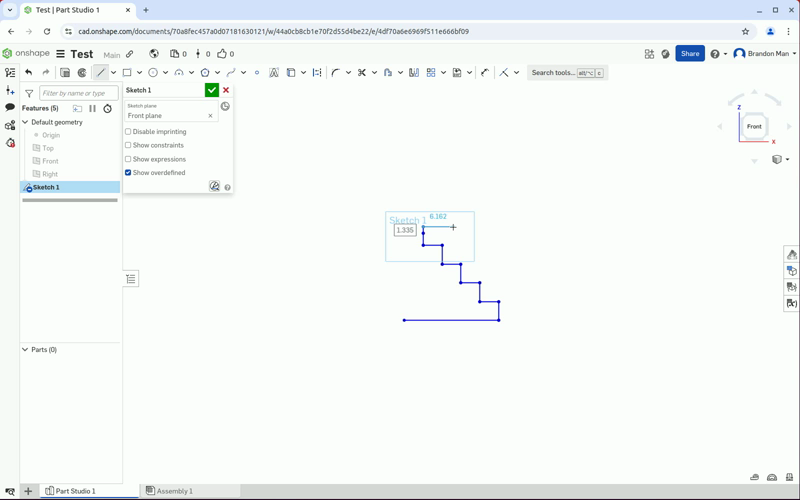
mouse_move(404, 226)
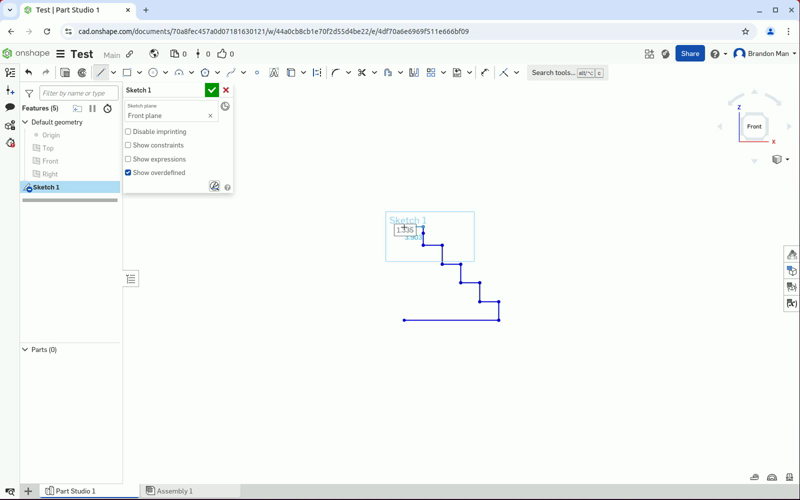
click(404, 226)
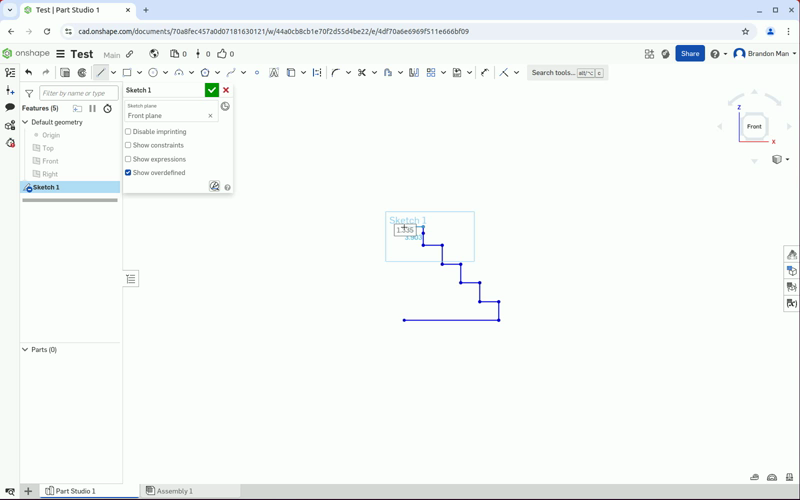
key_up(shift)
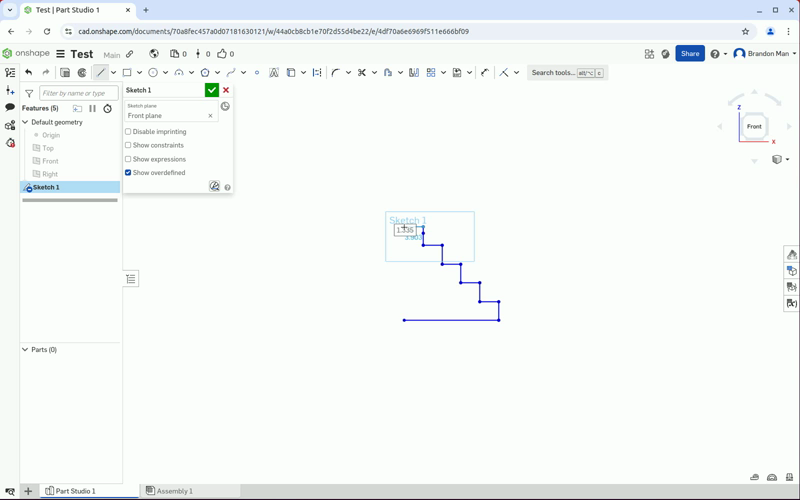
key_down(shift)
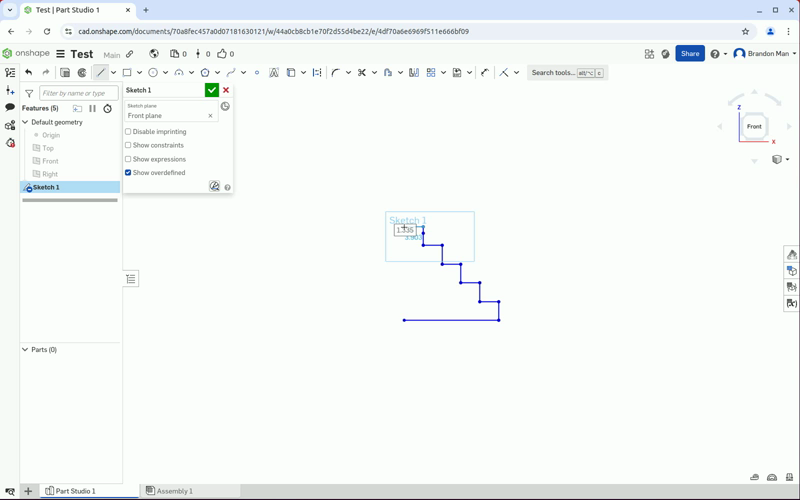
mouse_move(404, 320)
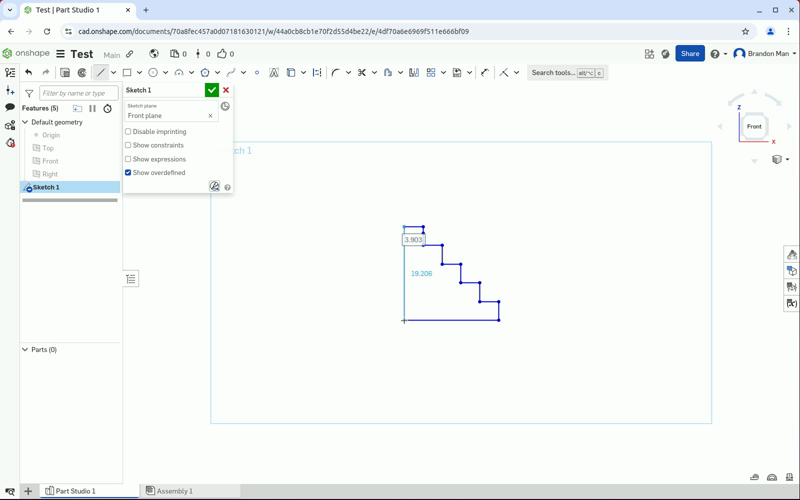
key_up(shift)
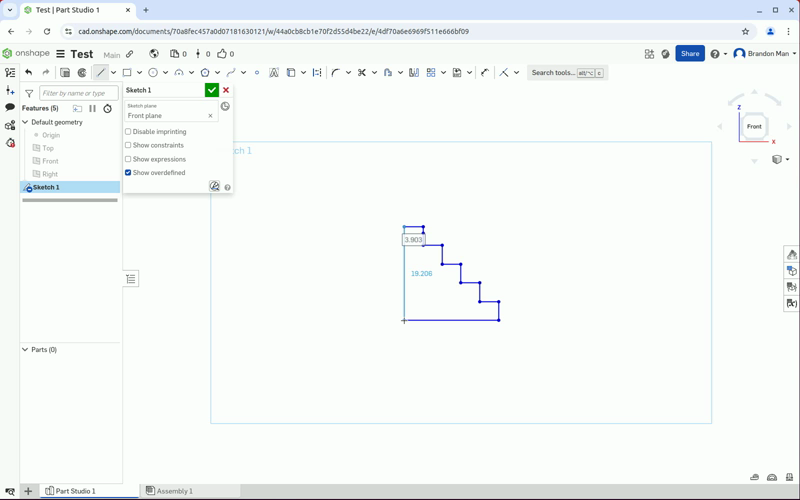
click(404, 320)
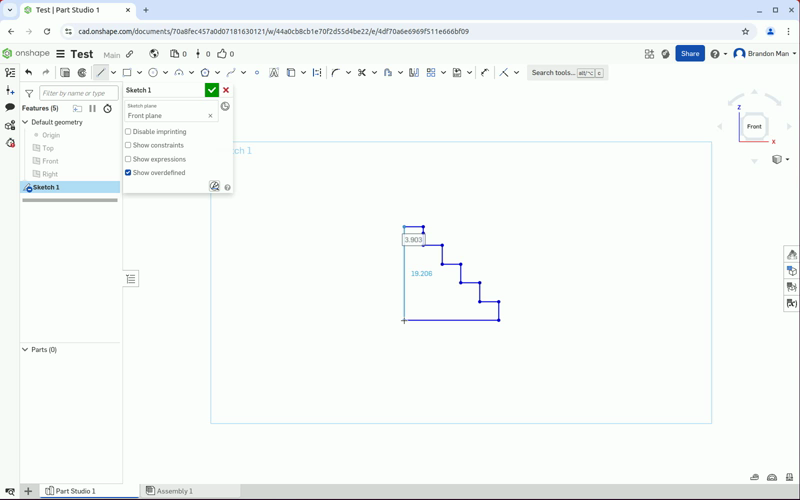
key(esc)
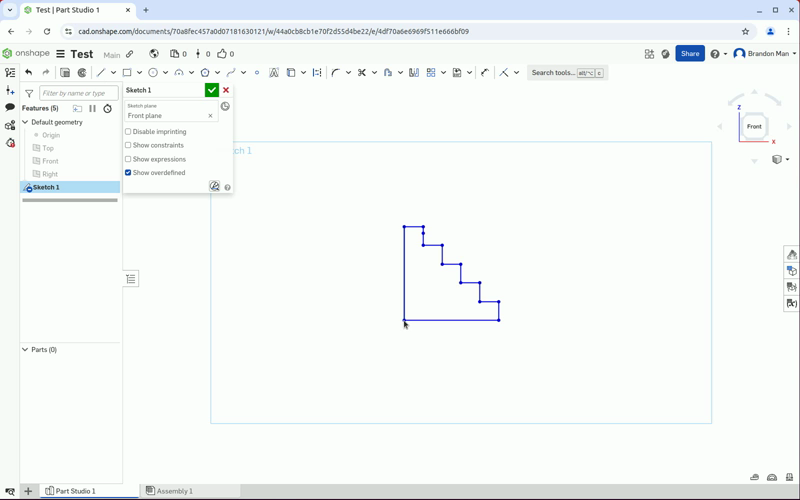
mouse_move(432, 270)
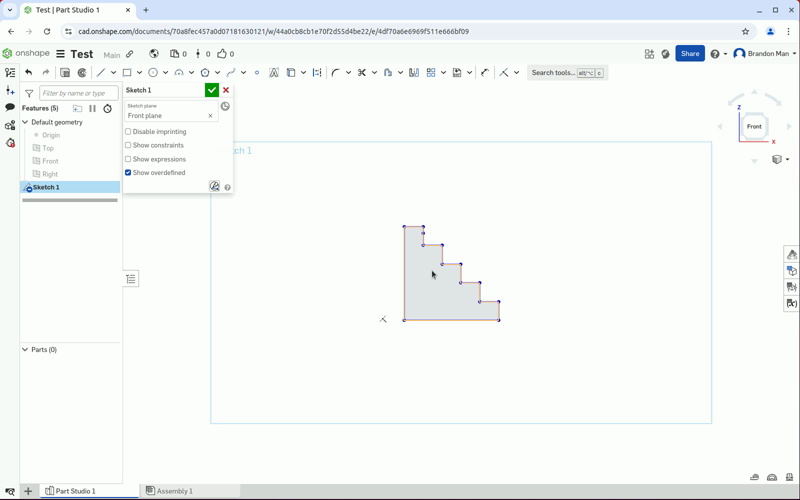
click(432, 270)
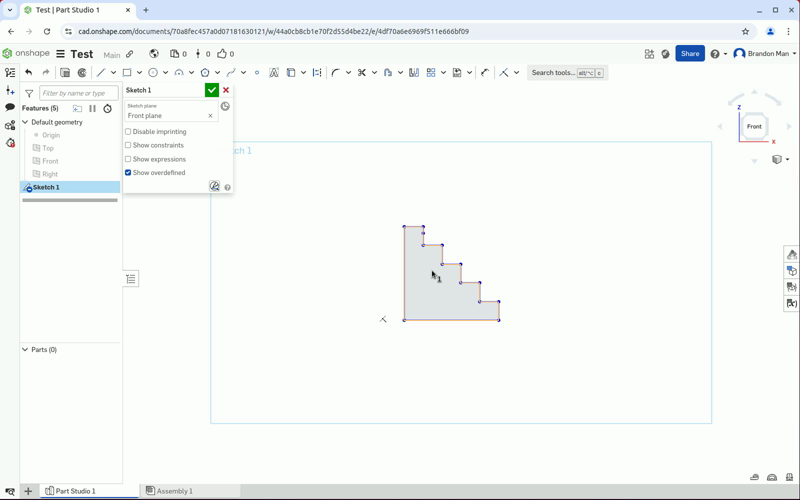
mouse_move(73, 352)
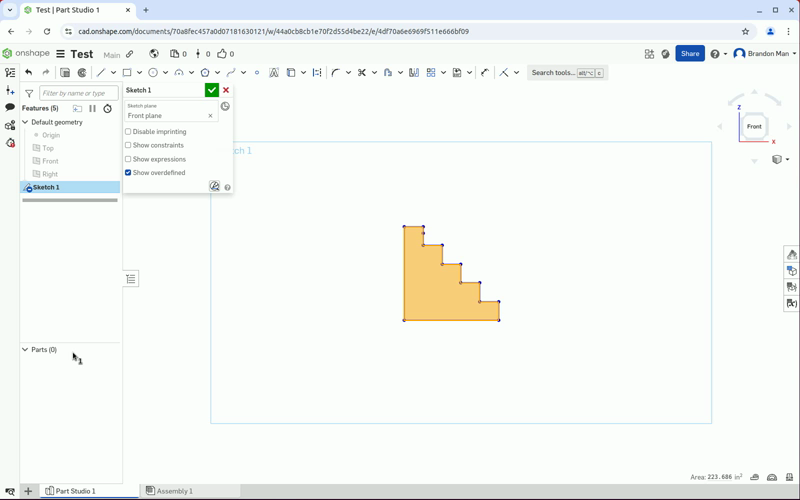
key(shift+y)
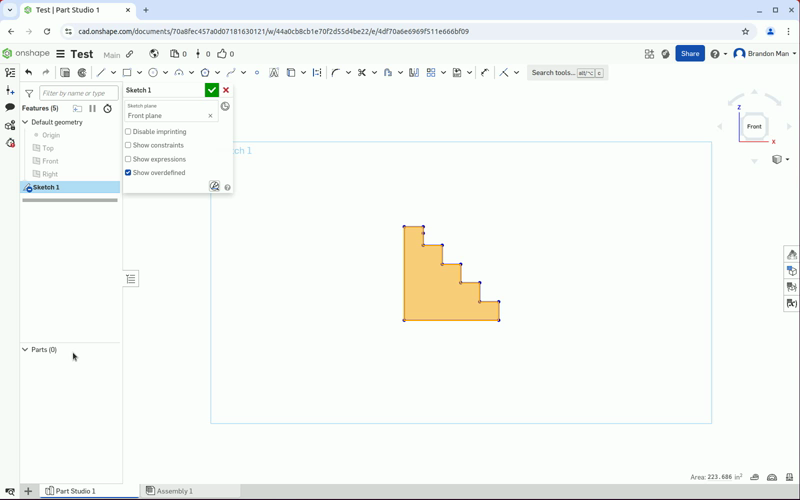
key(shift+e)
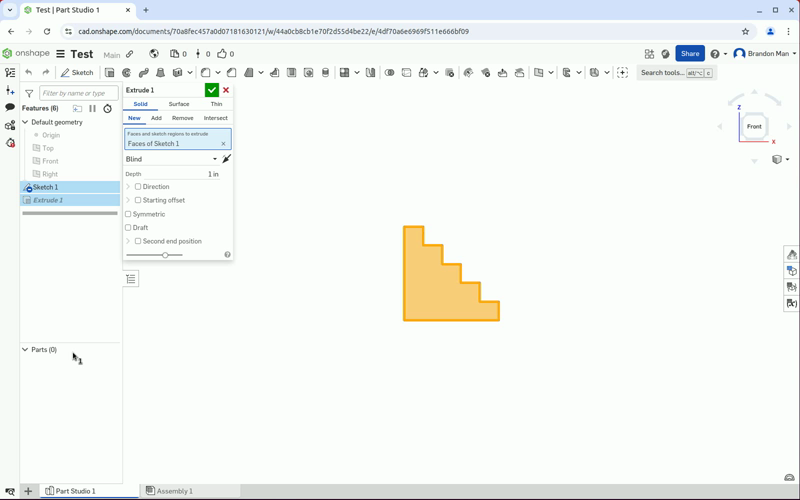
mouse_move(143, 106)
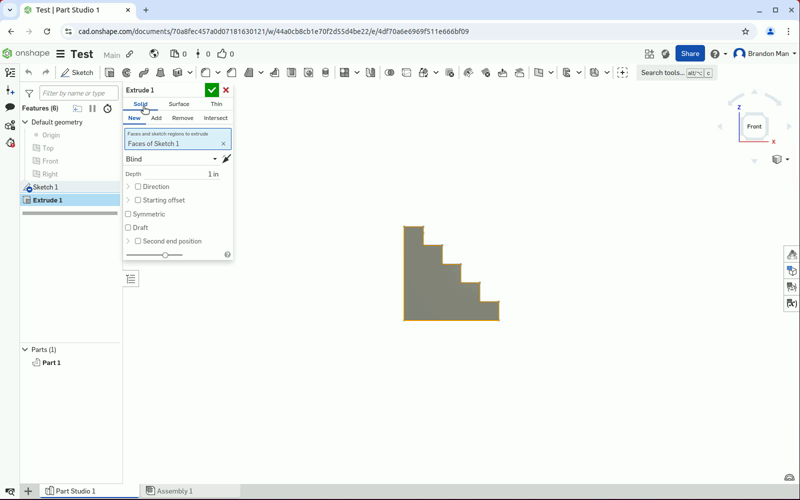
click(143, 106)
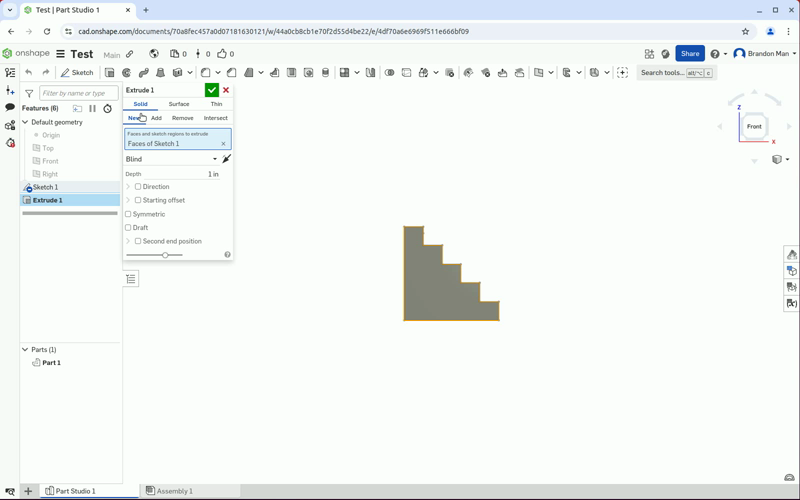
mouse_move(137, 120)
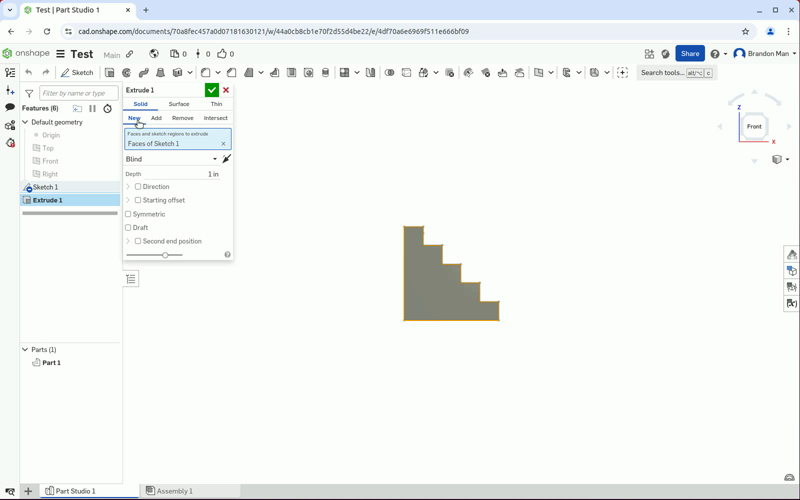
click(137, 120)
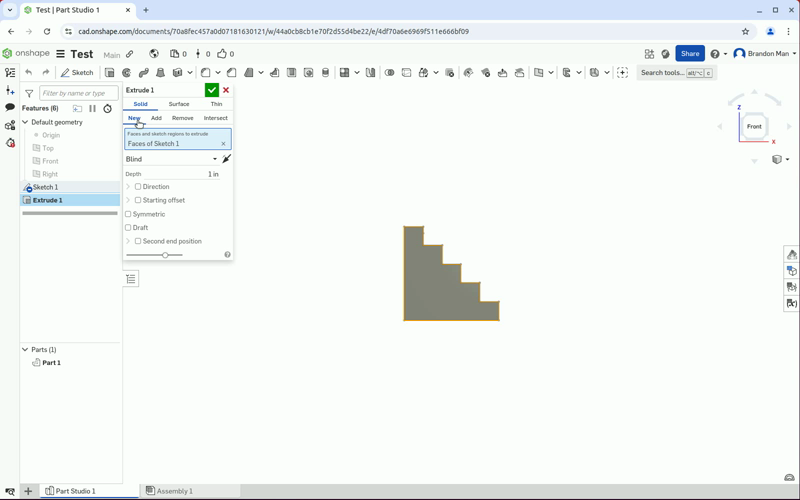
key(tab, 4)
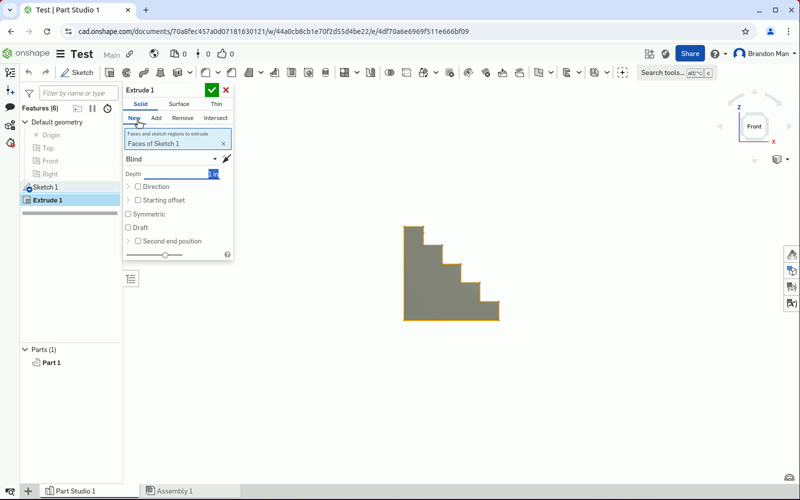
text(7.703)
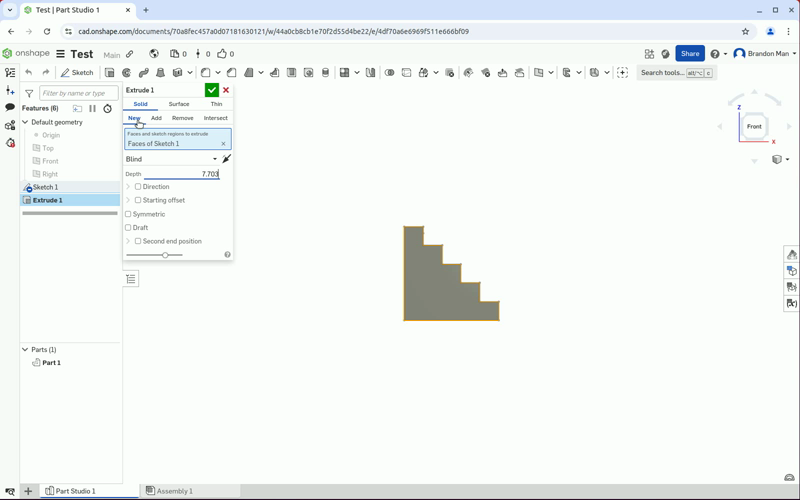
key(enter)
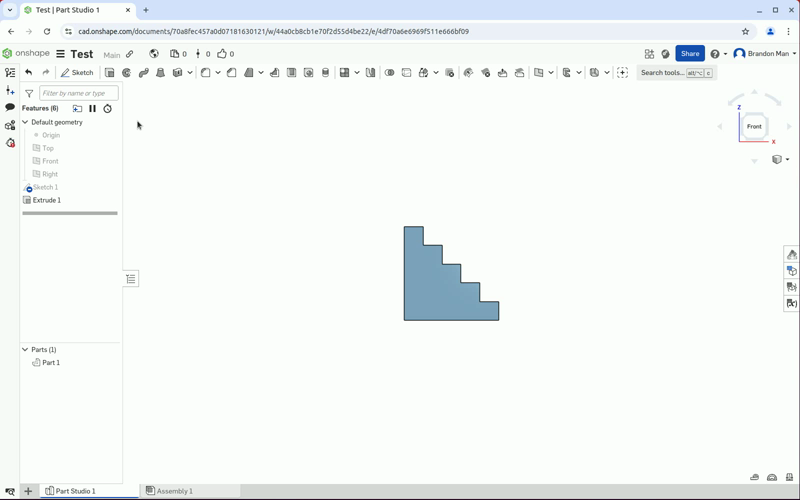
key(shift+h)
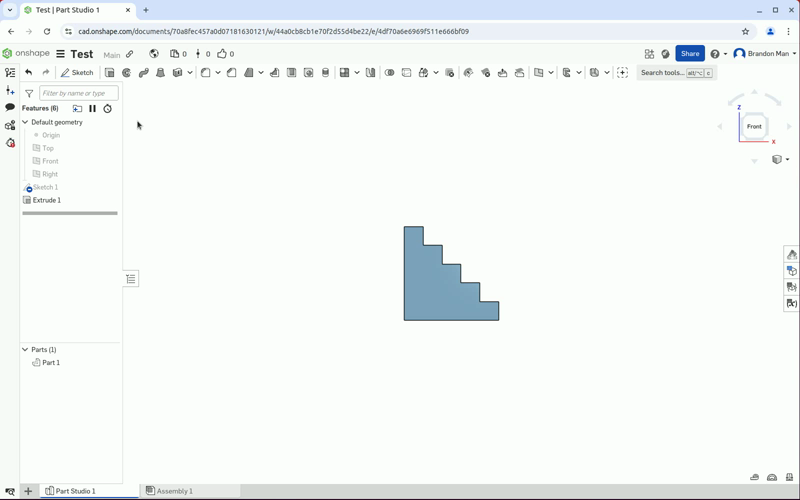
key(shift+h)
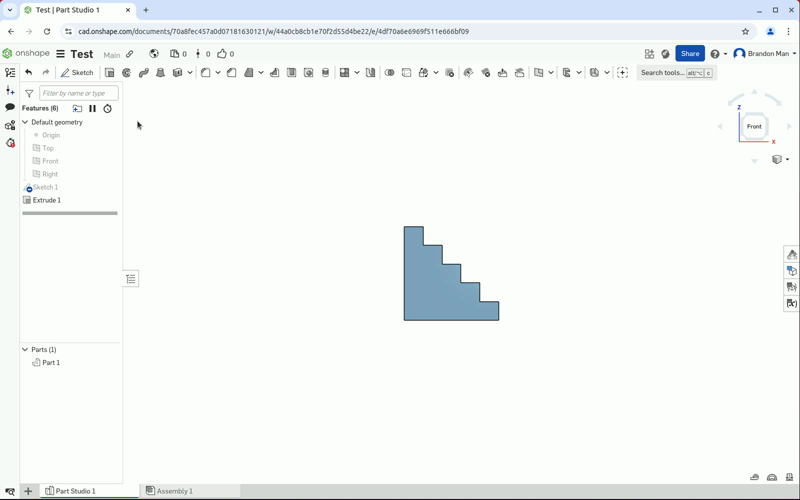
mouse_move(73, 189)
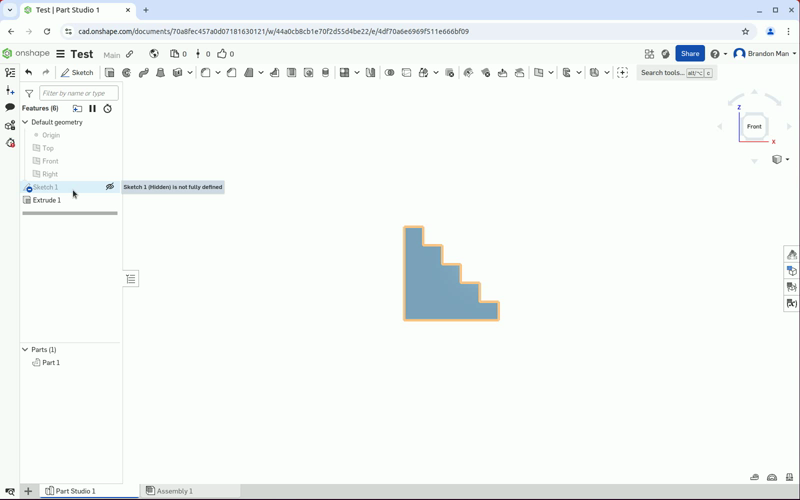
click(73, 189)
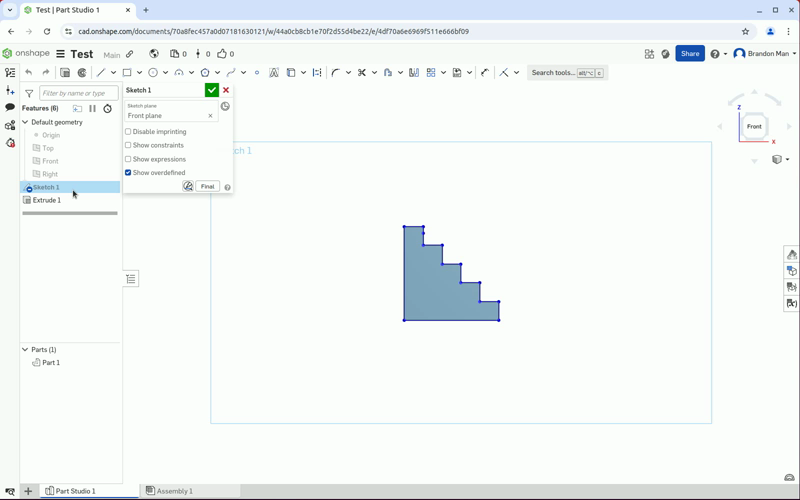
mouse_move(229, 92)
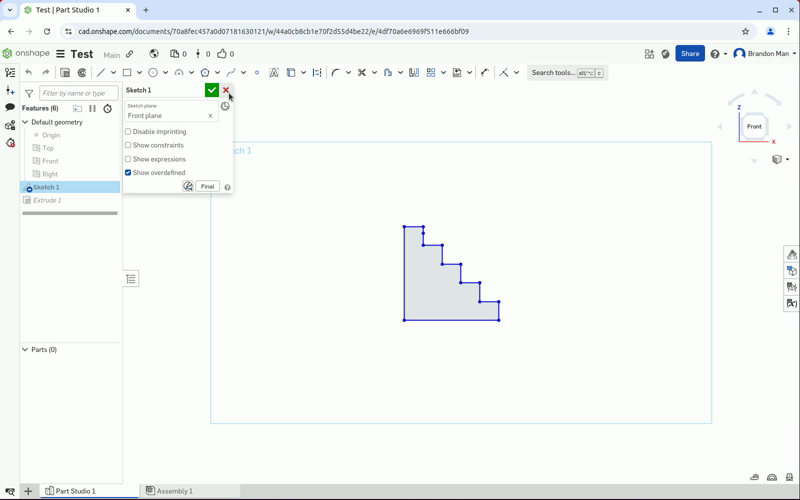
click(229, 92)
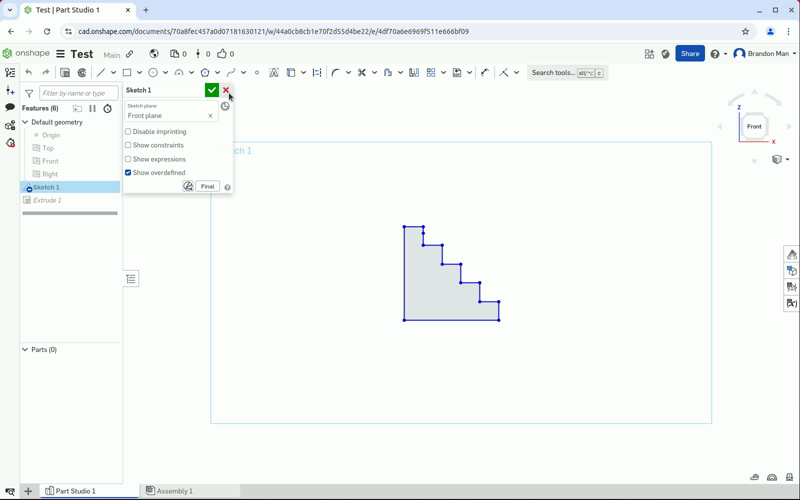
key(shift+s)
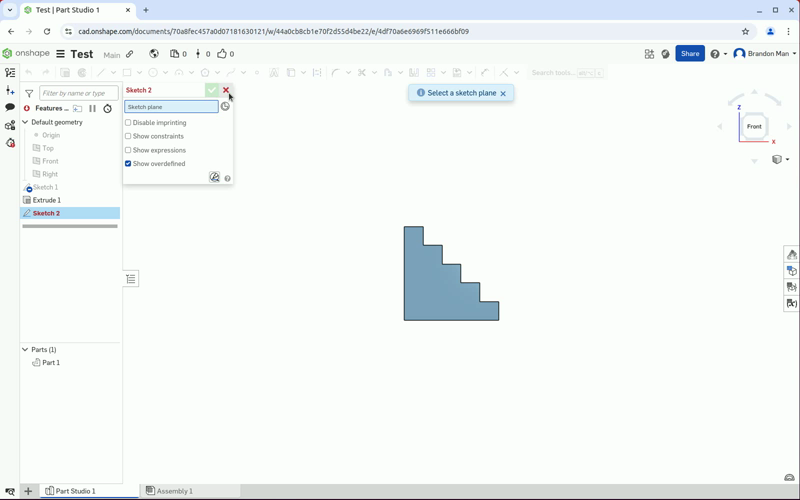
mouse_move(73, 163)
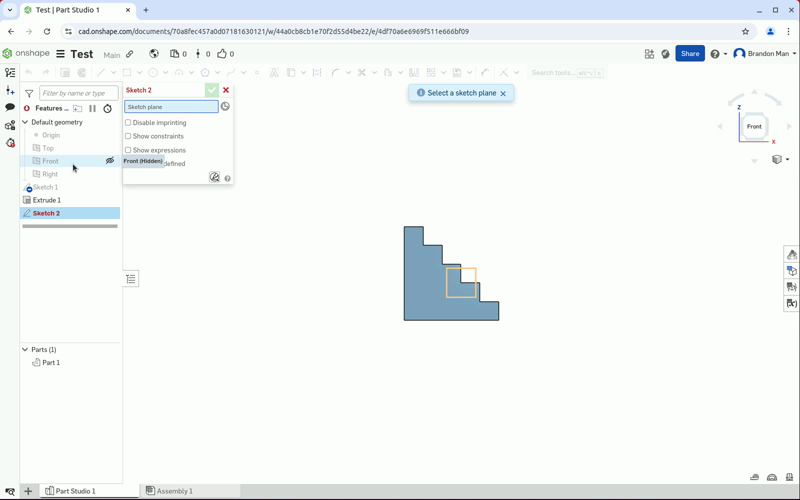
click(73, 163)
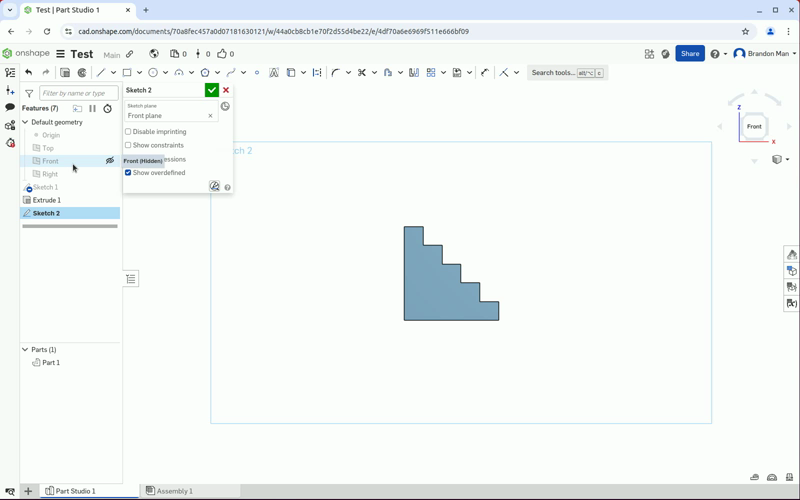
mouse_move(73, 352)
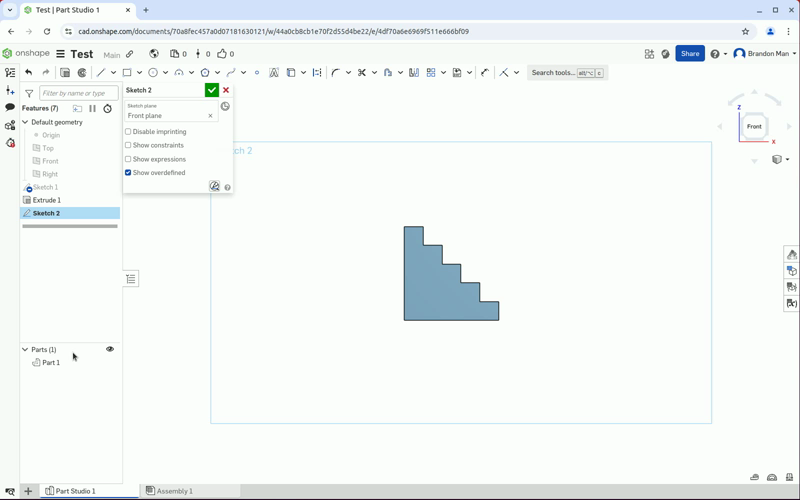
key(y)
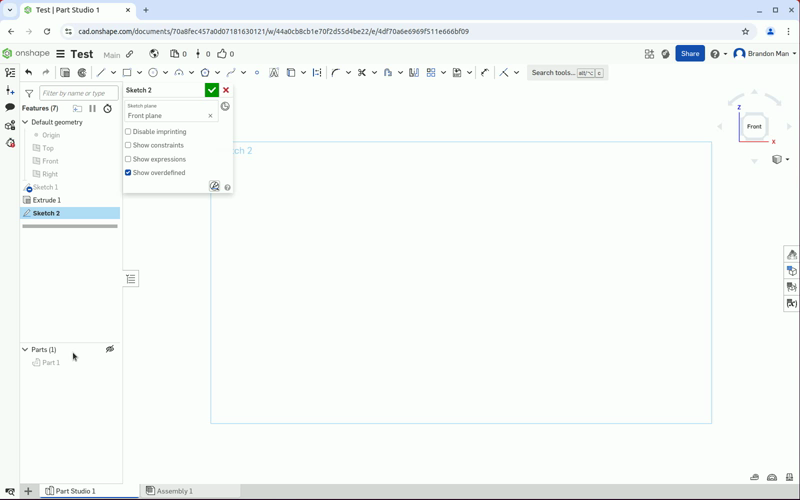
key(l)
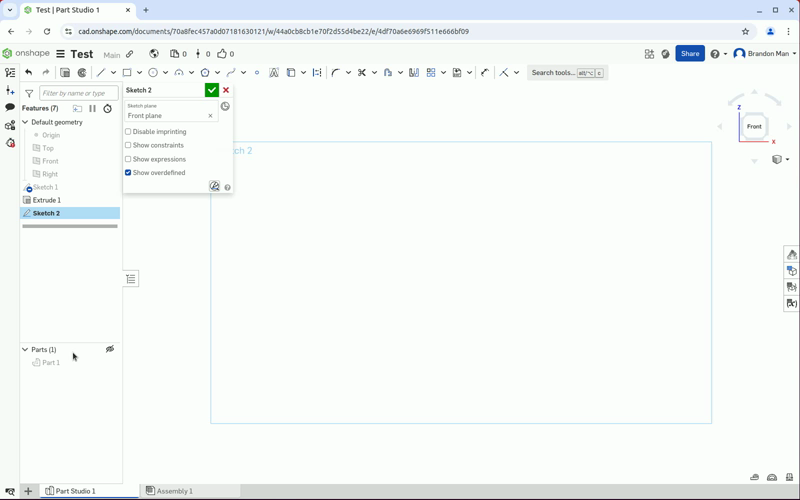
key_down(shift)
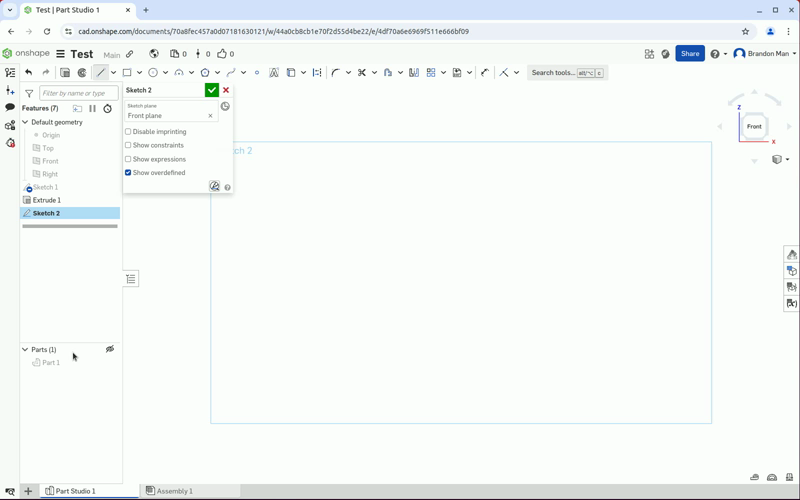
mouse_move(404, 320)
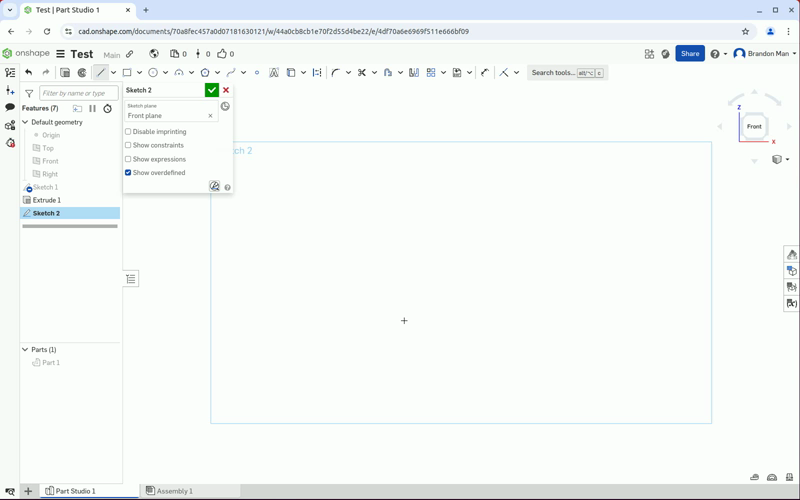
click(404, 320)
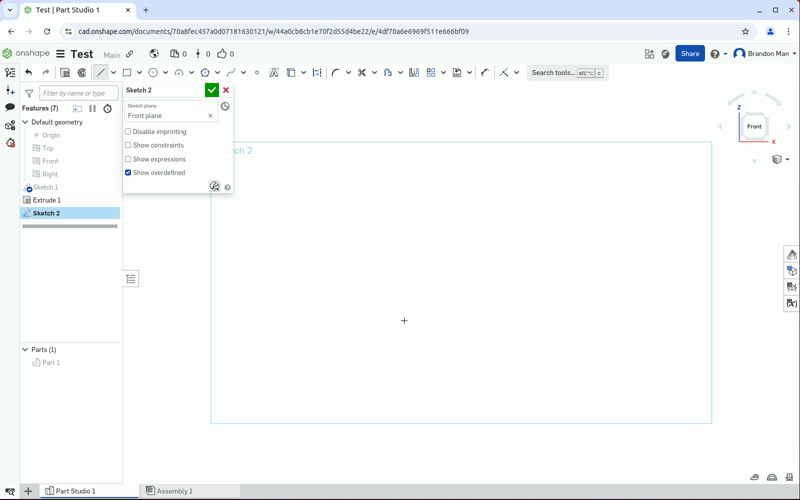
key_up(shift)
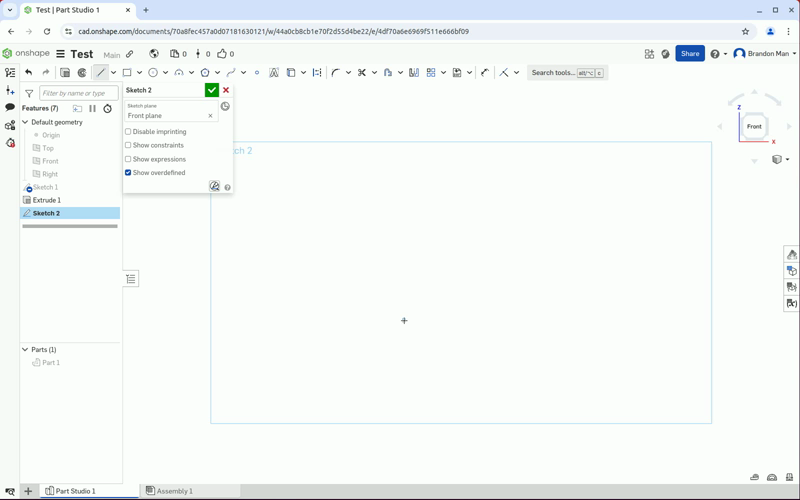
key_down(shift)
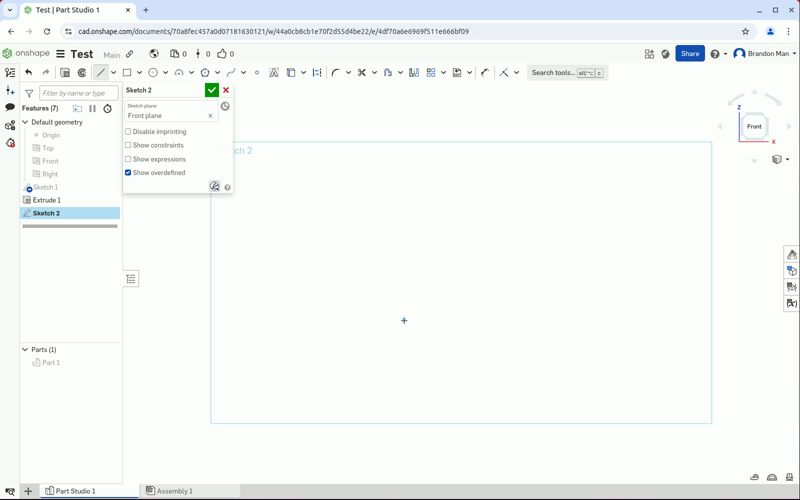
mouse_move(498, 320)
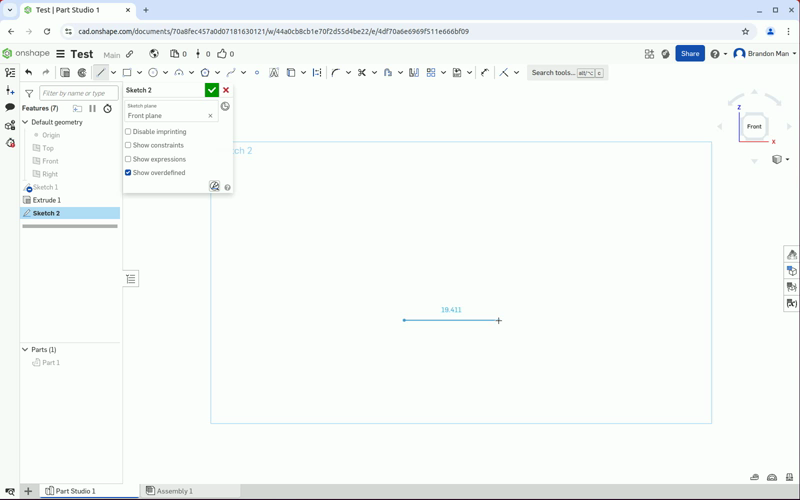
click(498, 320)
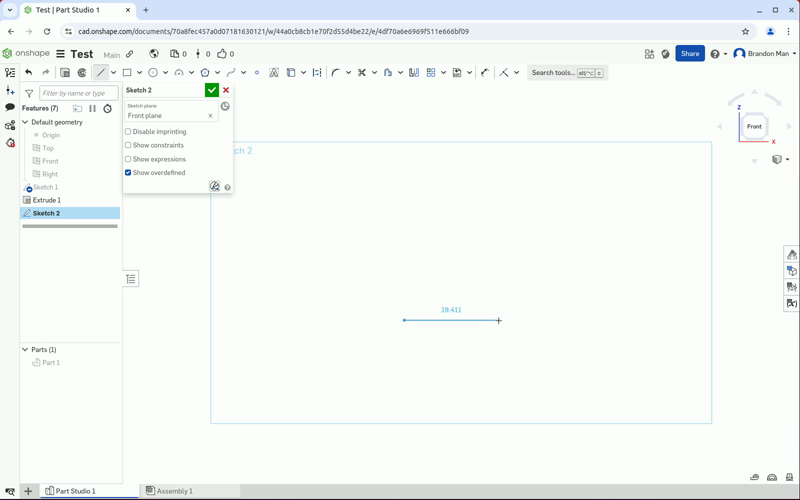
key_up(shift)
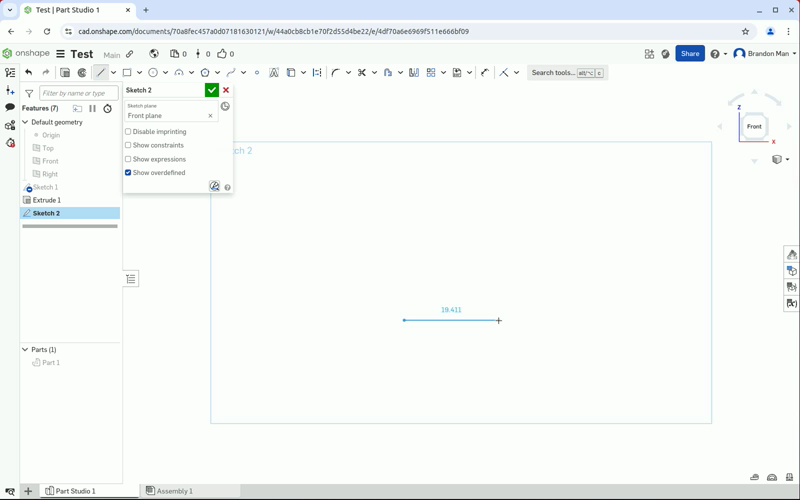
key_down(shift)
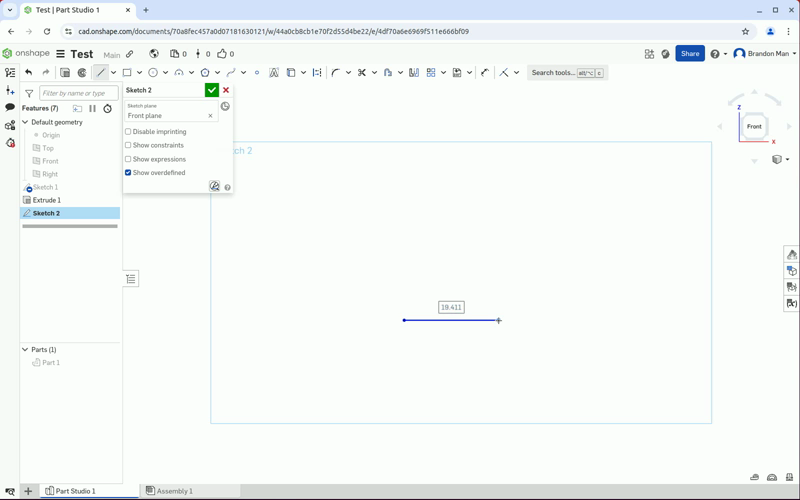
mouse_move(528, 320)
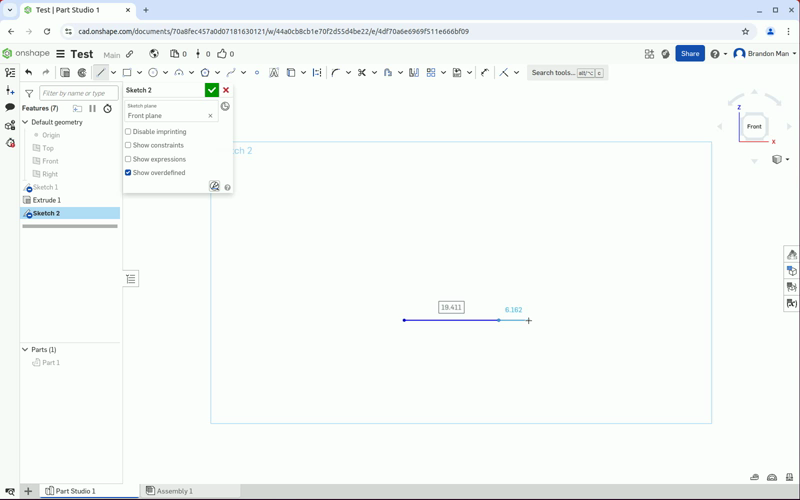
mouse_move(498, 301)
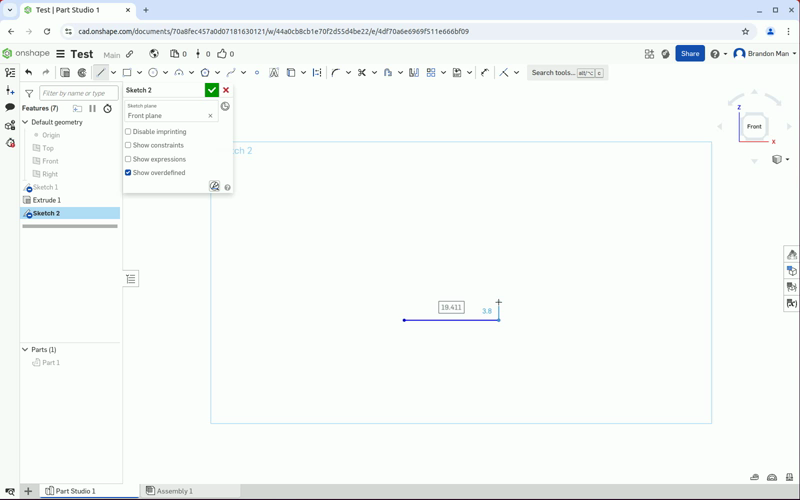
click(498, 301)
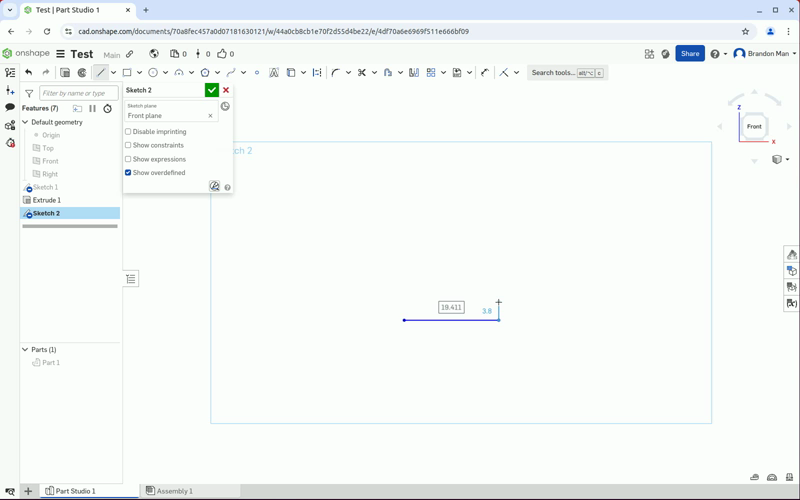
key_up(shift)
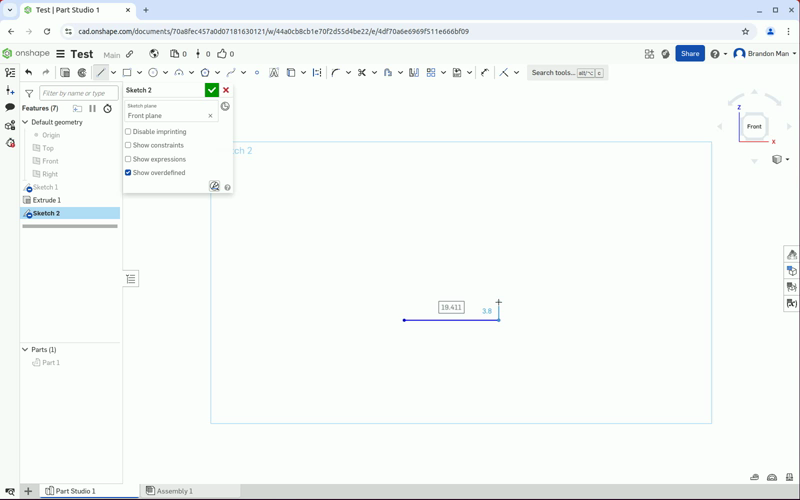
key_down(shift)
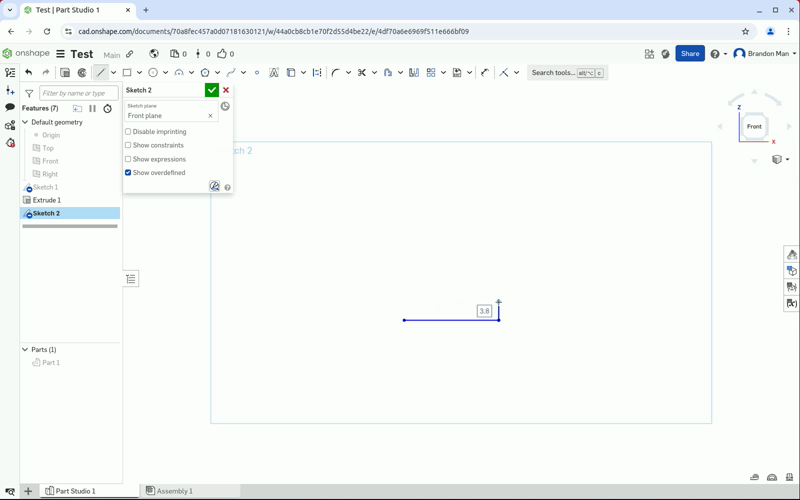
mouse_move(528, 301)
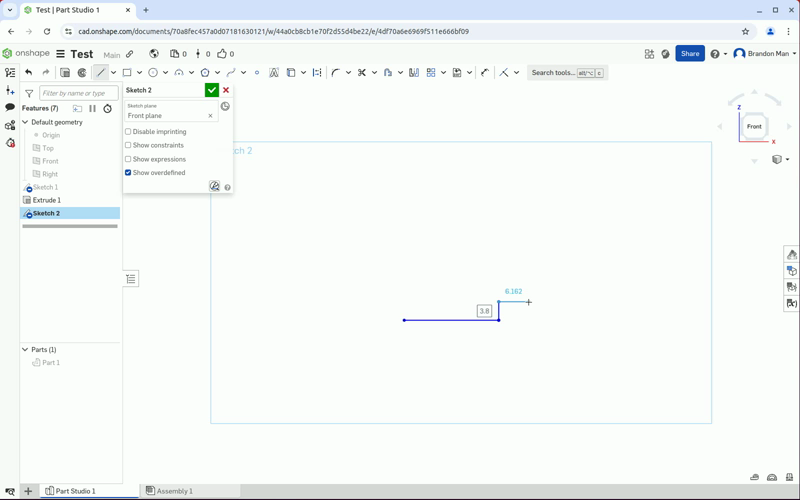
mouse_move(479, 301)
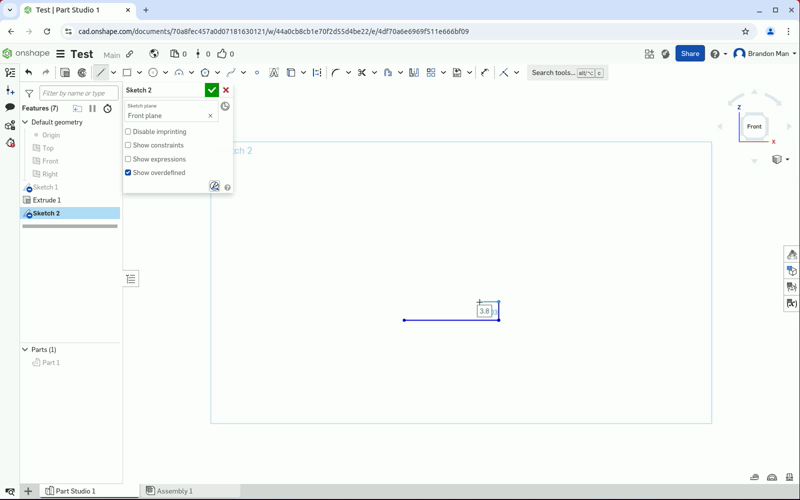
click(479, 301)
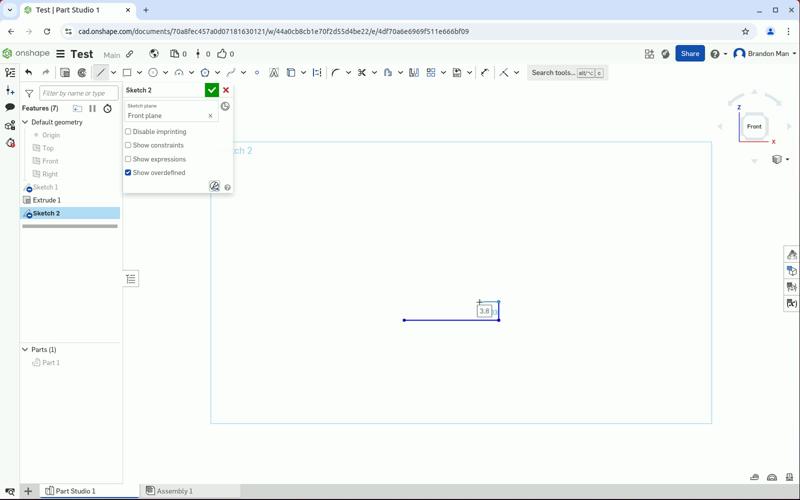
key_up(shift)
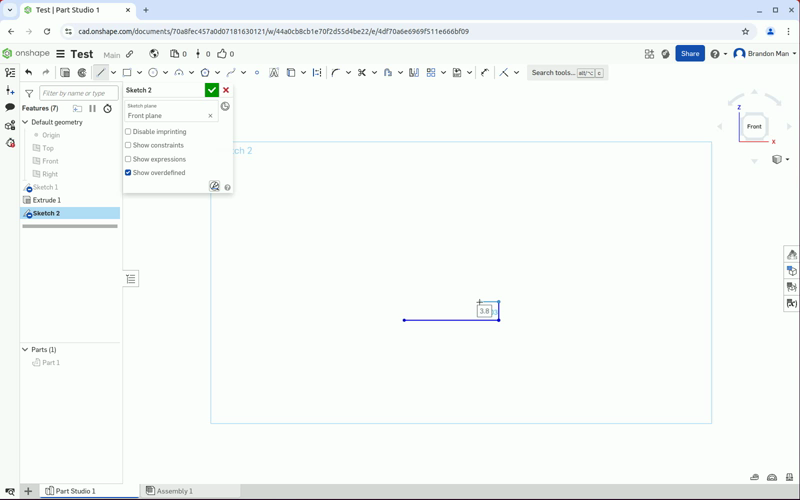
key_down(shift)
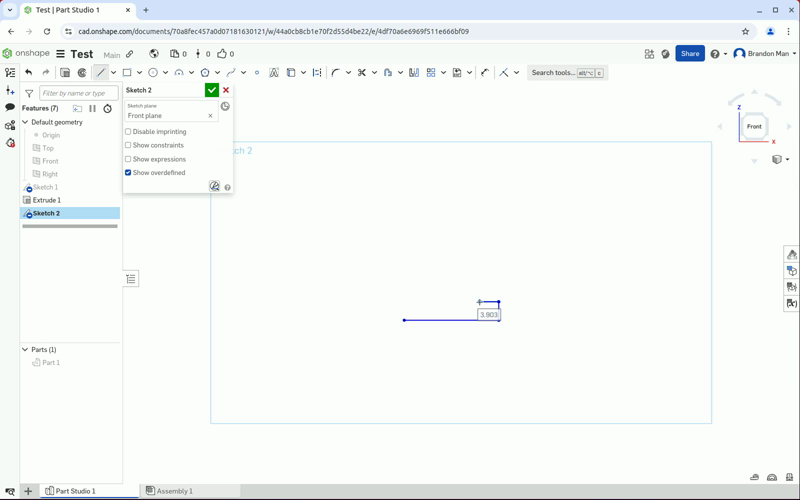
mouse_move(509, 301)
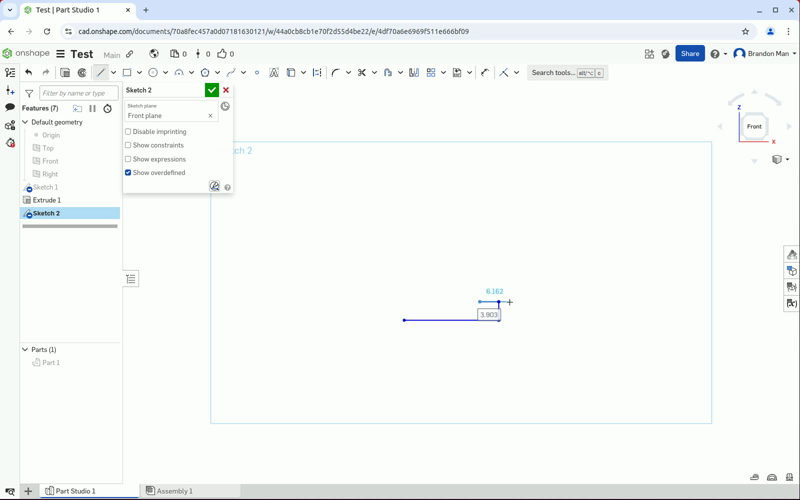
mouse_move(479, 282)
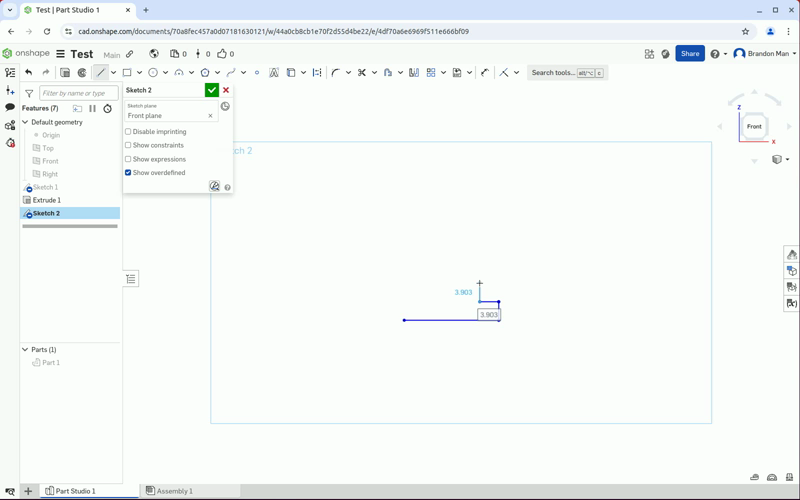
click(479, 282)
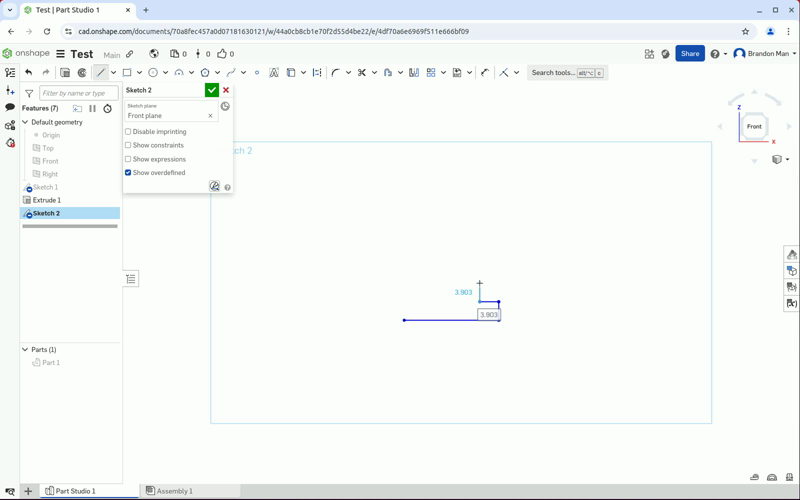
key_up(shift)
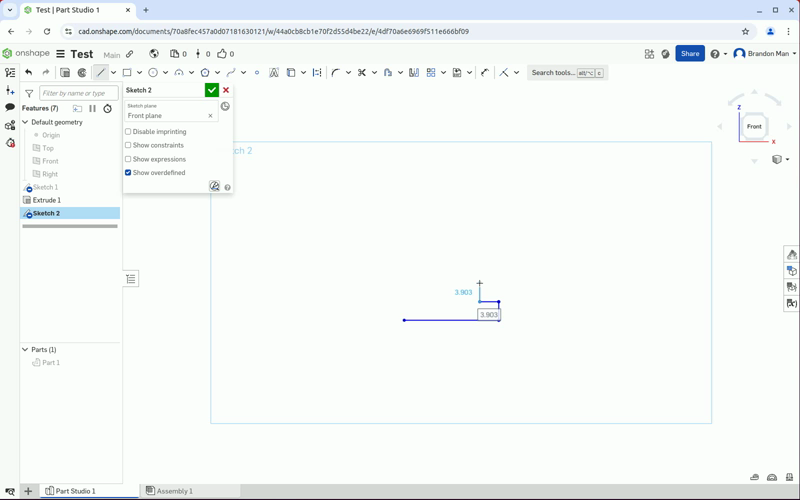
key_down(shift)
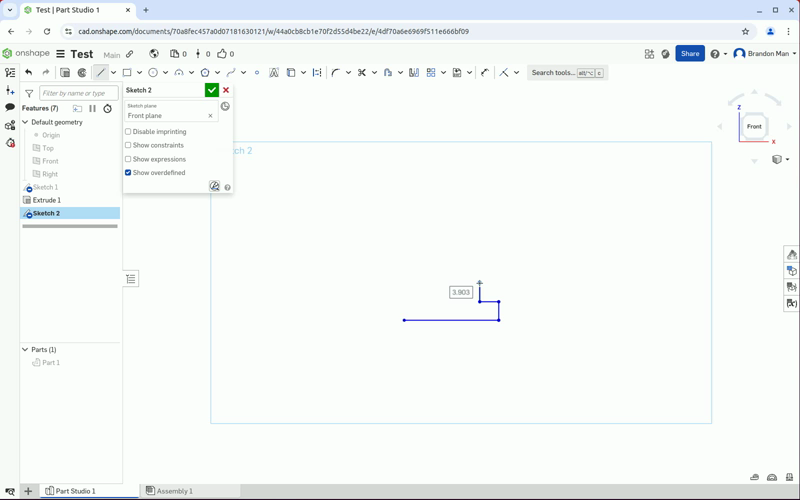
mouse_move(509, 282)
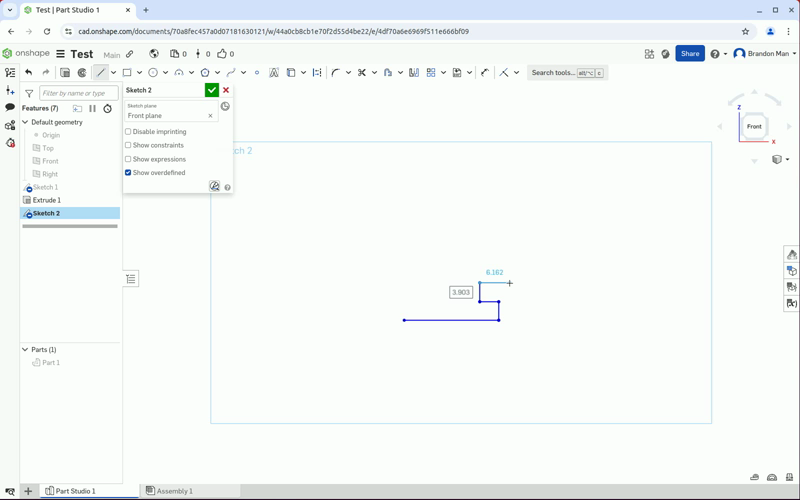
mouse_move(460, 282)
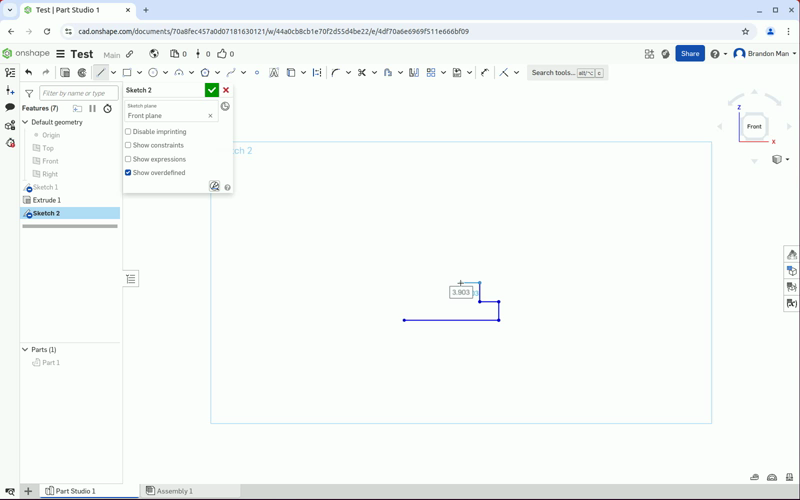
click(460, 282)
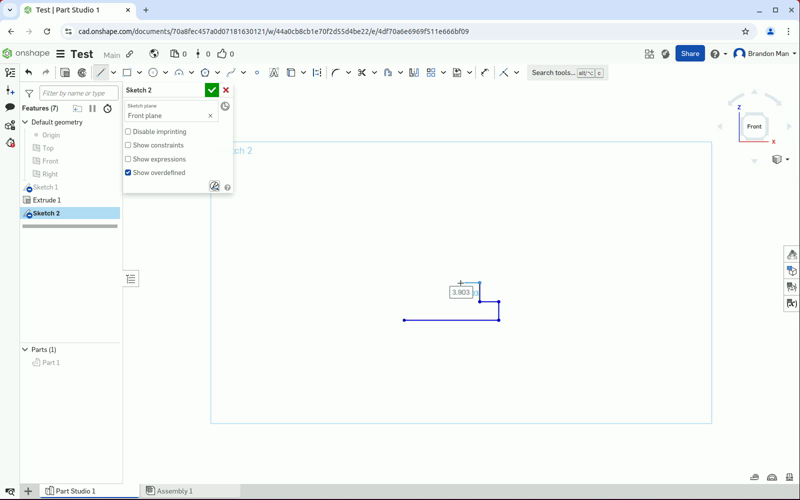
key_up(shift)
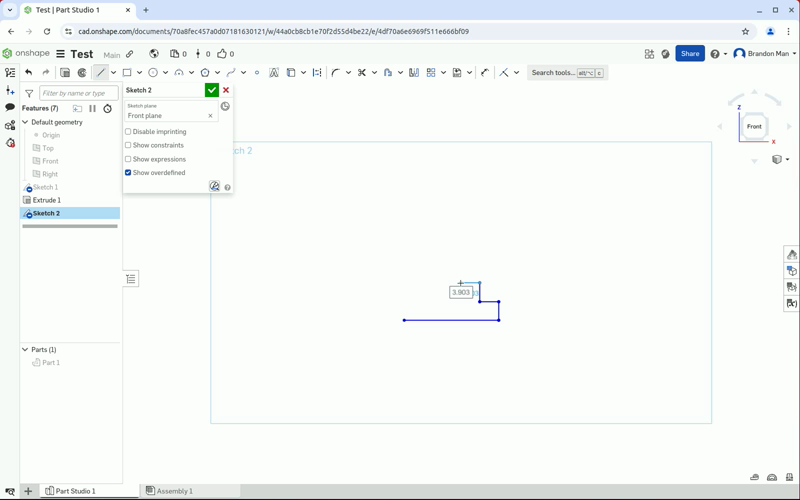
key_down(shift)
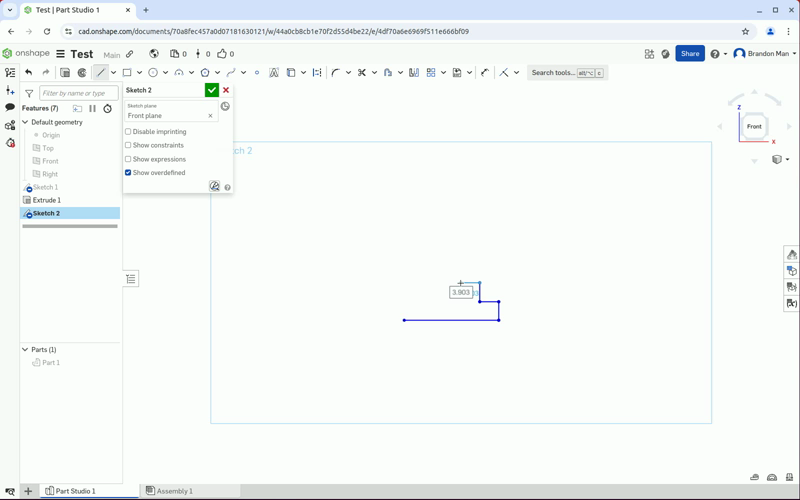
mouse_move(490, 282)
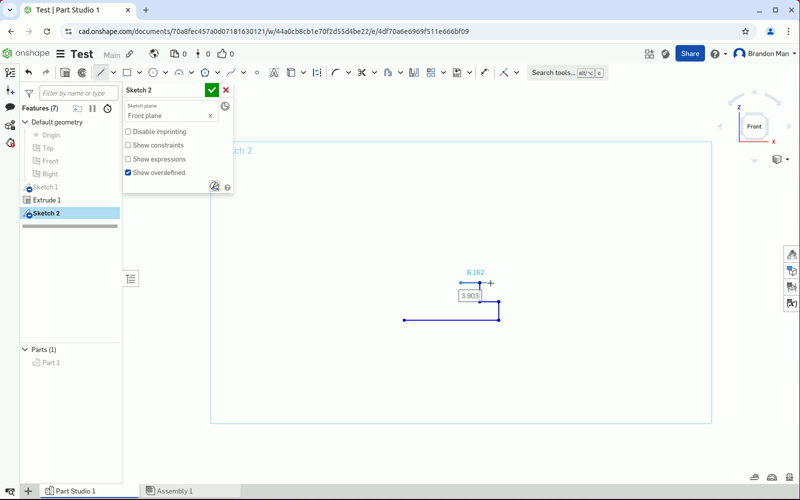
mouse_move(460, 264)
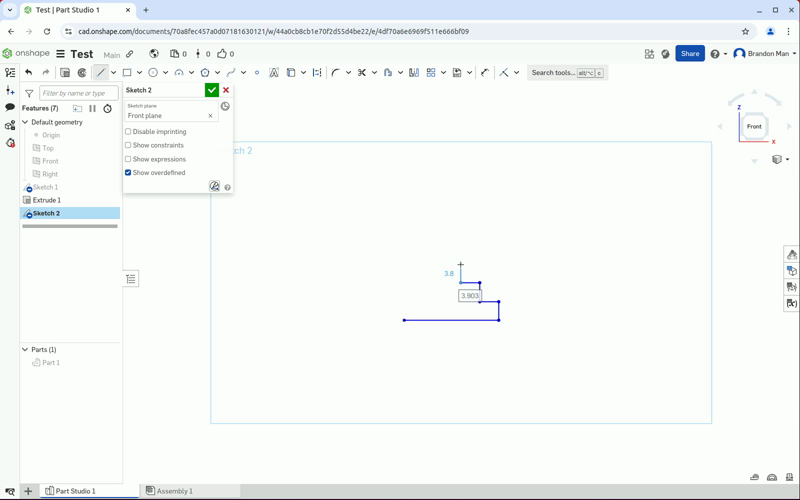
click(460, 264)
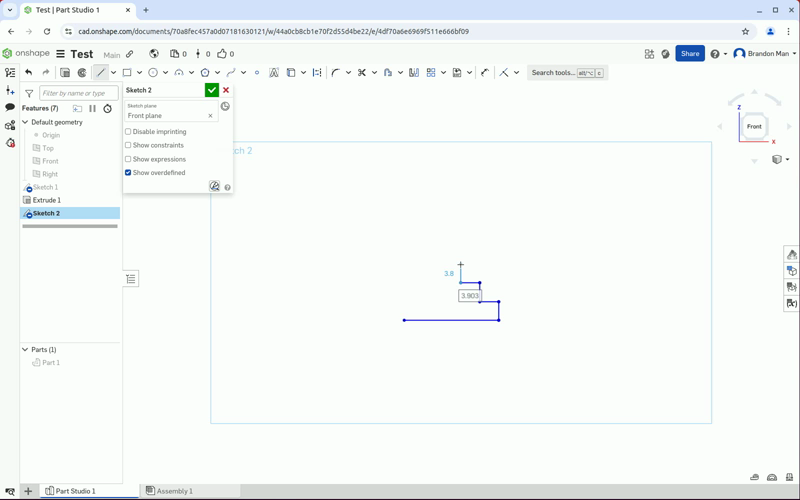
key_up(shift)
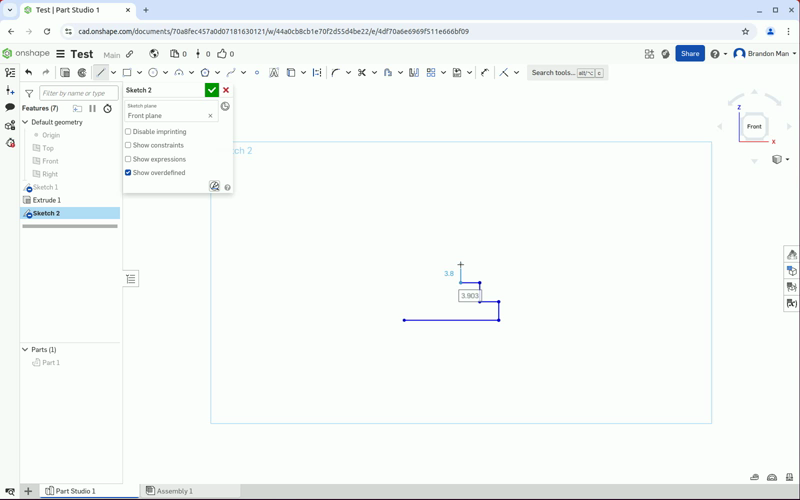
key_down(shift)
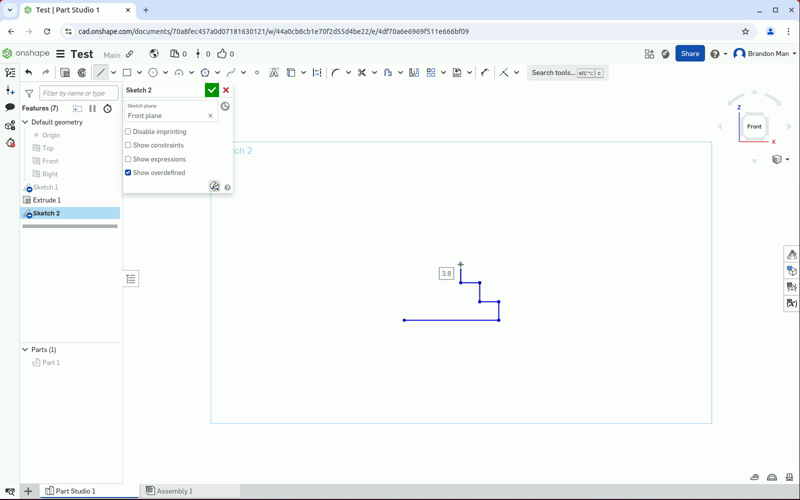
mouse_move(490, 264)
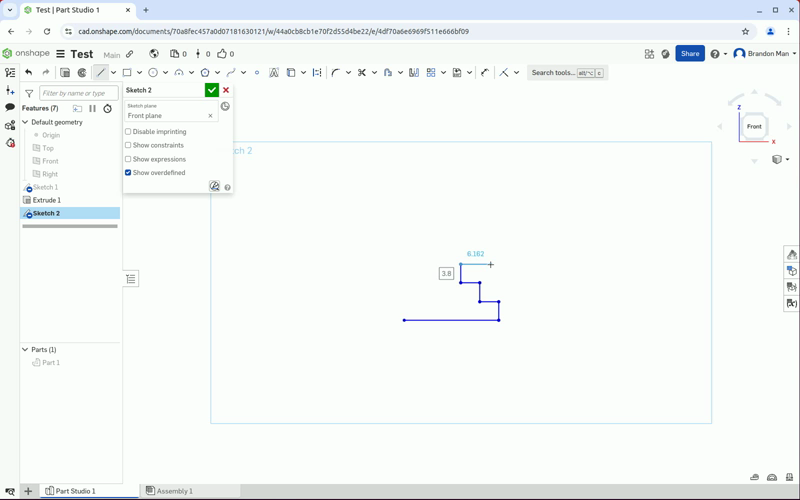
mouse_move(442, 264)
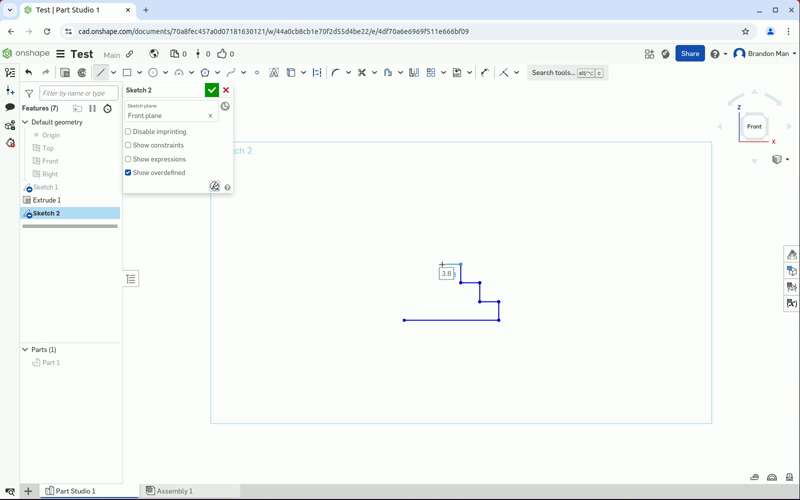
click(442, 264)
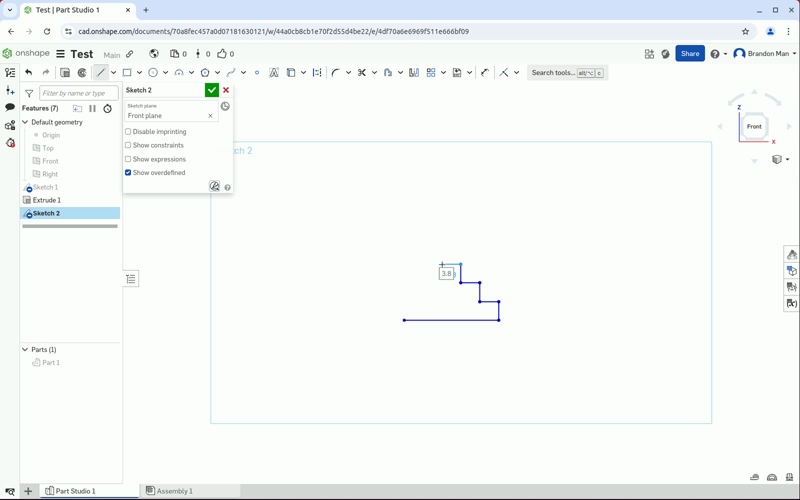
key_up(shift)
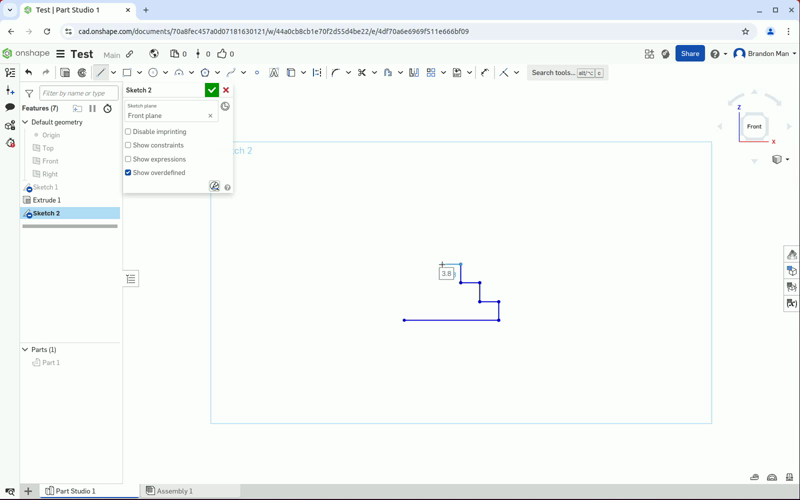
key_down(shift)
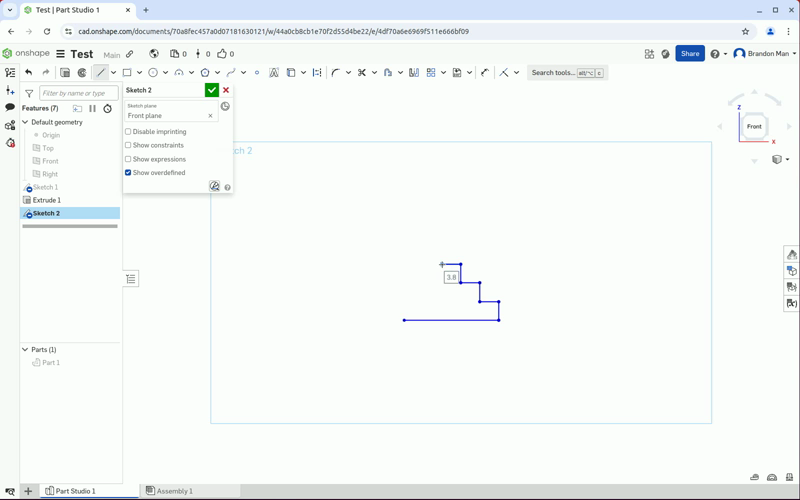
mouse_move(472, 264)
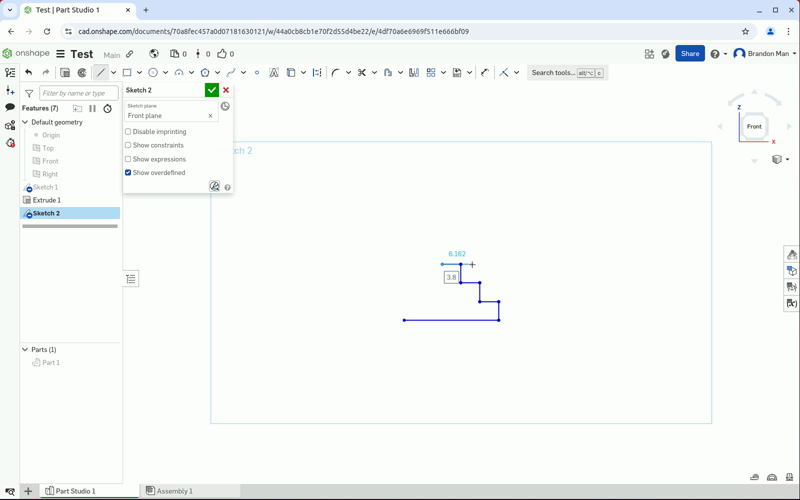
mouse_move(442, 245)
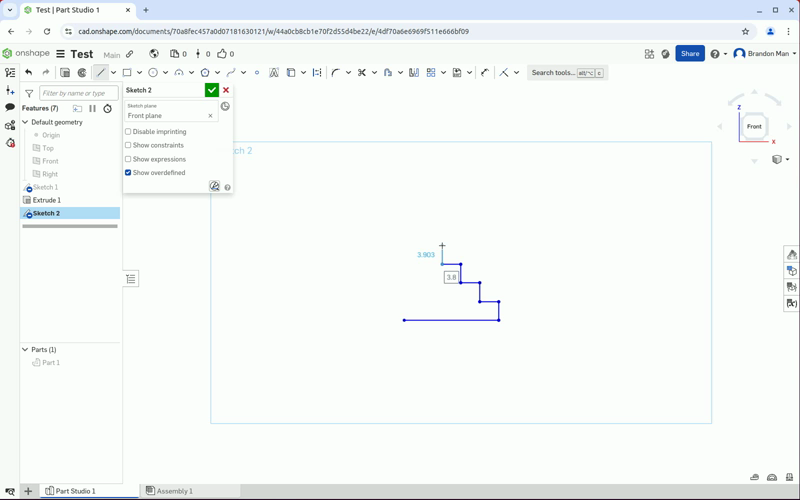
click(442, 245)
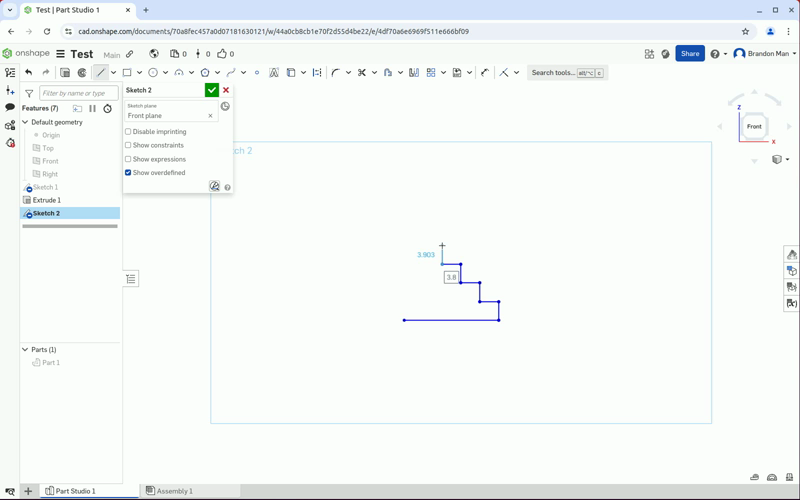
key_up(shift)
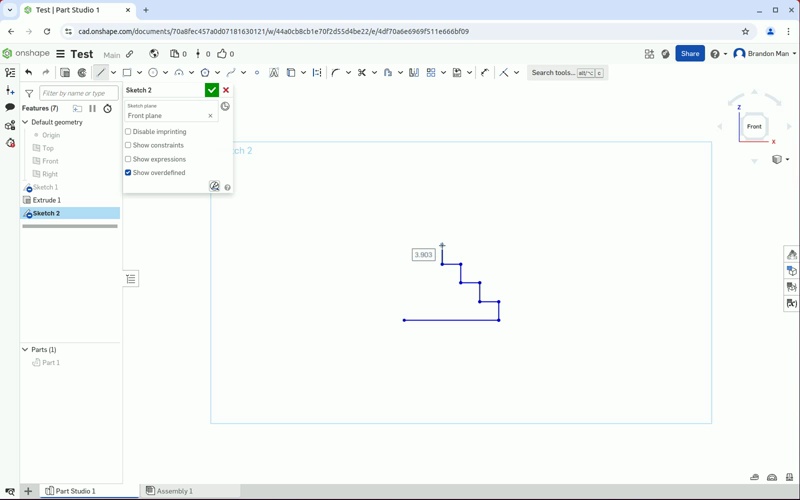
key_down(shift)
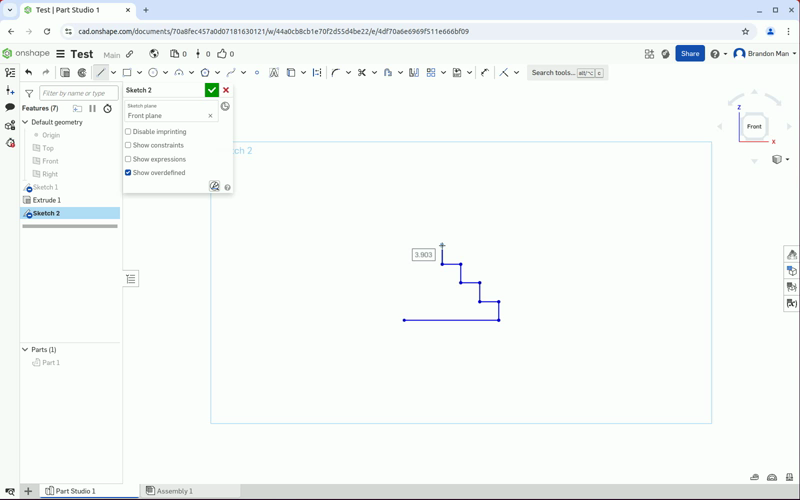
mouse_move(472, 245)
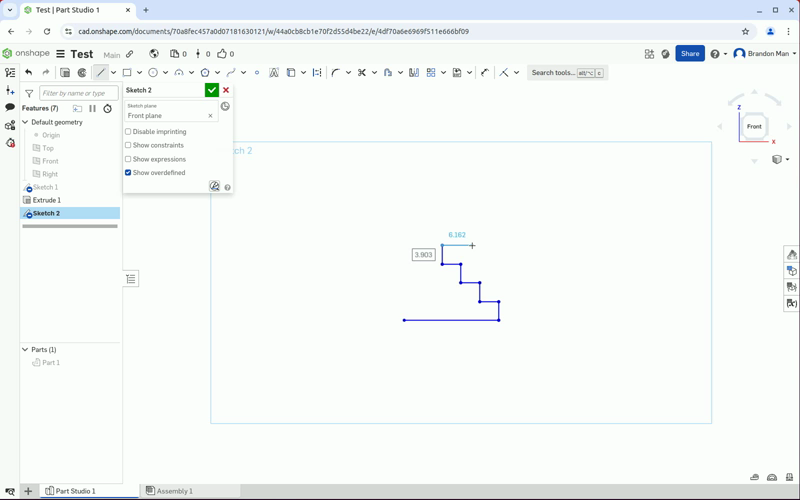
mouse_move(423, 245)
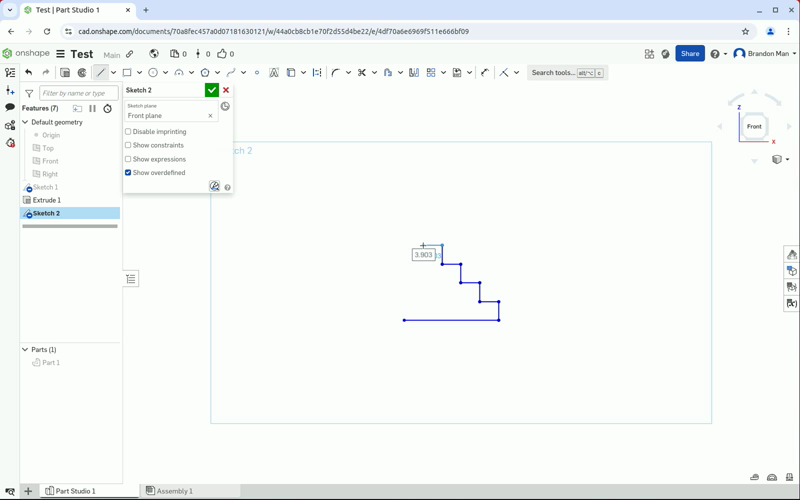
click(423, 245)
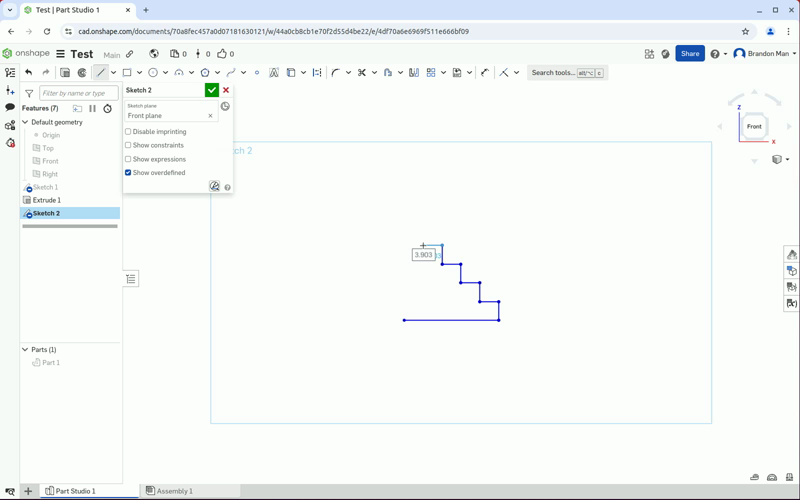
key_up(shift)
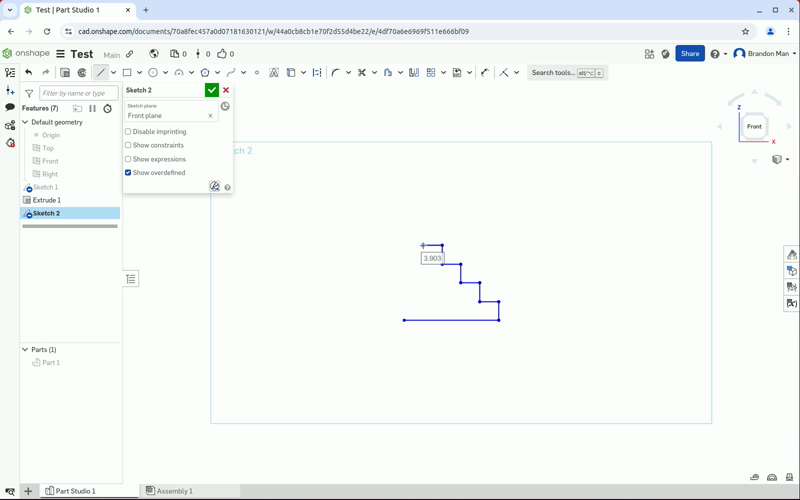
key_down(shift)
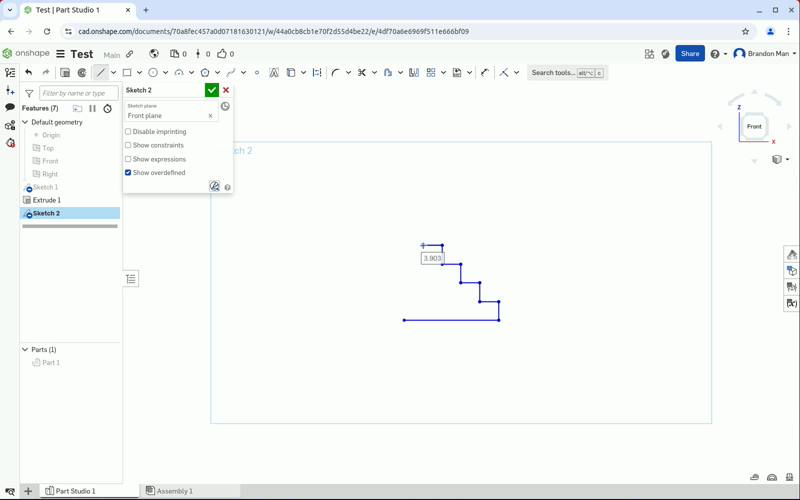
mouse_move(453, 245)
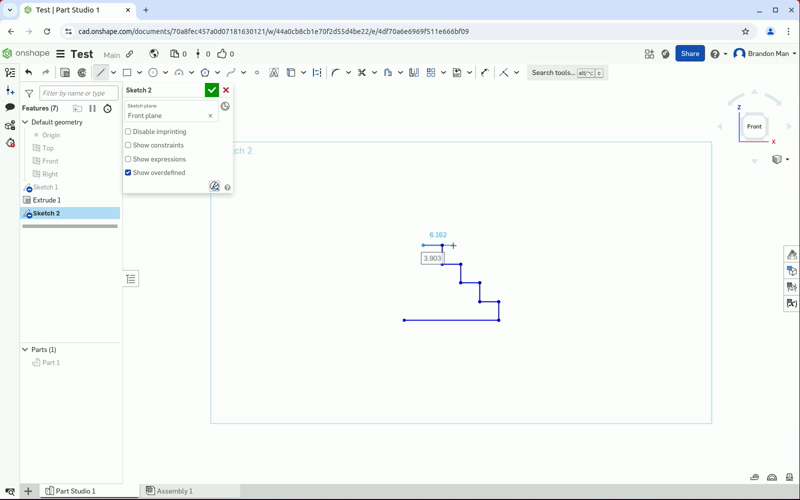
mouse_move(423, 233)
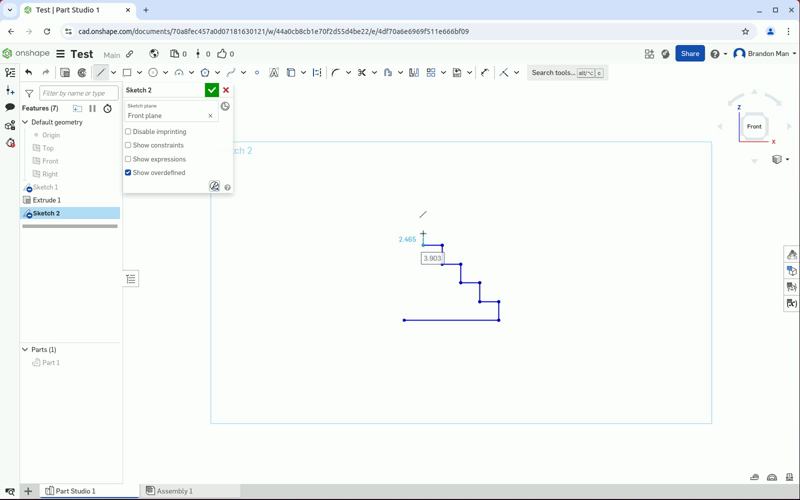
click(423, 233)
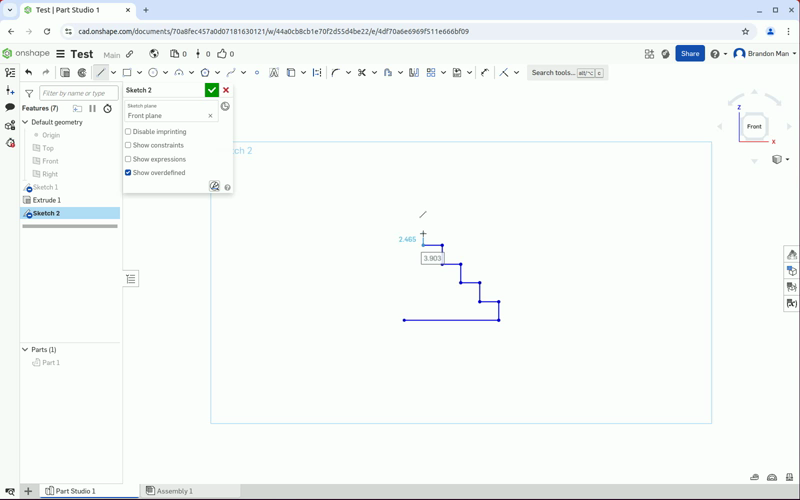
key_up(shift)
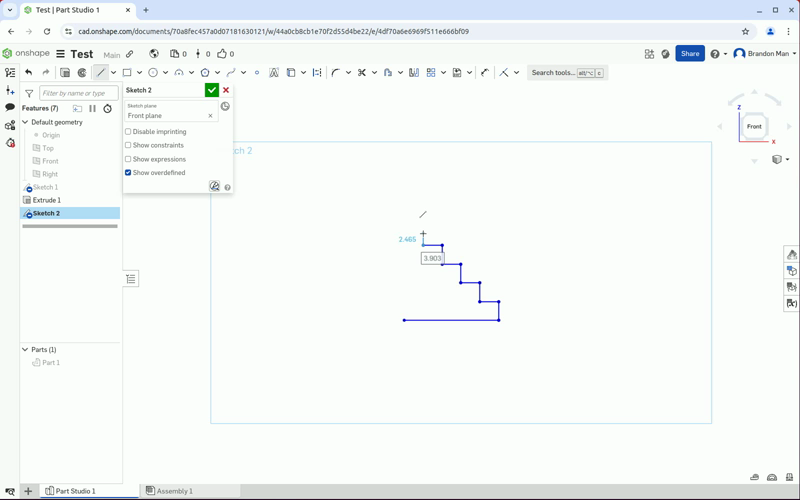
key_down(shift)
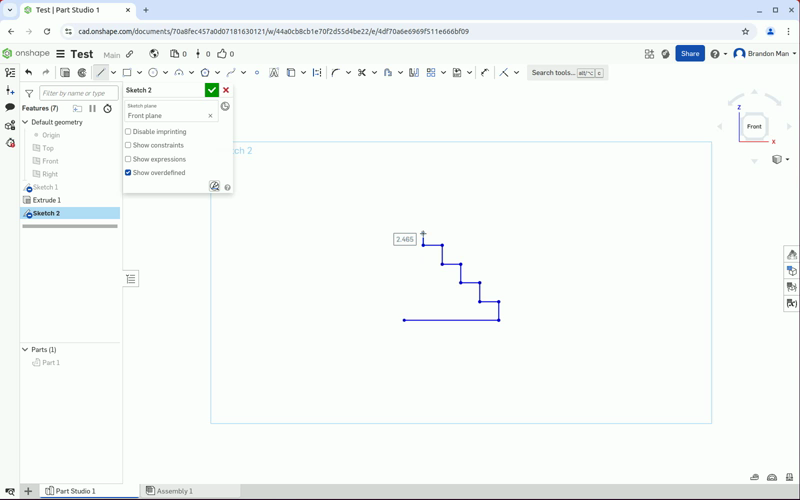
mouse_move(453, 233)
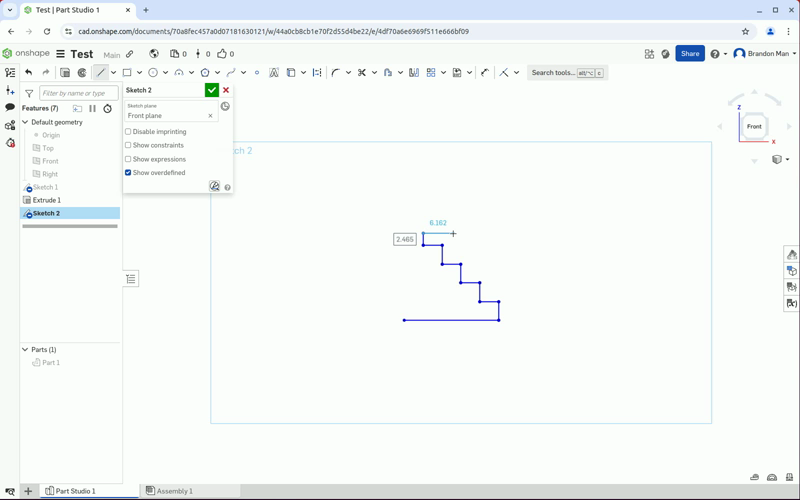
mouse_move(423, 226)
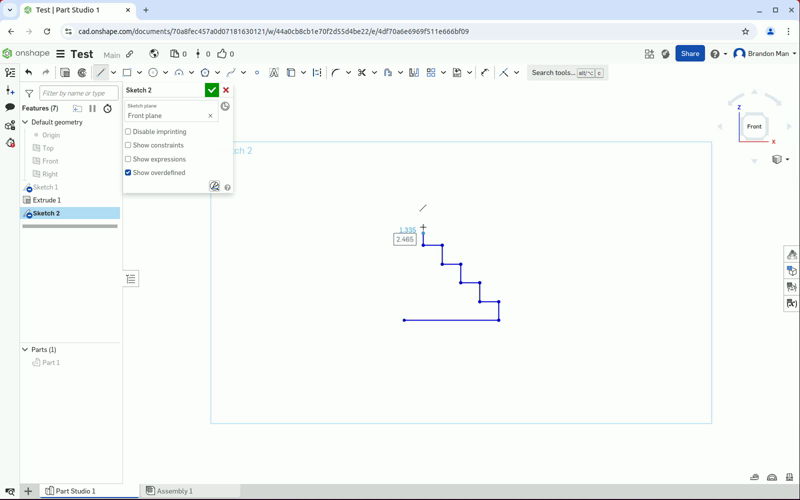
scroll(6)
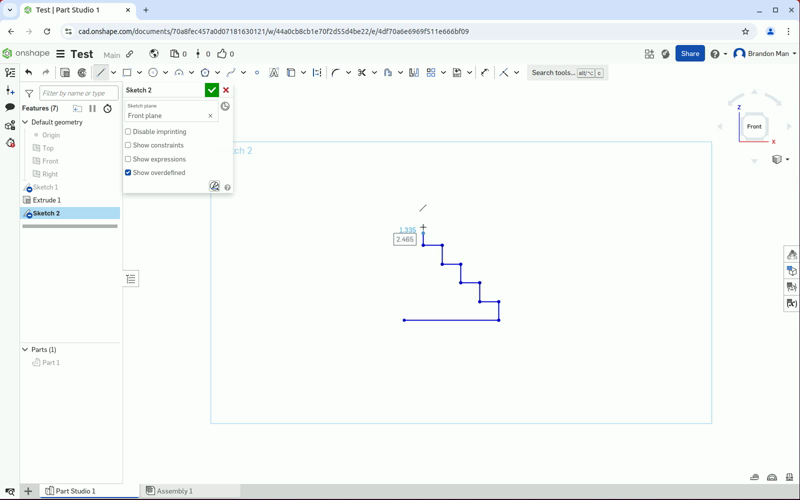
scroll(6)
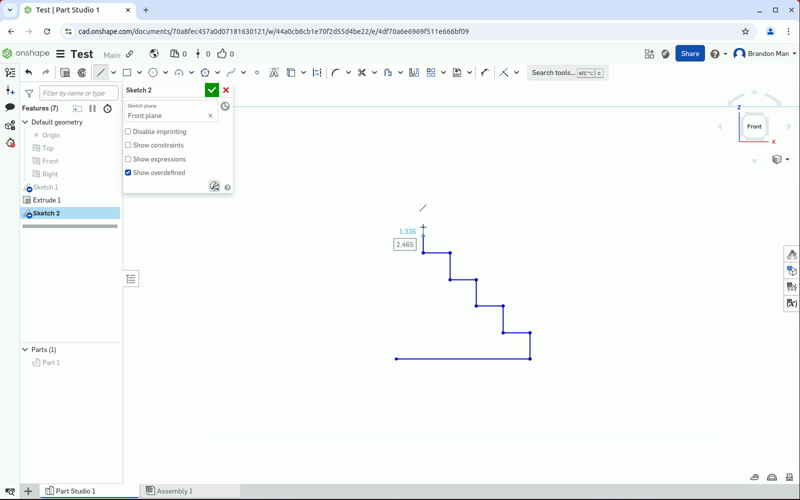
scroll(6)
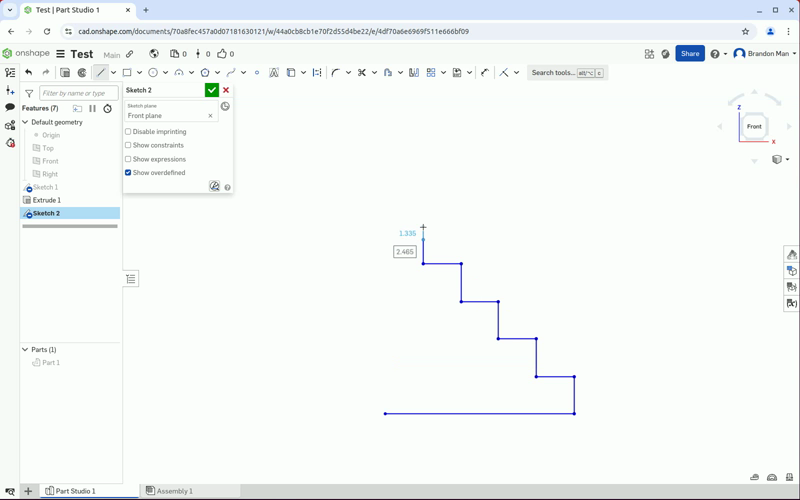
scroll(6)
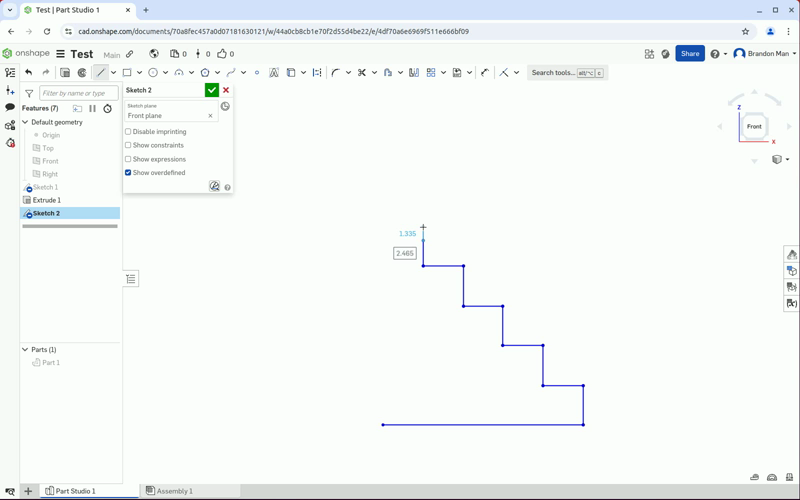
scroll(6)
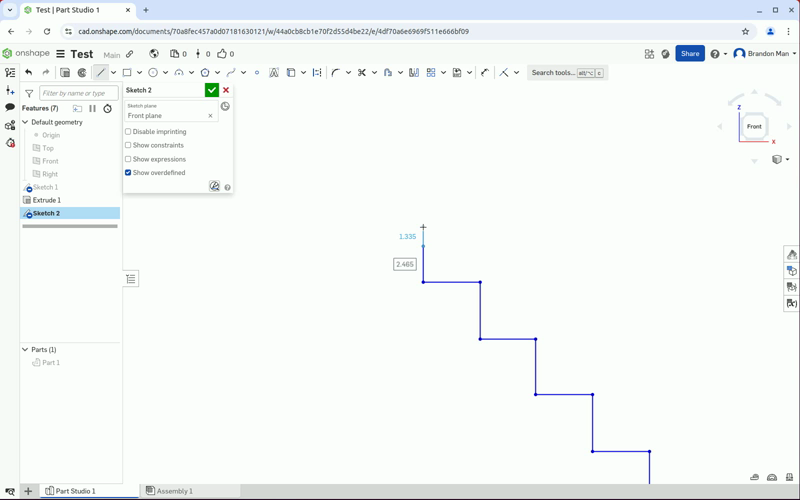
scroll(6)
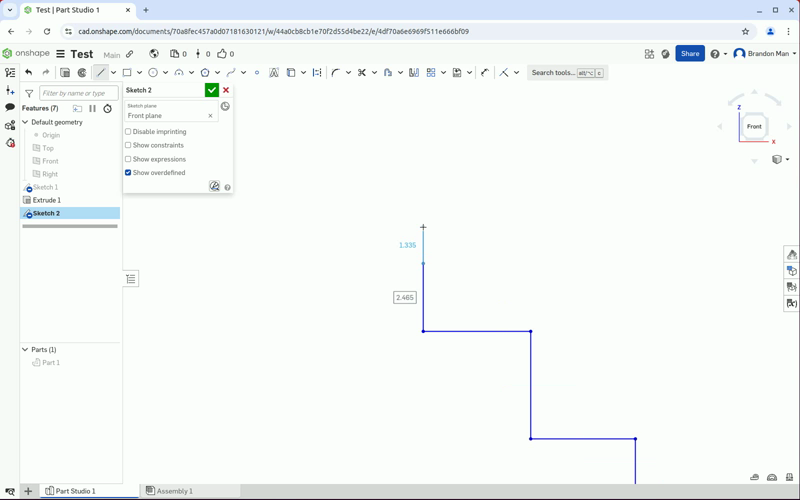
scroll(6)
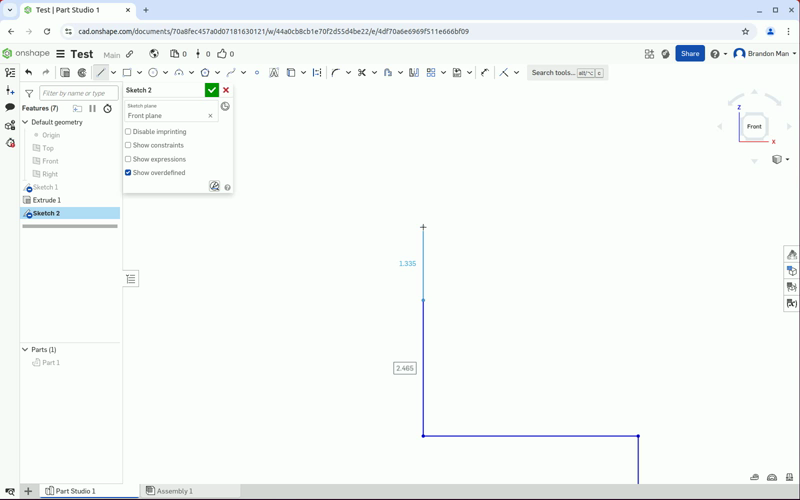
click(423, 226)
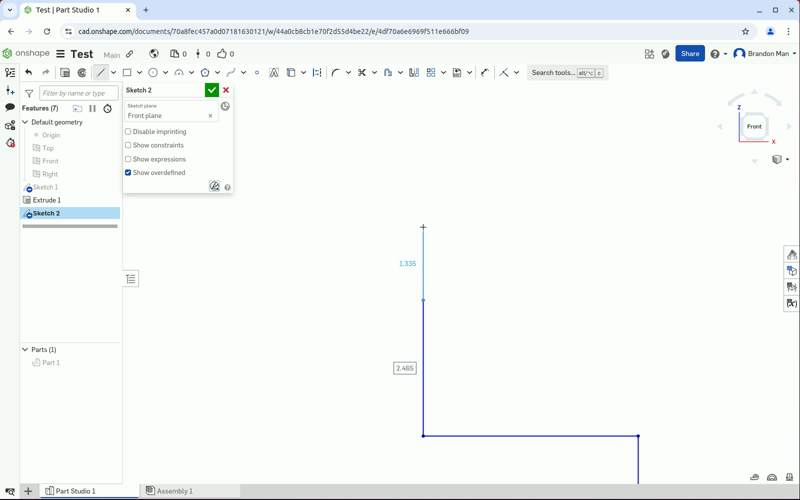
scroll(-6)
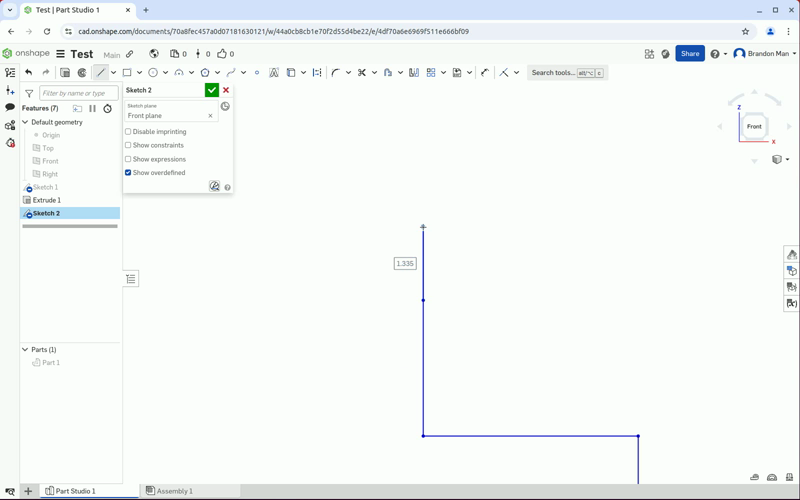
scroll(-6)
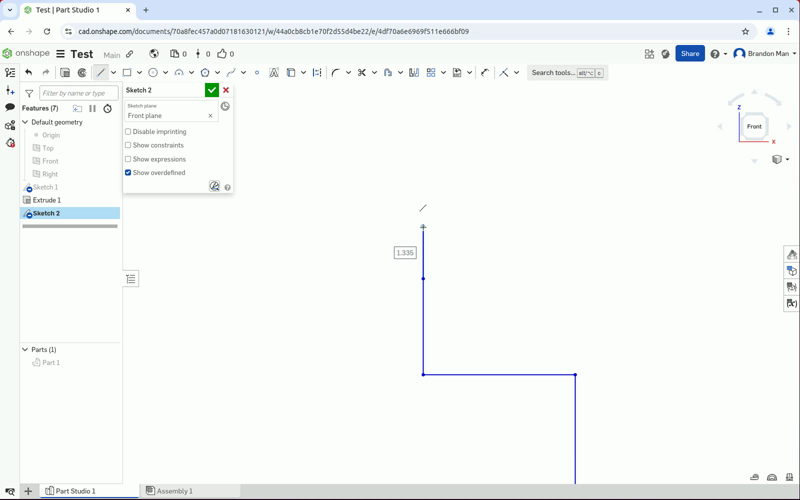
scroll(-6)
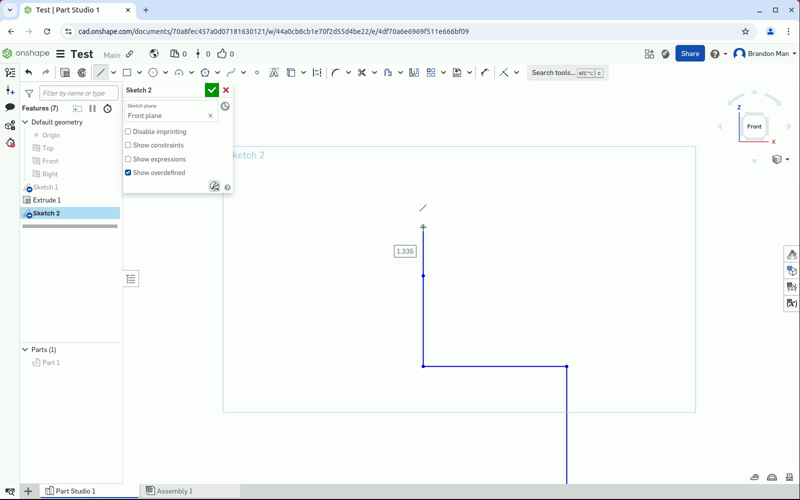
scroll(-6)
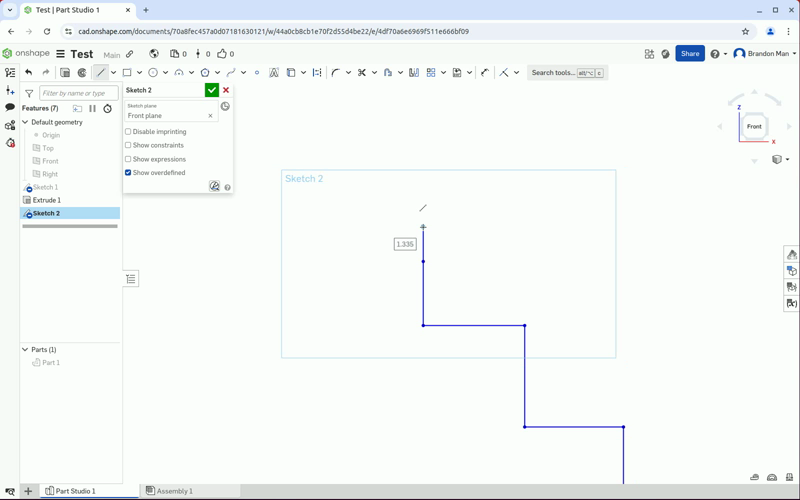
scroll(-6)
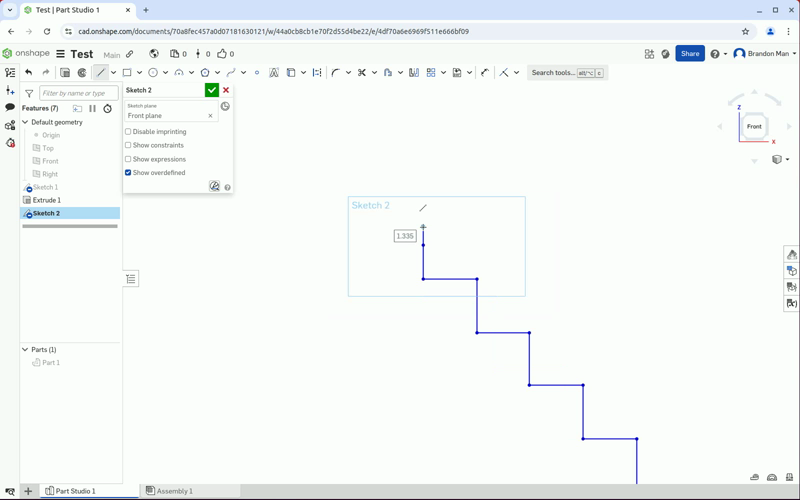
scroll(-6)
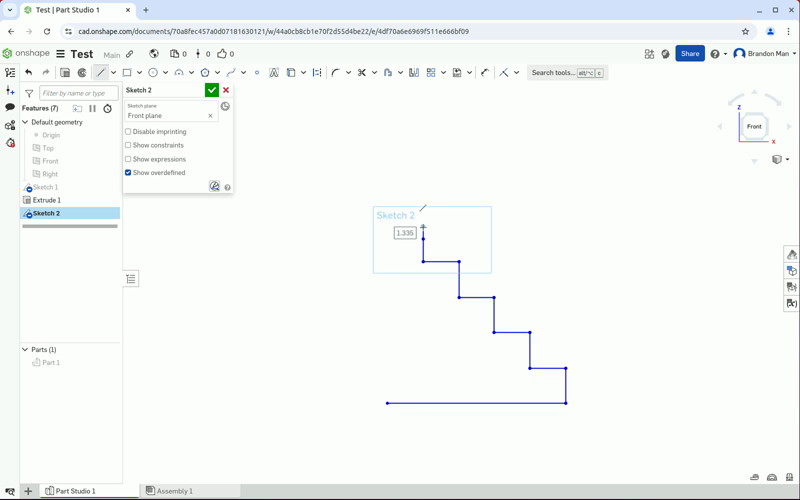
scroll(-6)
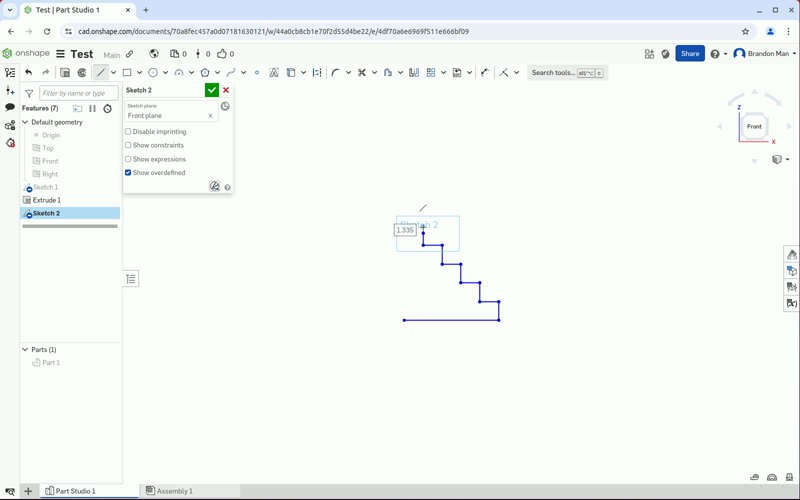
key_up(shift)
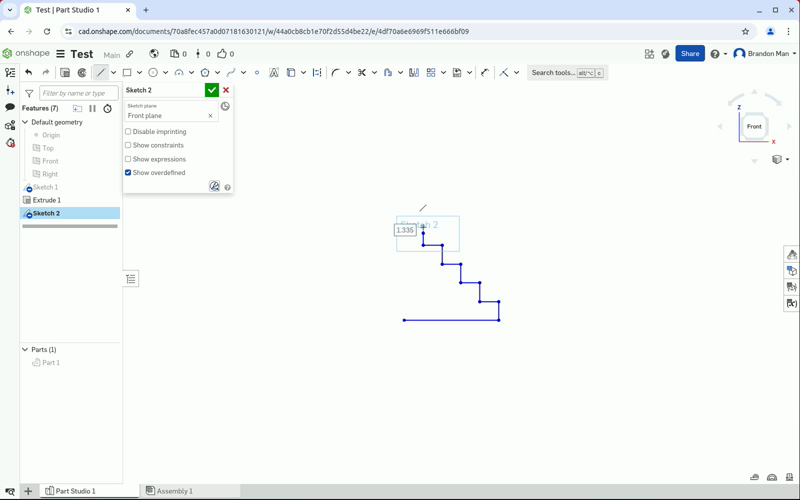
key_down(shift)
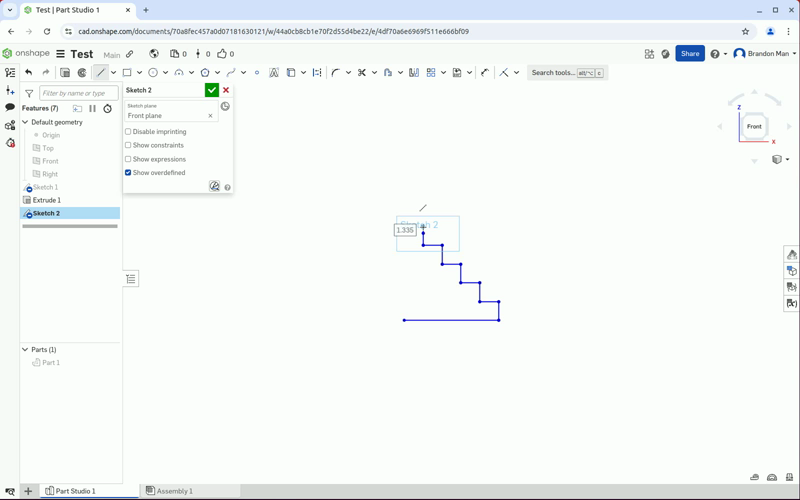
mouse_move(453, 226)
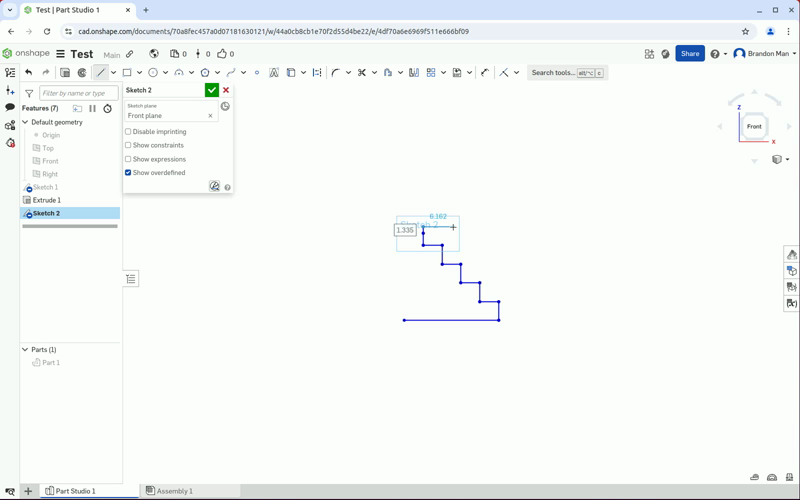
mouse_move(404, 226)
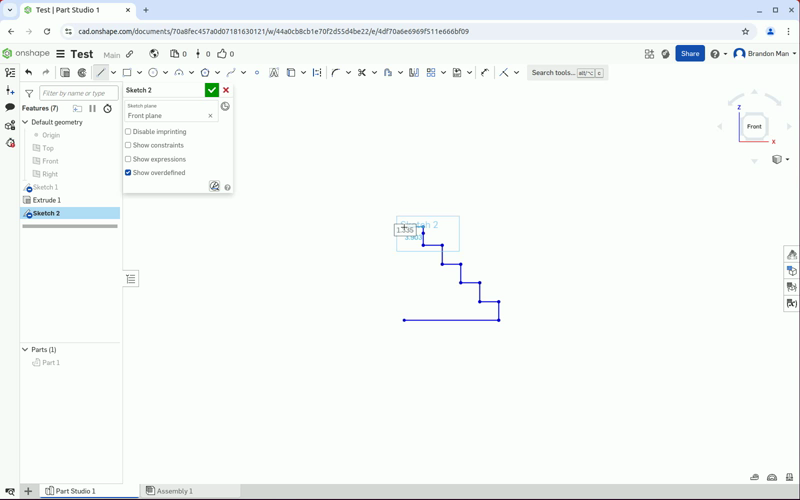
click(404, 226)
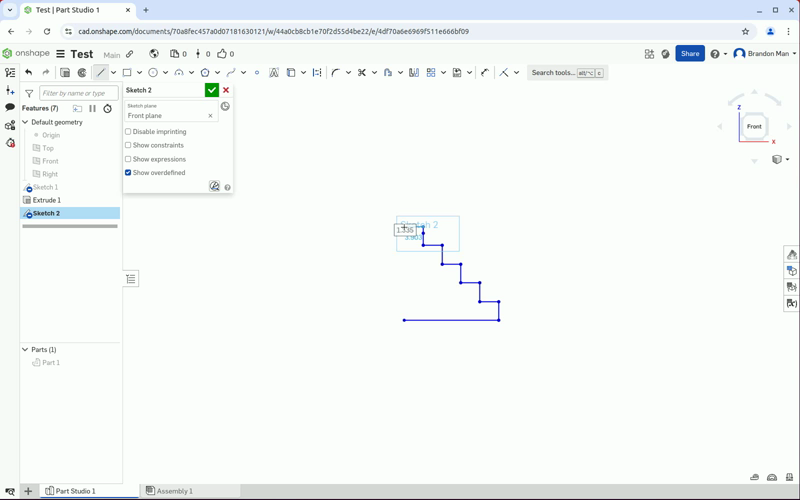
key_up(shift)
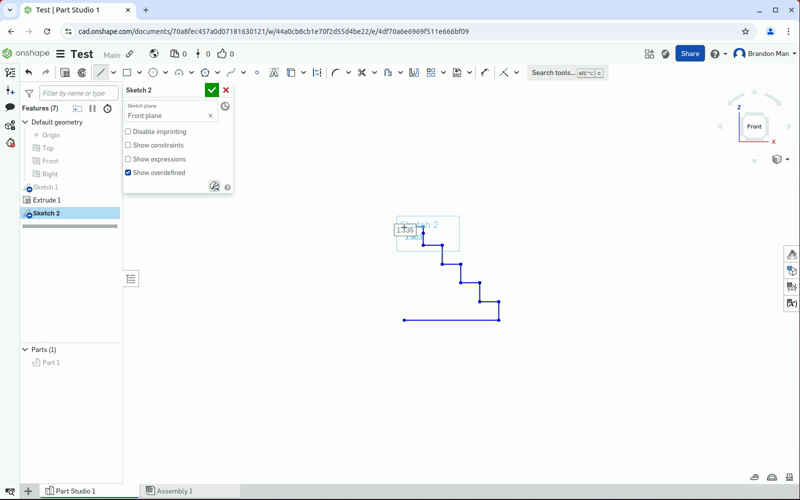
key_down(shift)
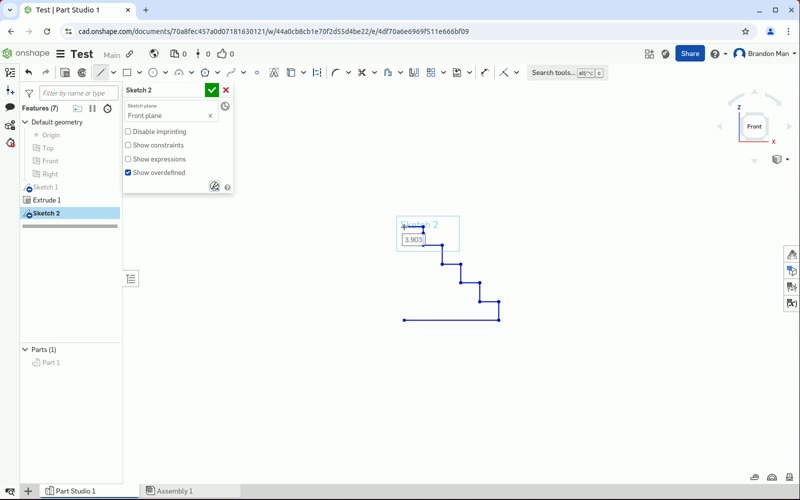
mouse_move(404, 320)
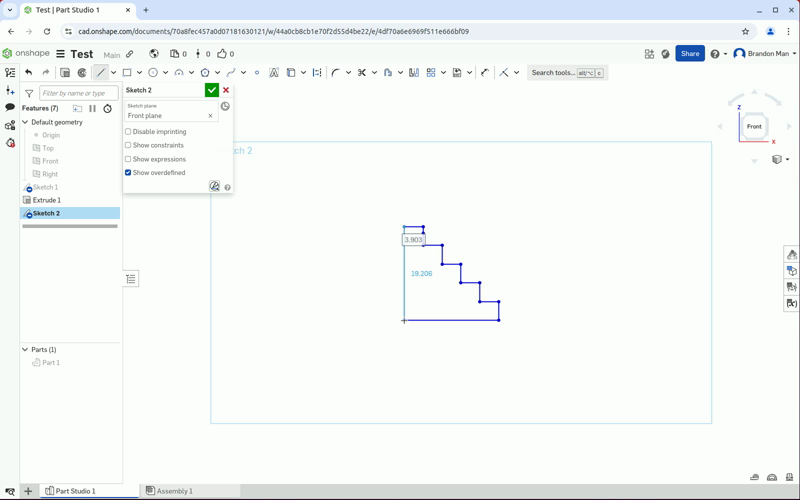
key_up(shift)
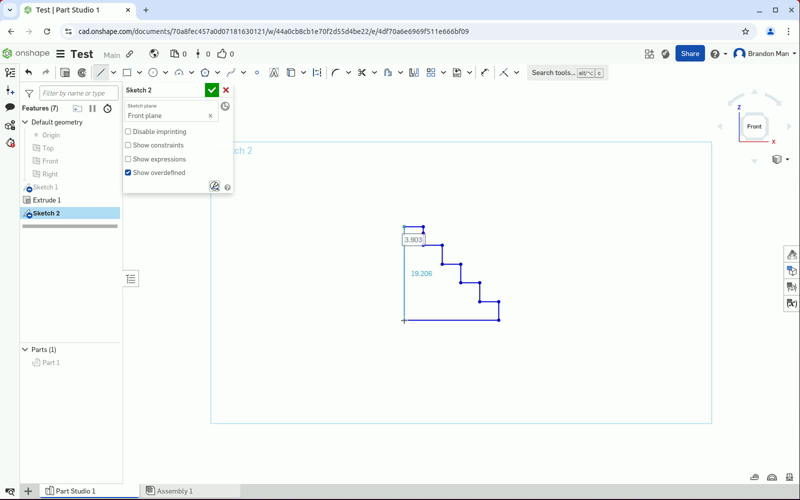
click(404, 320)
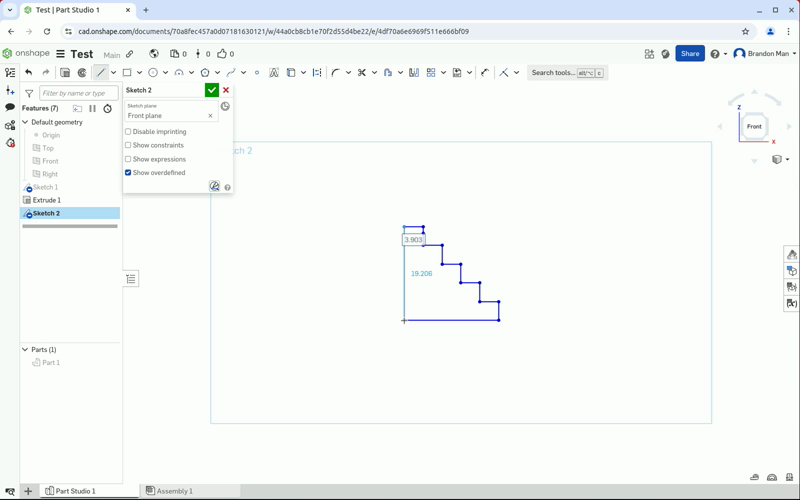
key(esc)
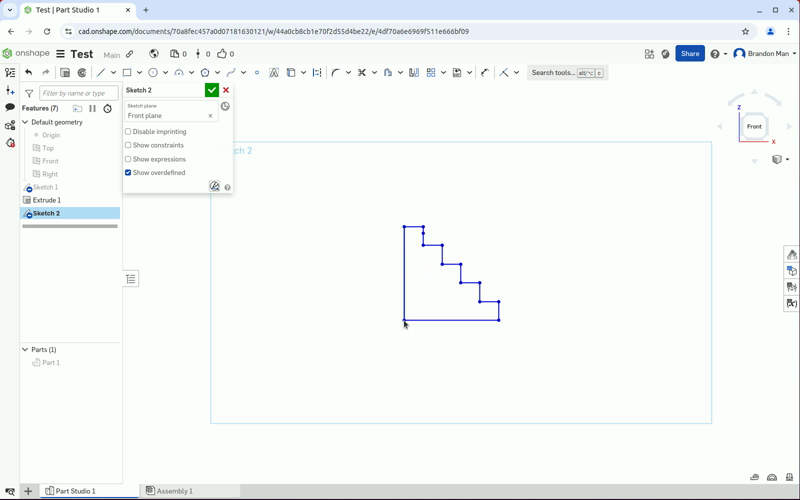
mouse_move(448, 289)
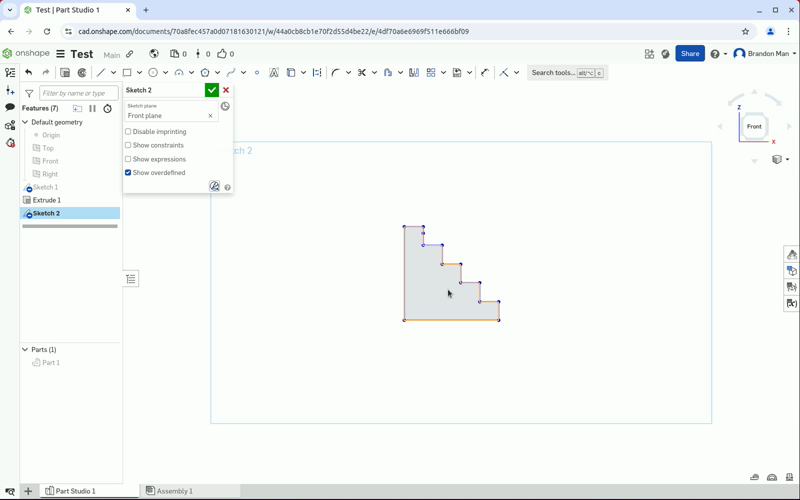
click(448, 289)
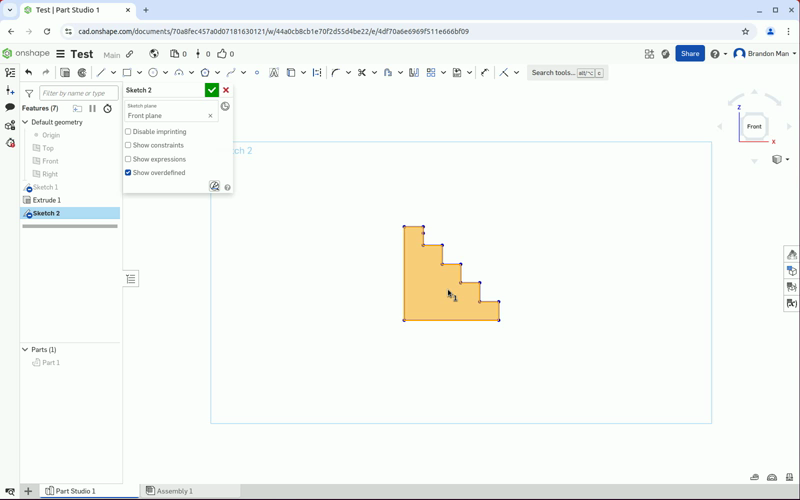
mouse_move(73, 352)
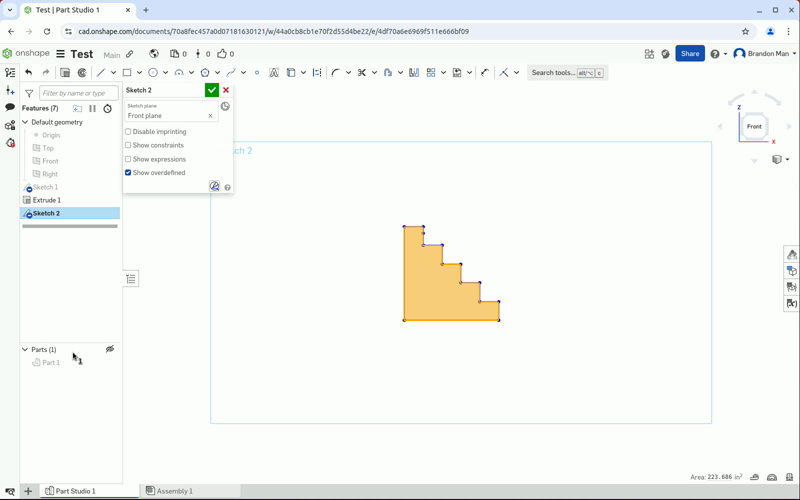
key(shift+y)
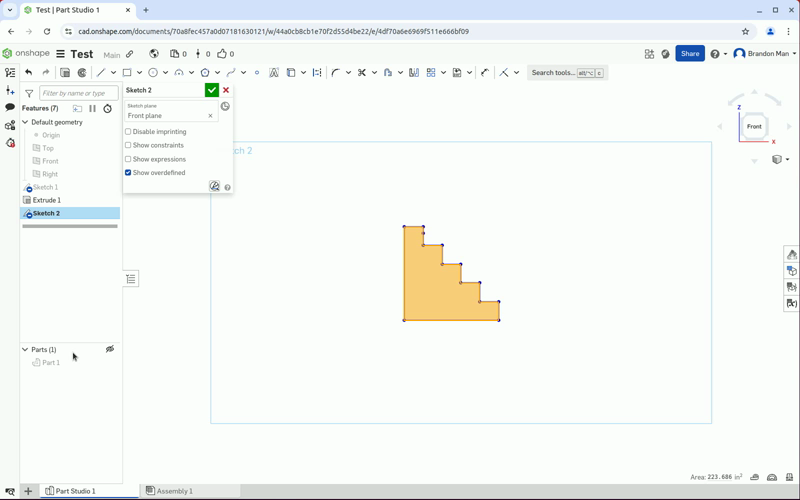
key(shift+e)
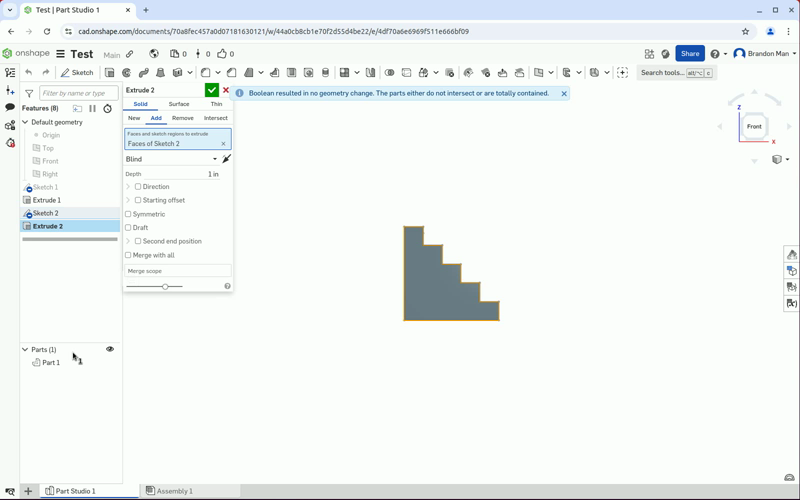
mouse_move(143, 106)
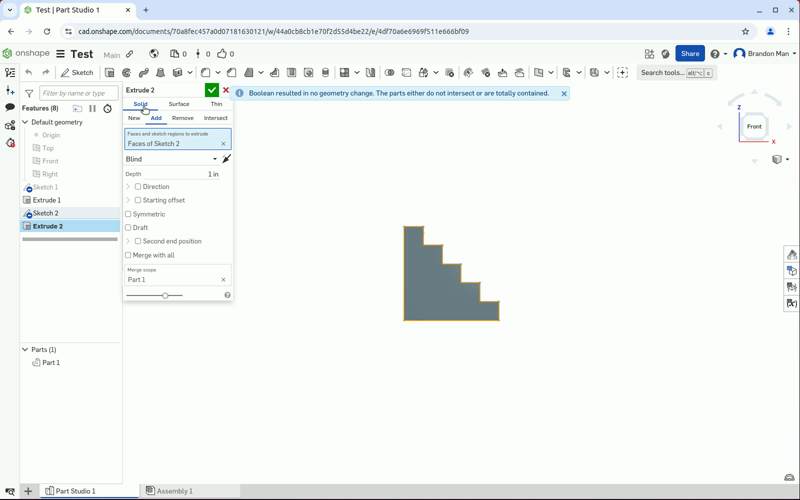
click(143, 106)
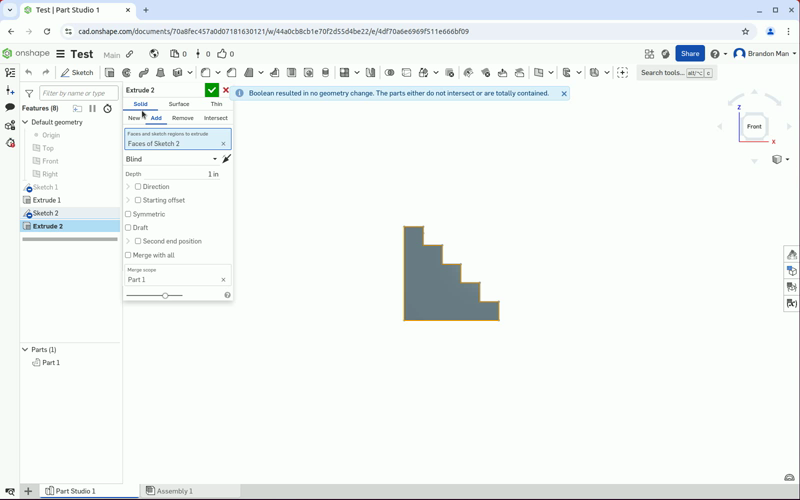
mouse_move(137, 120)
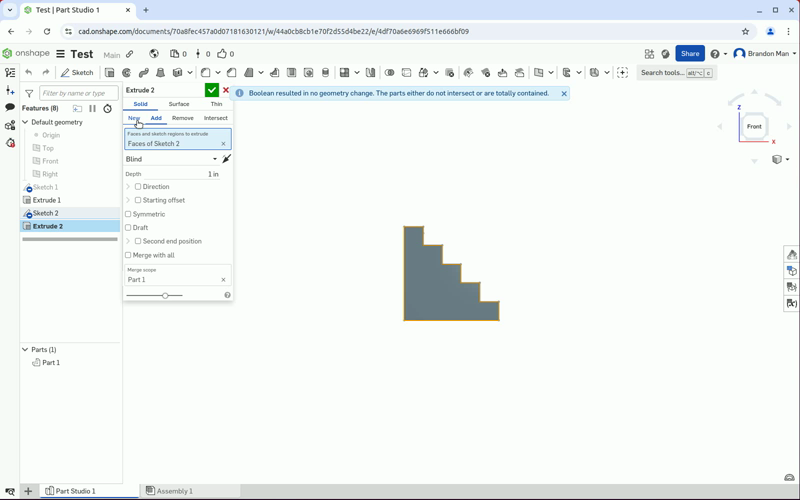
click(137, 120)
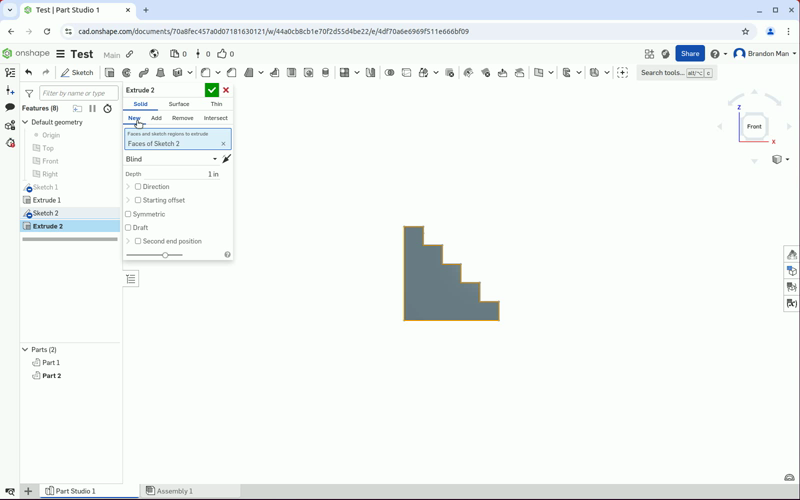
key(tab, 4)
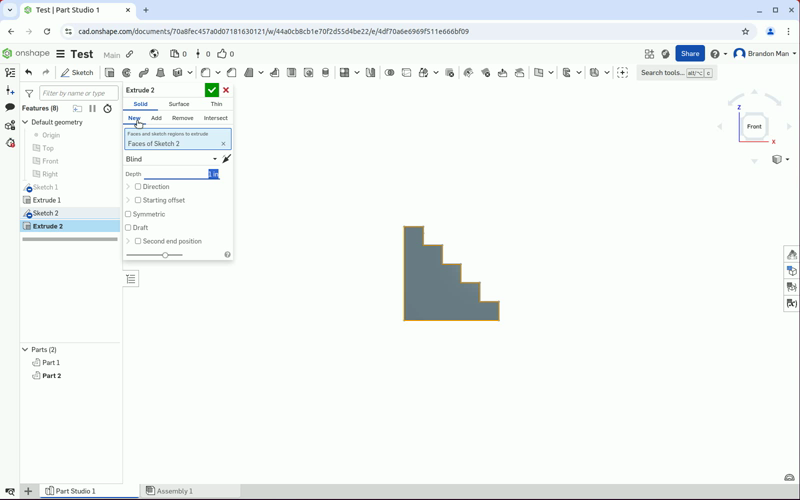
text(7.703)
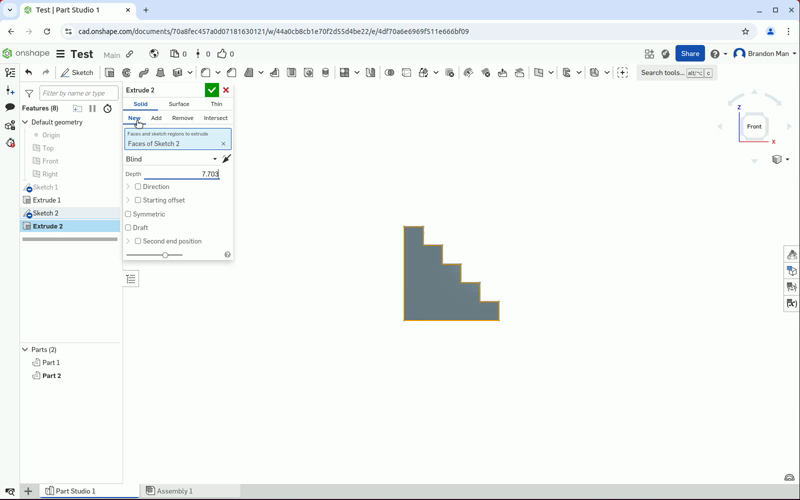
key(enter)
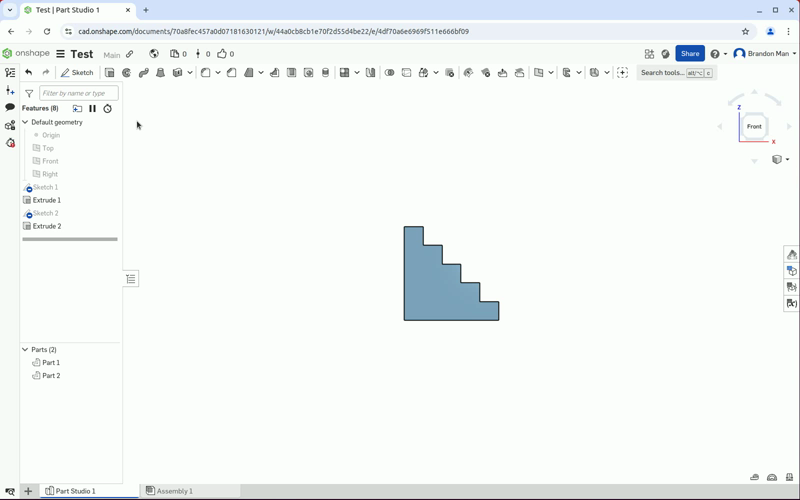
key(shift+h)
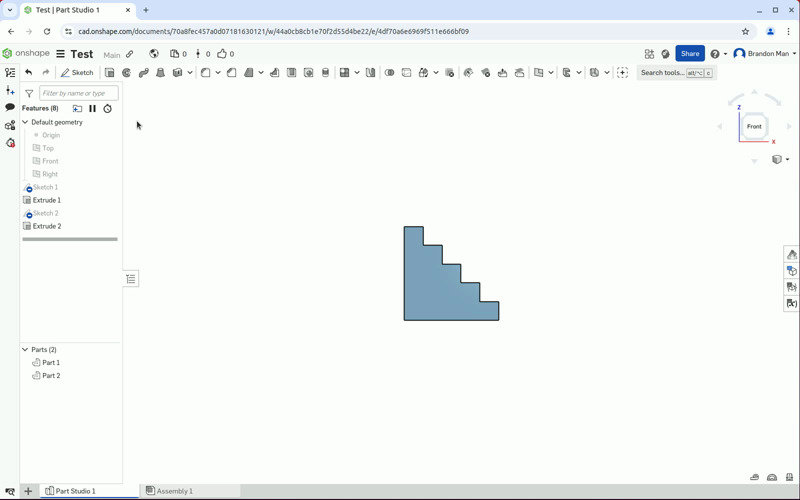
key(shift+h)
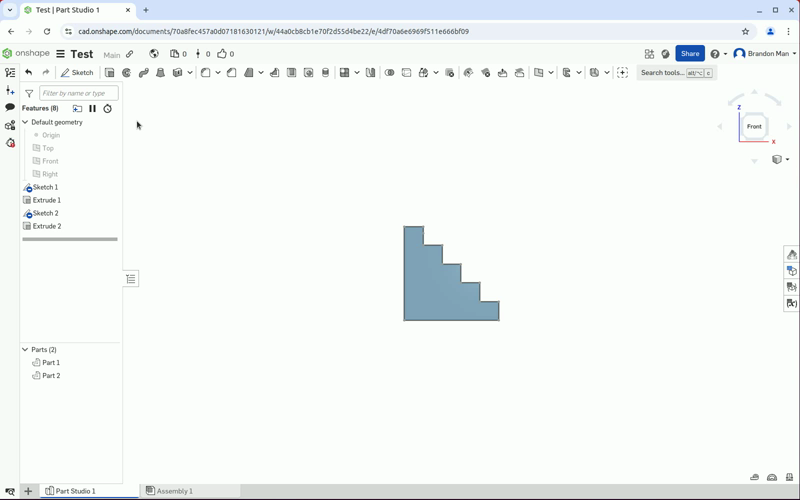
key(shift+7)
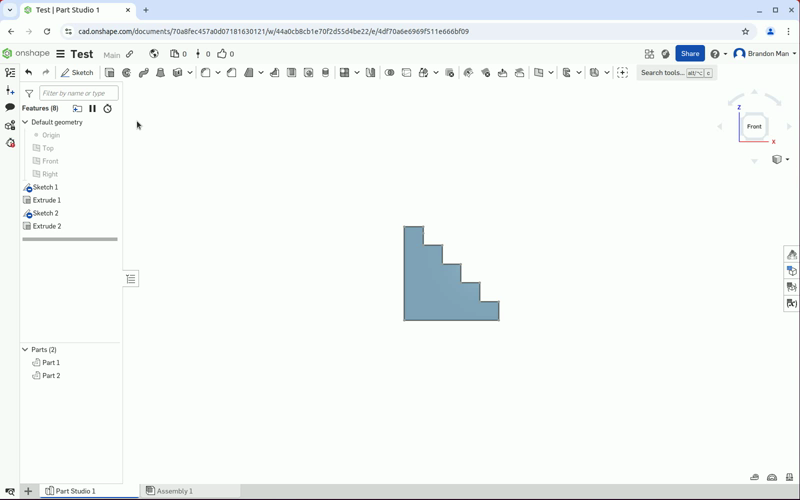
key(left, 2)
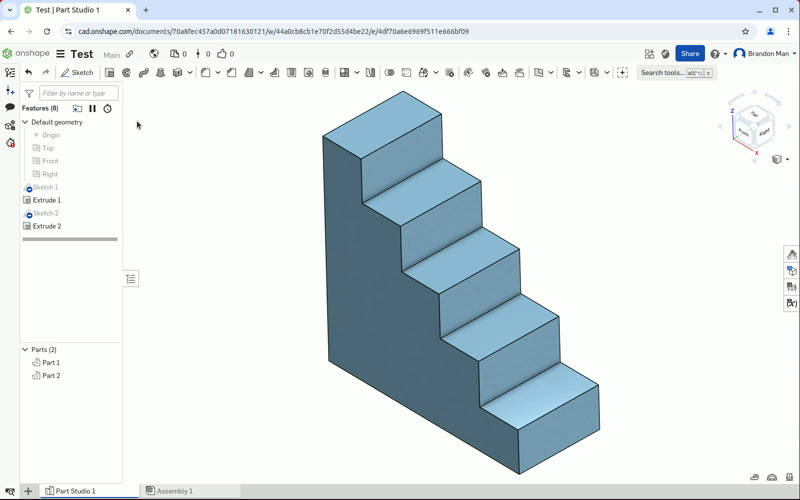
key(down, 2)
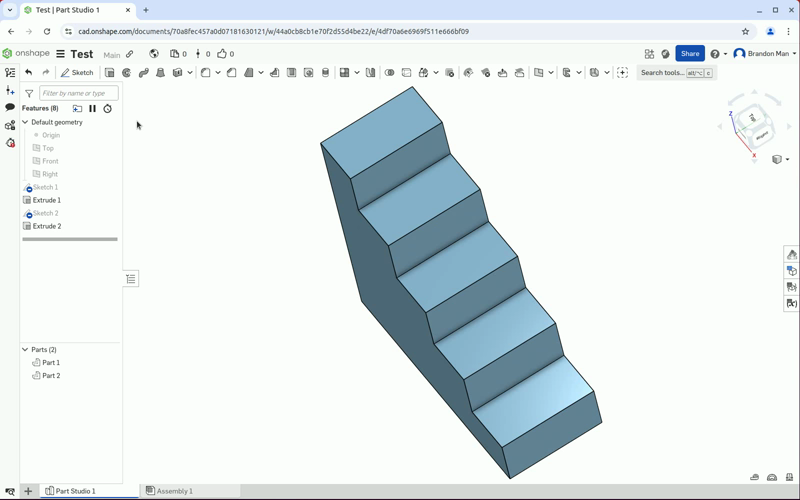
key(up, 2)
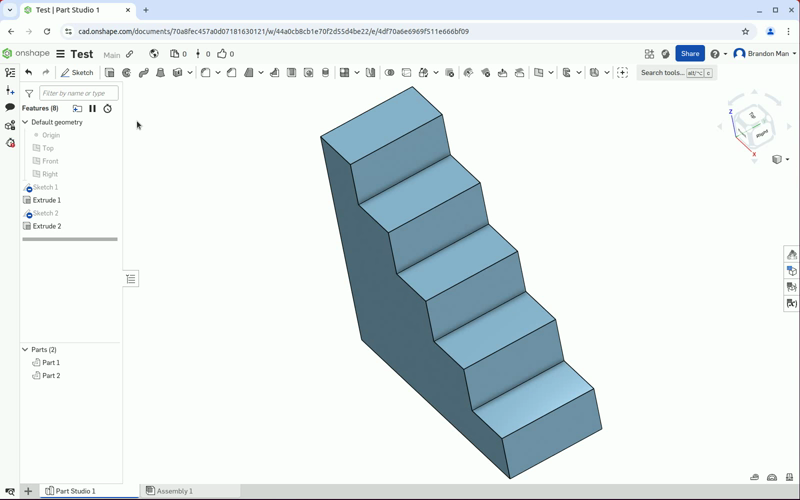
key(right, 2)
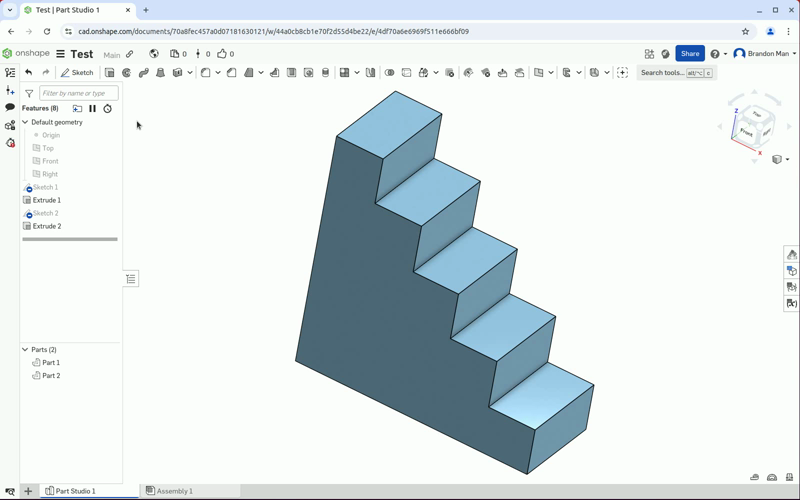
mouse_move(73, 189)
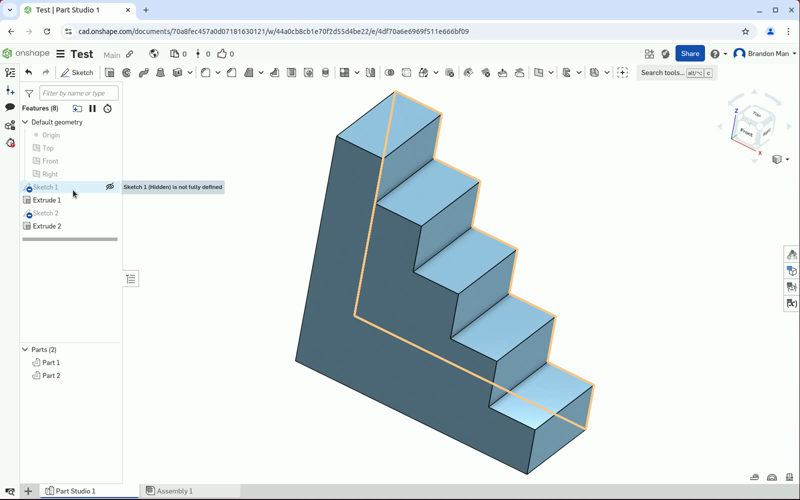
click(73, 189)